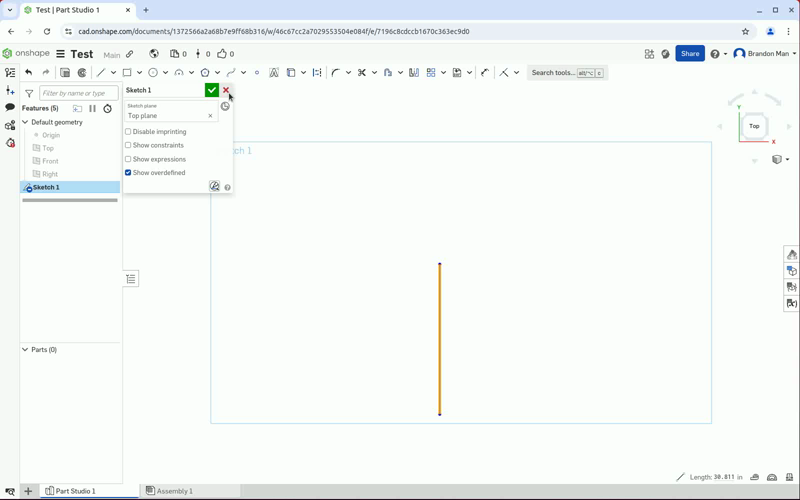
key(shift+h)
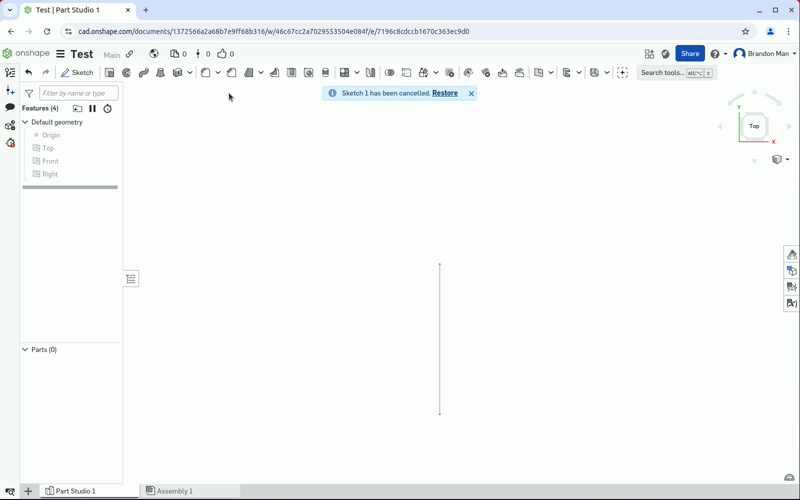
mouse_move(73, 352)
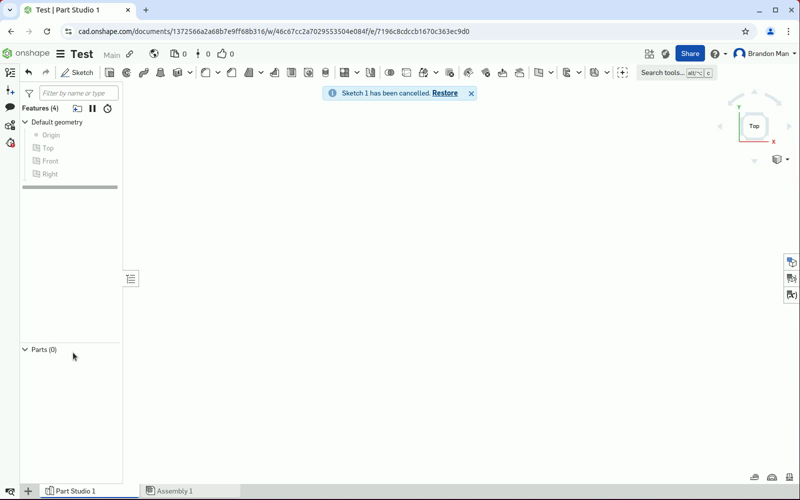
key(y)
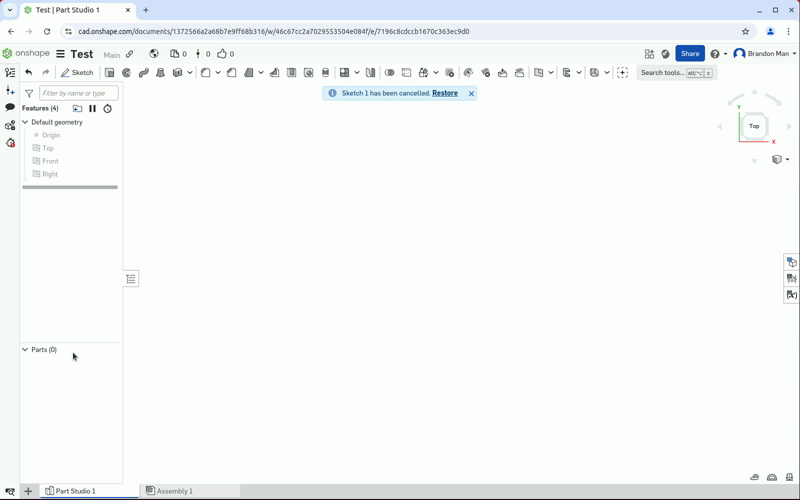
key(shift+p)
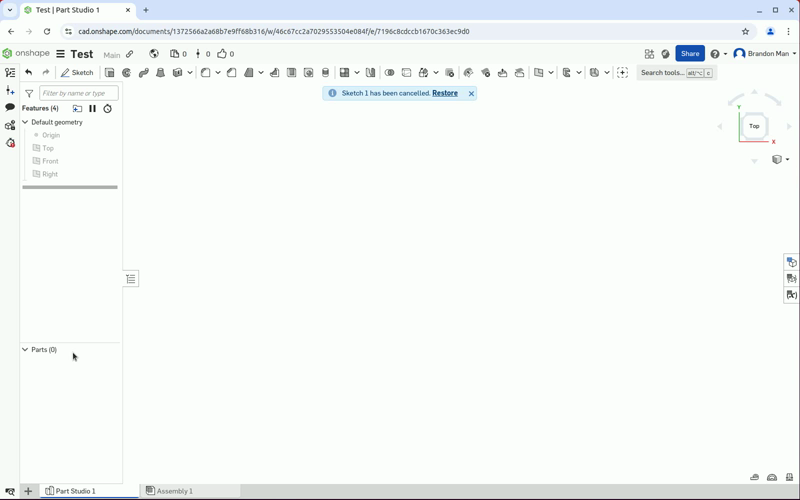
key(space)
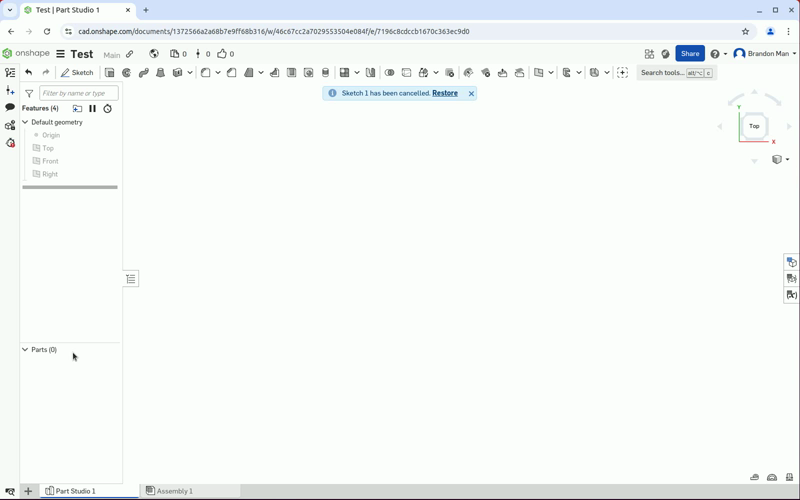
key_down(shift)
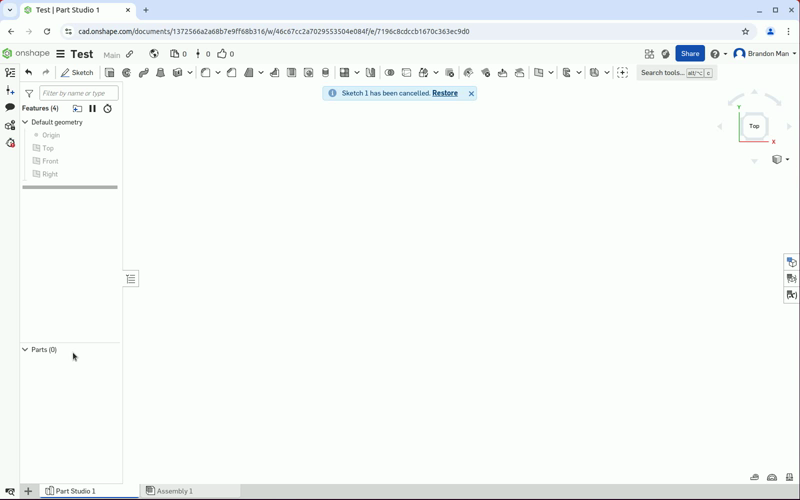
key(up)
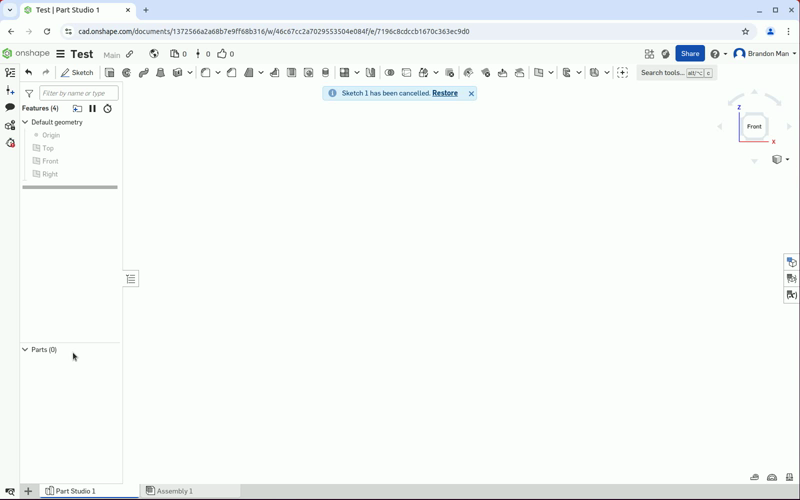
key_up(shift)
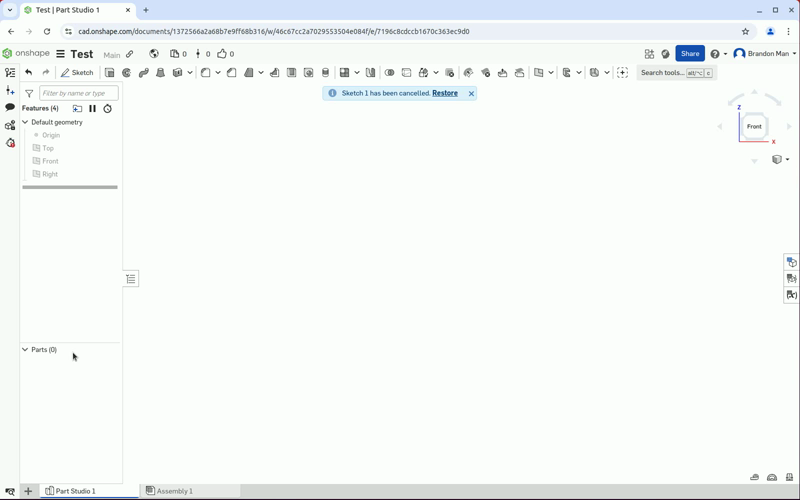
mouse_move(73, 352)
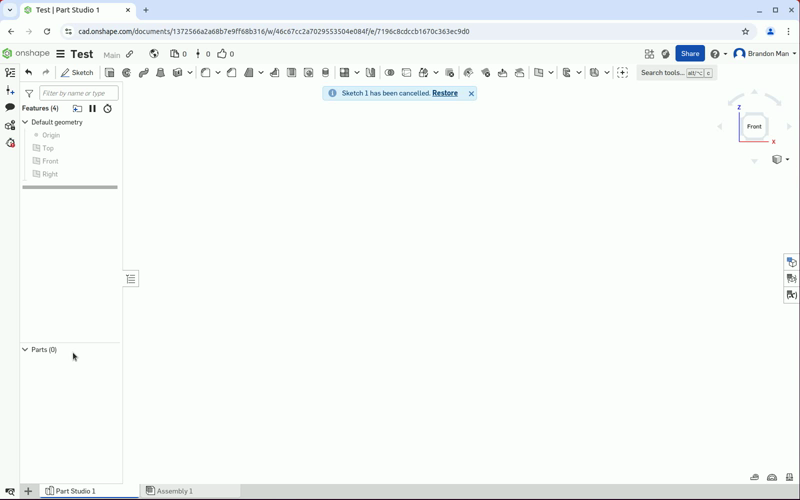
key(shift+y)
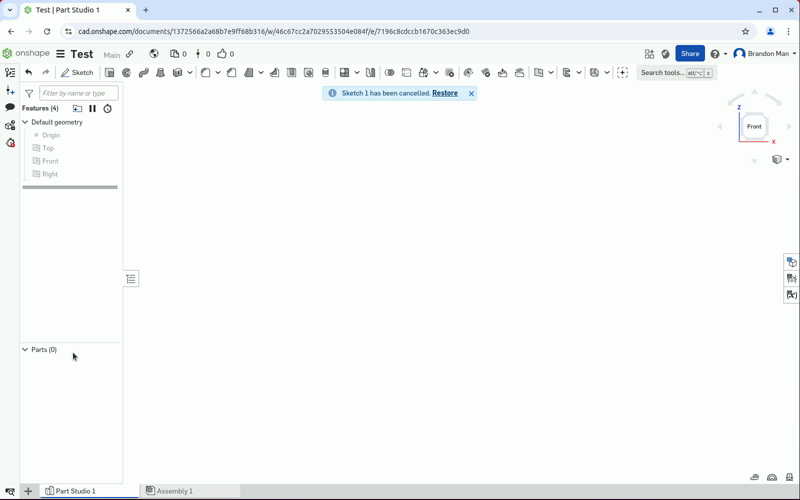
key(shift+s)
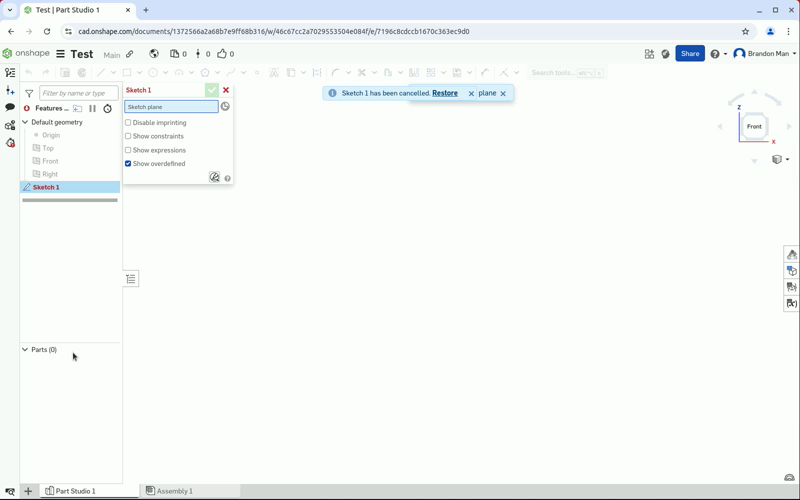
mouse_move(73, 163)
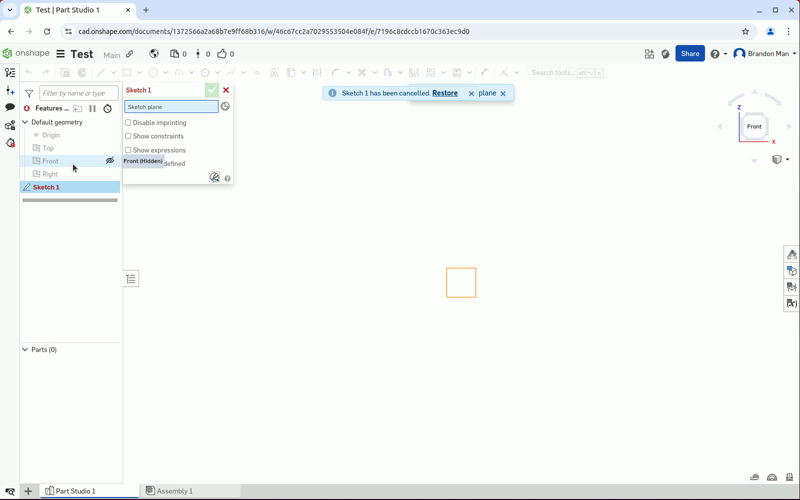
click(73, 163)
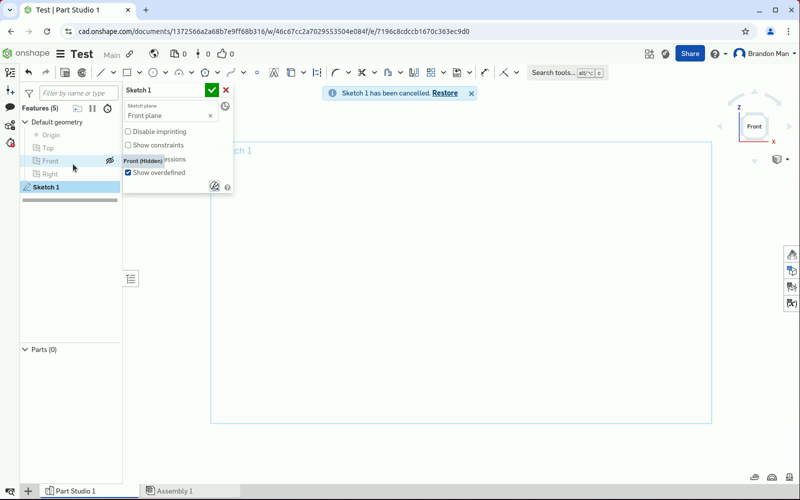
mouse_move(73, 352)
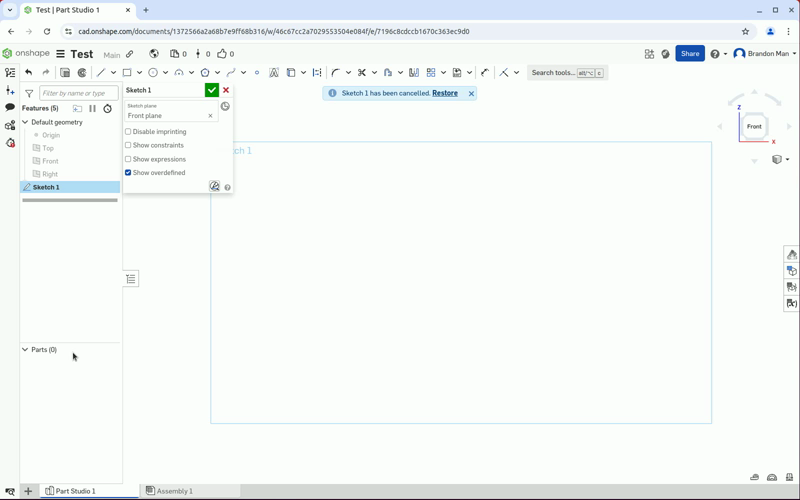
key(y)
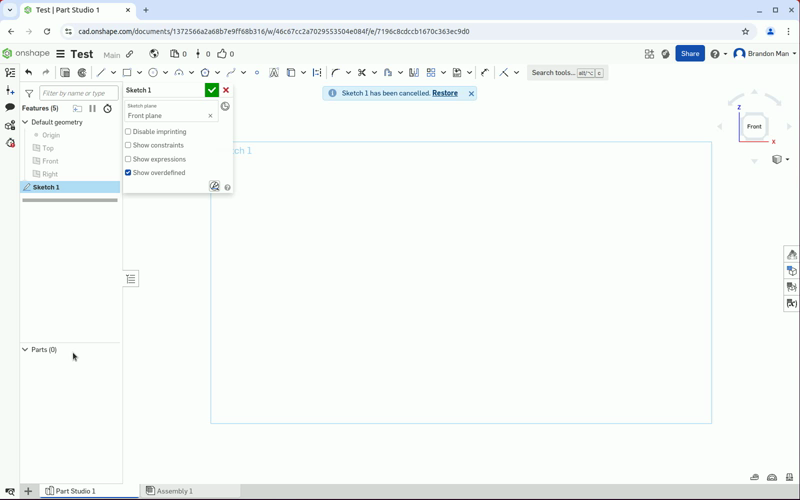
key(l)
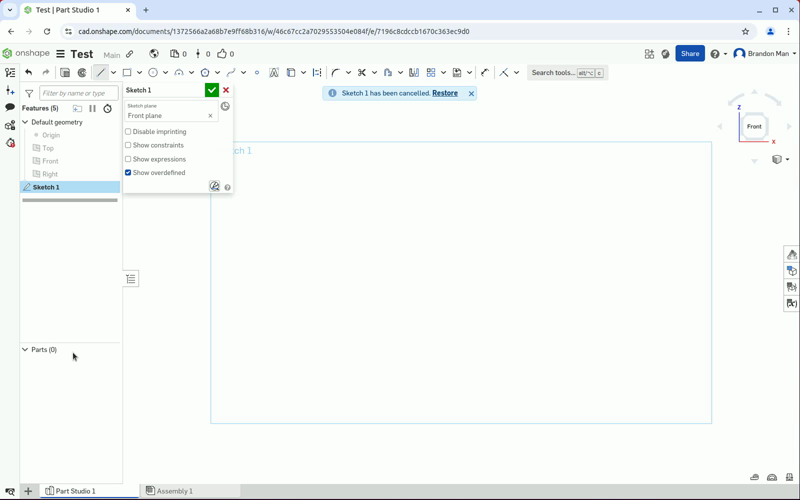
key_down(shift)
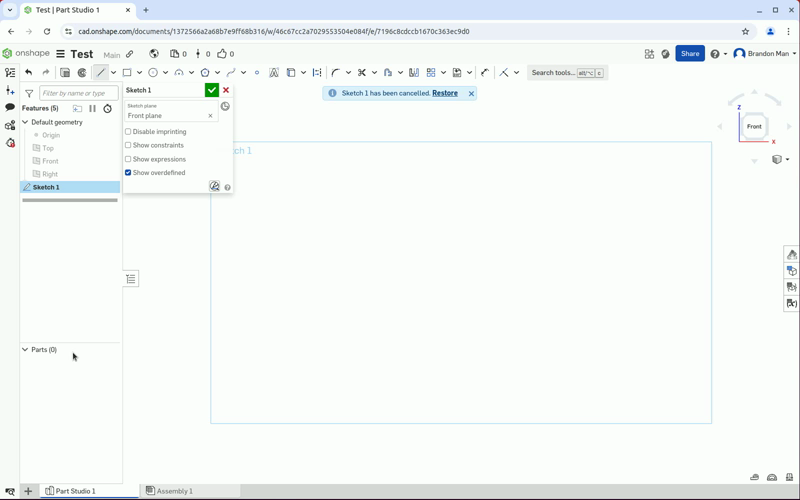
mouse_move(383, 294)
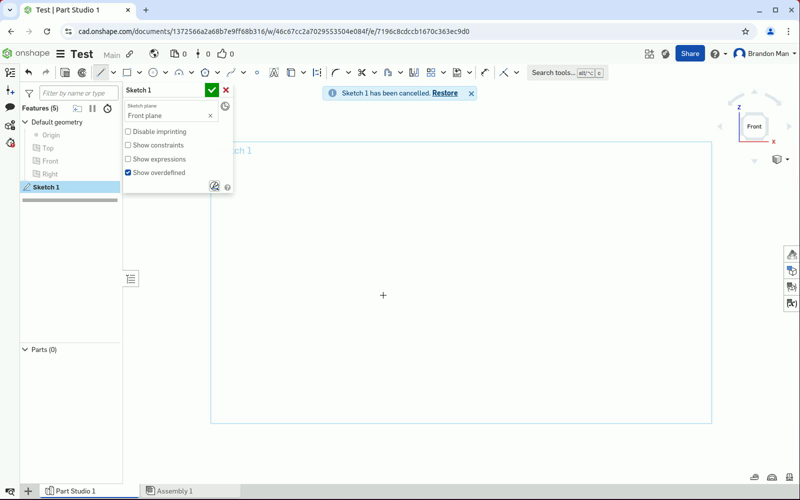
click(383, 294)
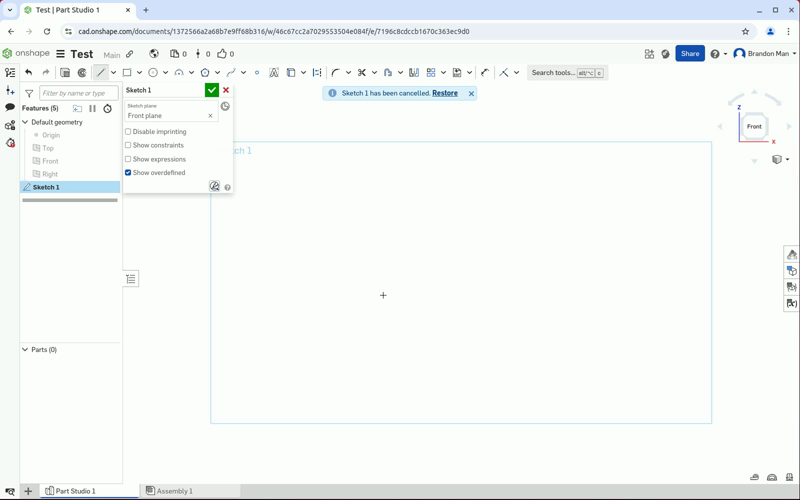
key_up(shift)
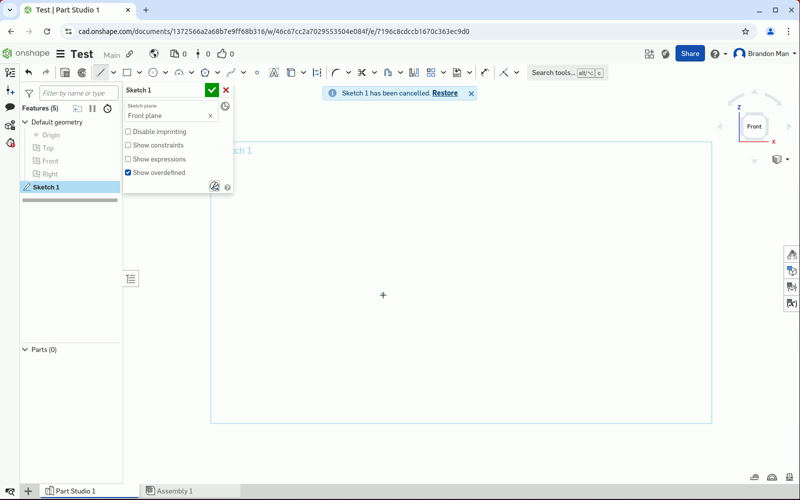
key_down(shift)
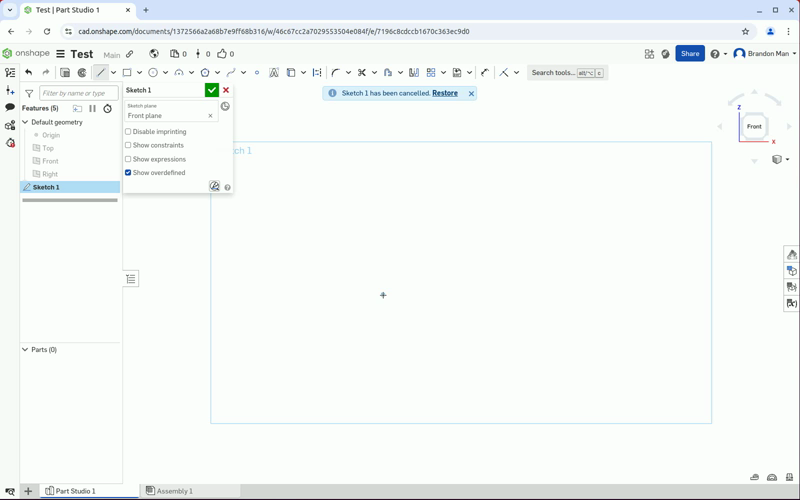
mouse_move(413, 294)
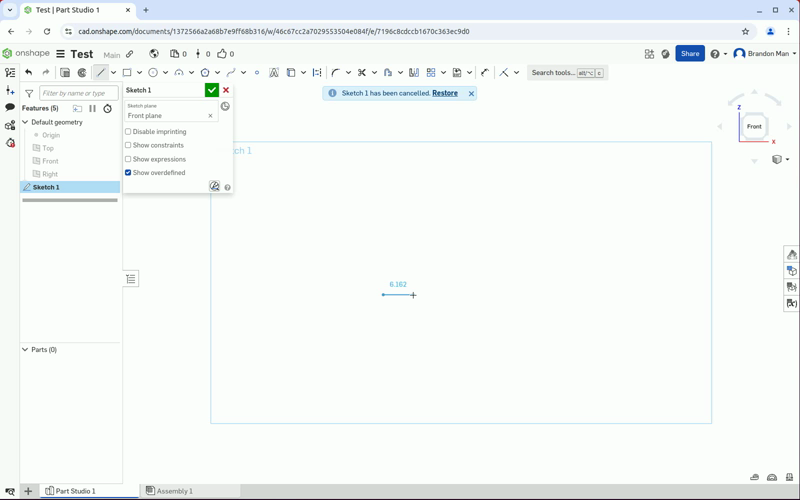
mouse_move(417, 294)
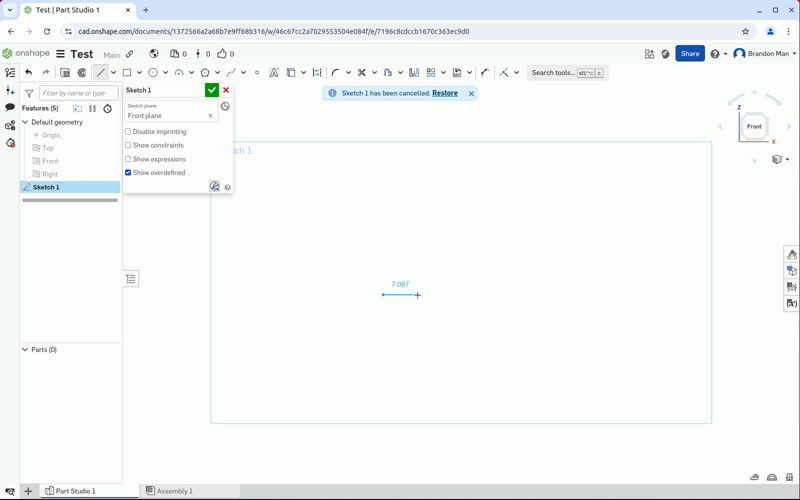
click(417, 294)
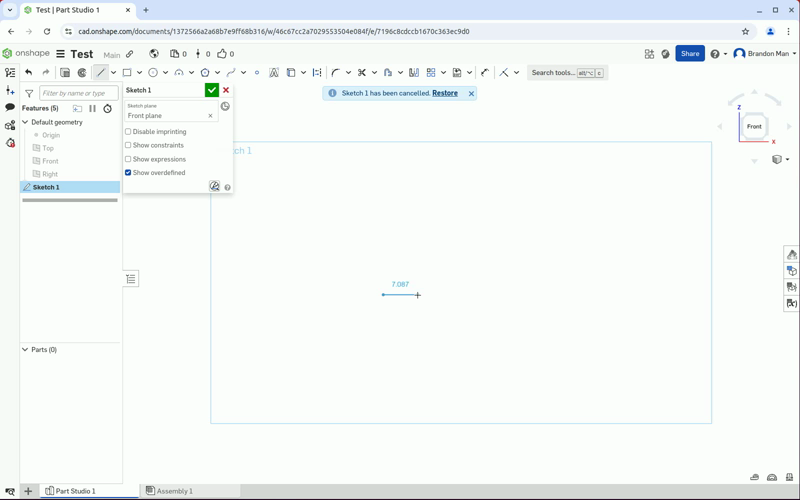
key_up(shift)
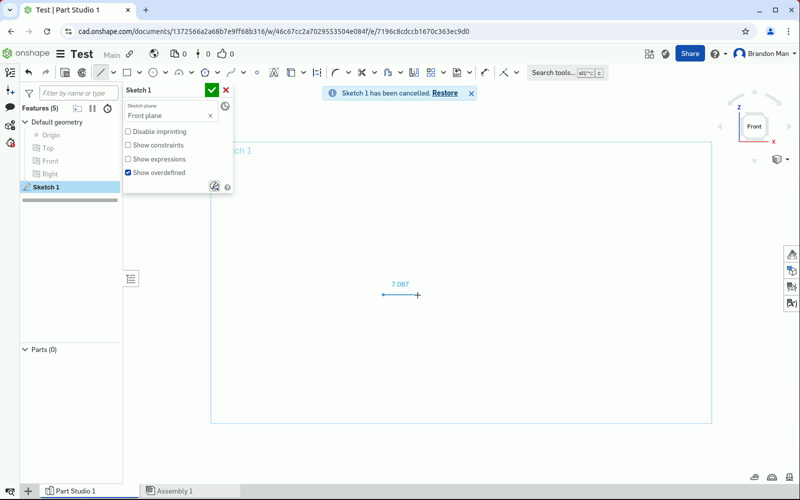
key(esc)
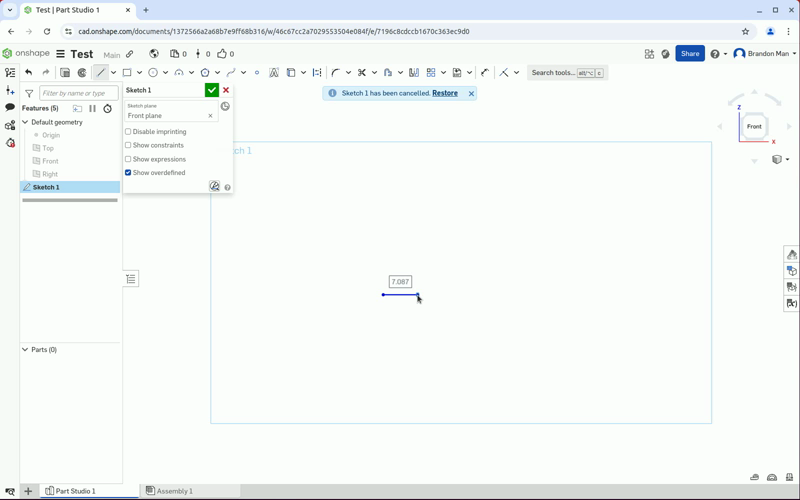
key(a)
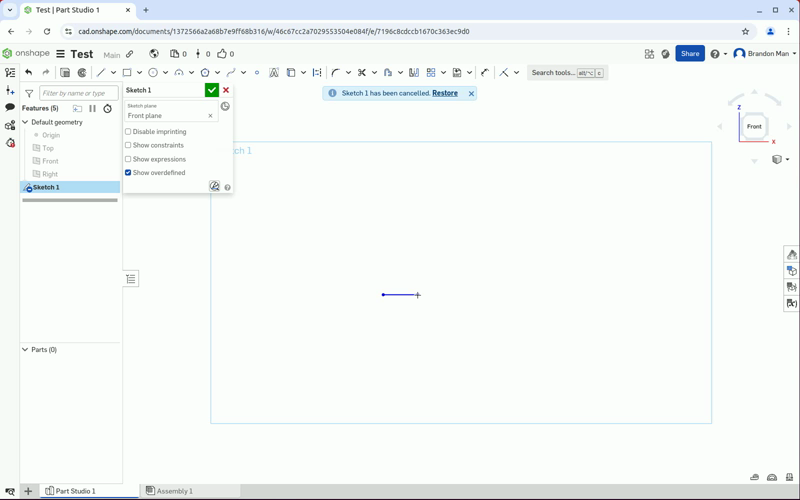
mouse_move(417, 294)
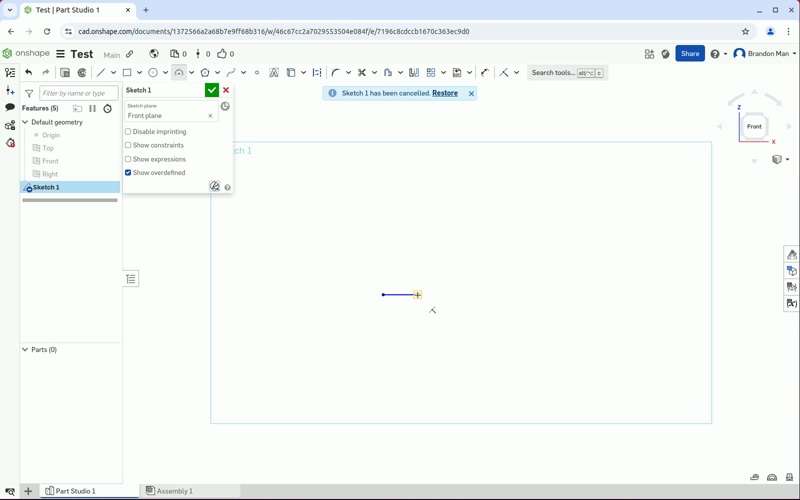
click(417, 294)
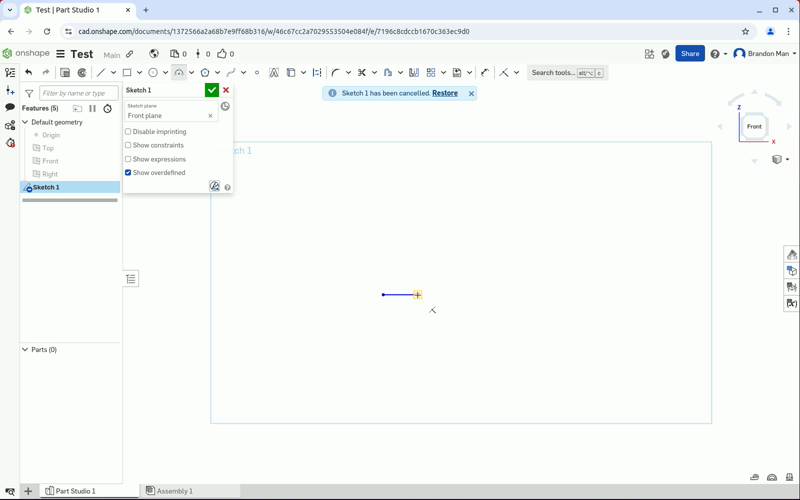
key_down(shift)
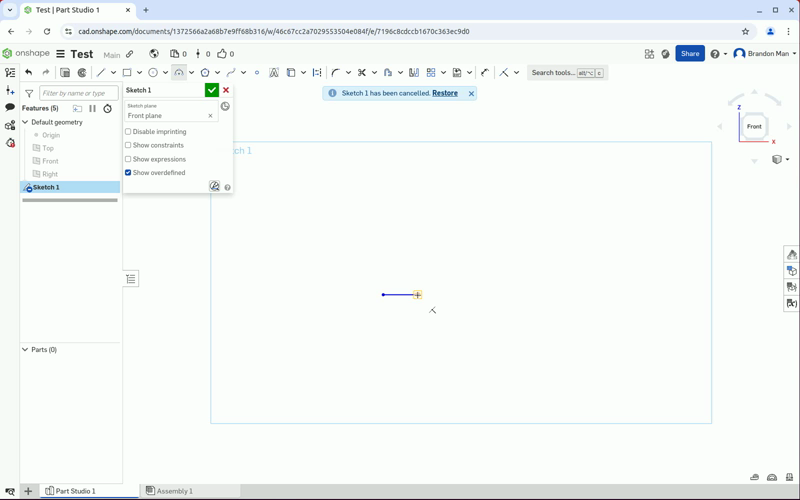
mouse_move(417, 270)
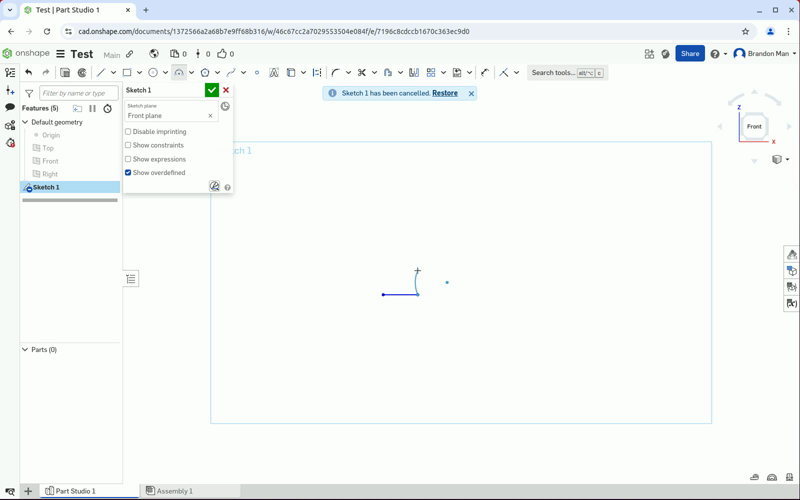
click(417, 270)
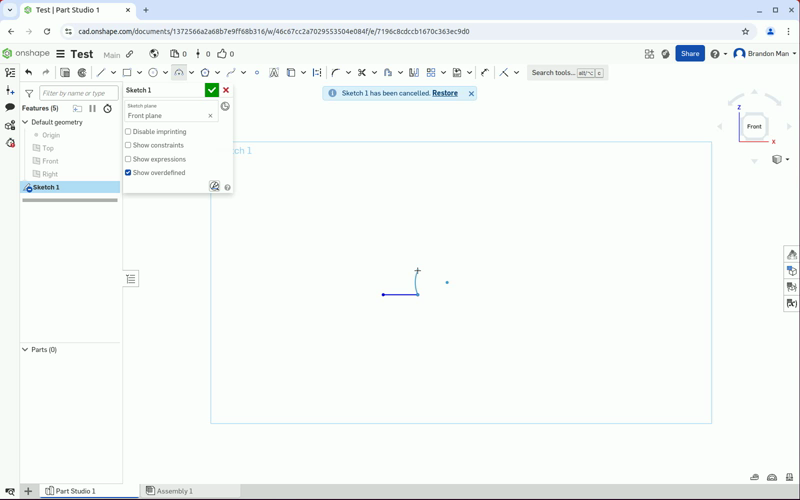
mouse_move(346, 282)
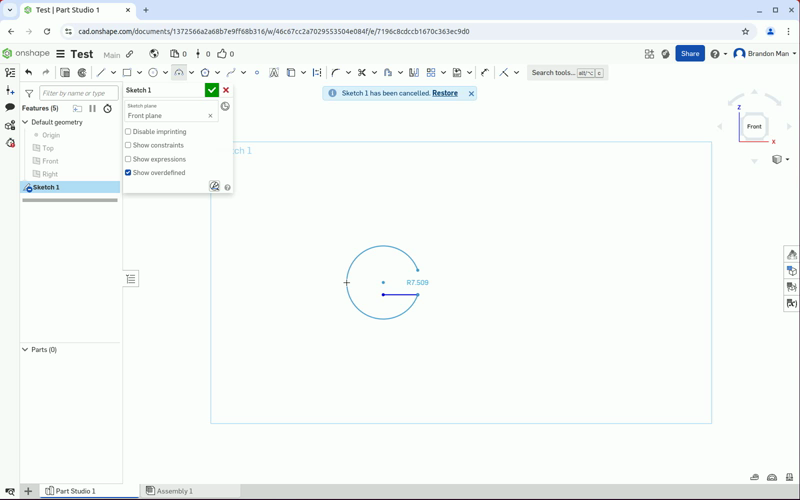
click(346, 282)
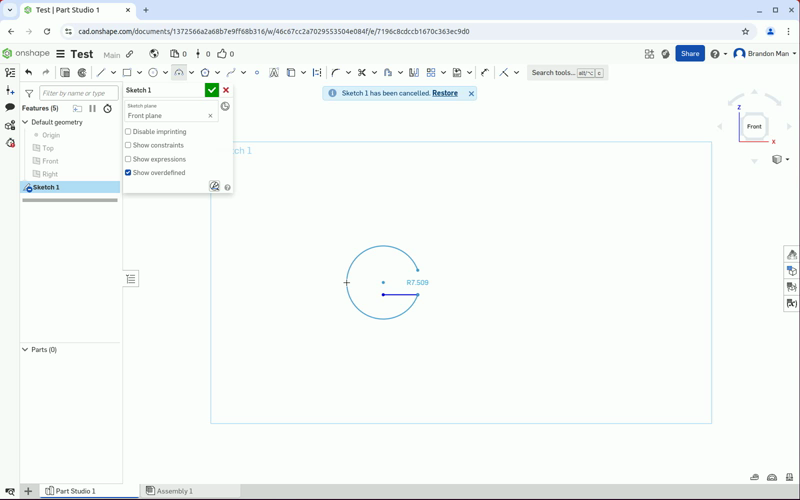
key_up(shift)
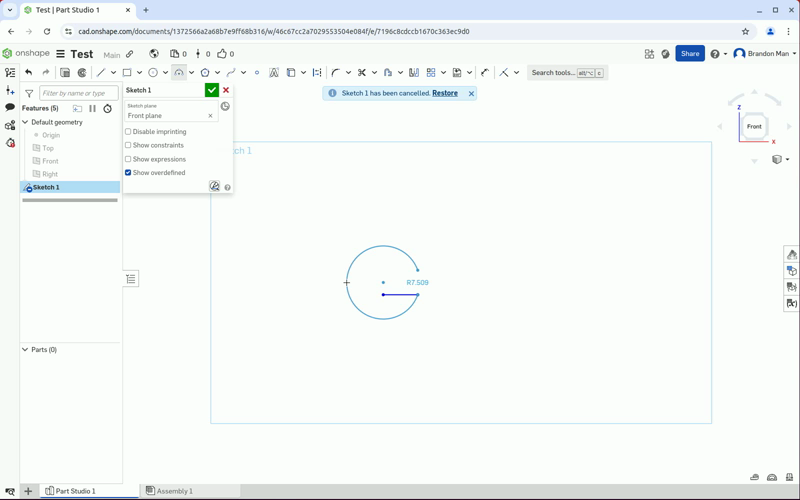
key(esc)
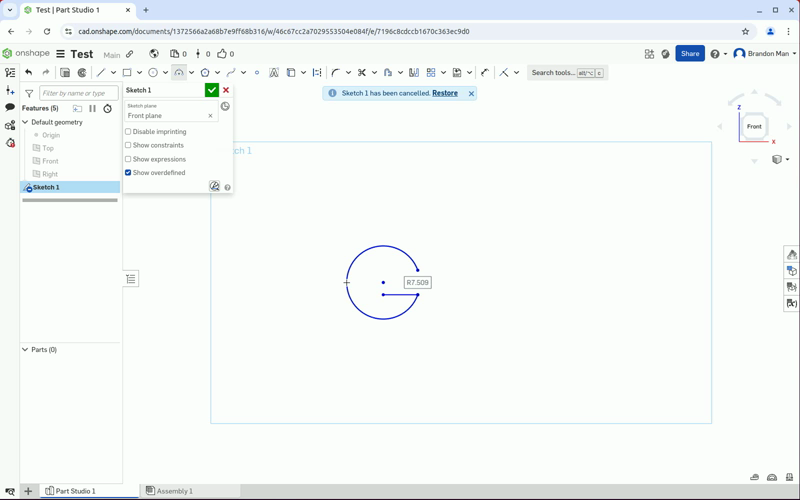
key(l)
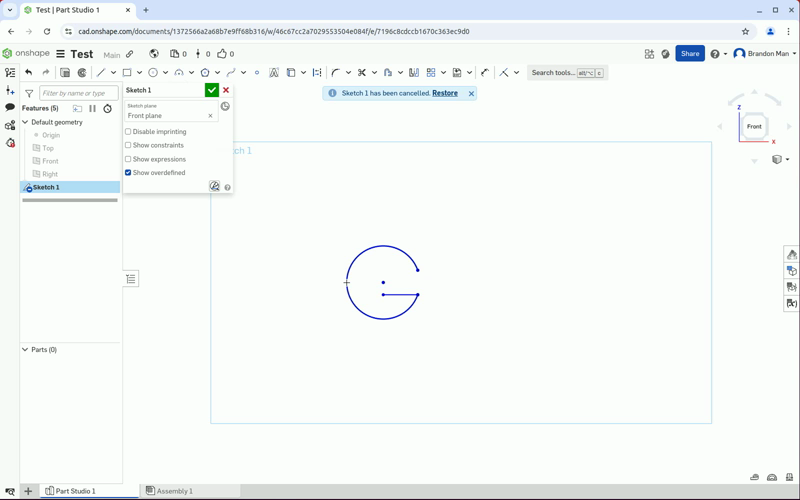
mouse_move(417, 270)
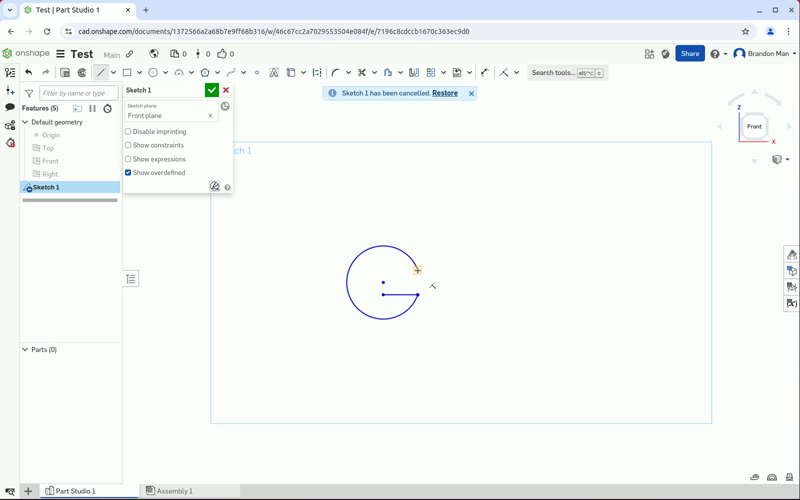
click(417, 270)
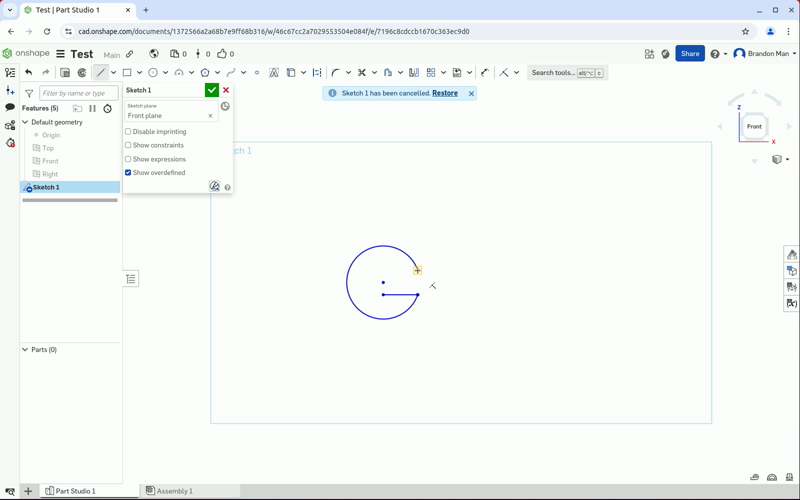
key_down(shift)
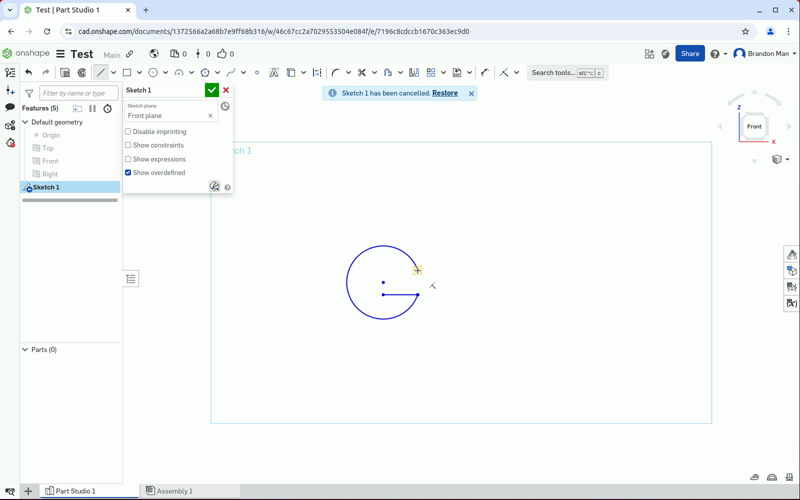
mouse_move(447, 270)
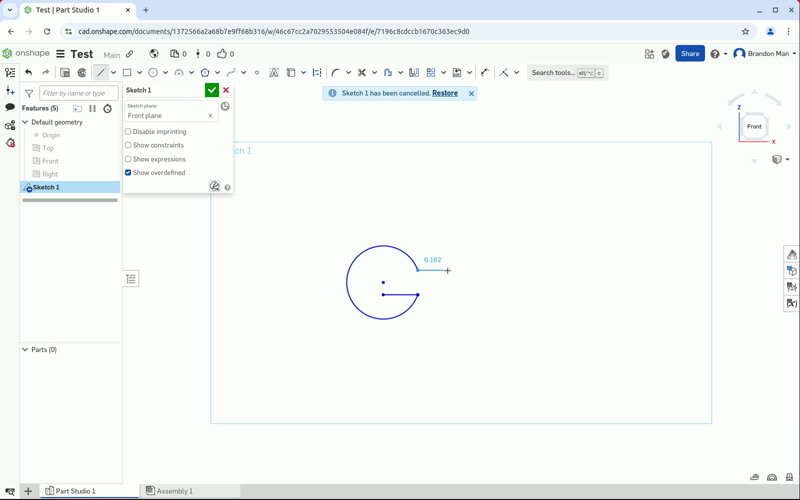
mouse_move(383, 270)
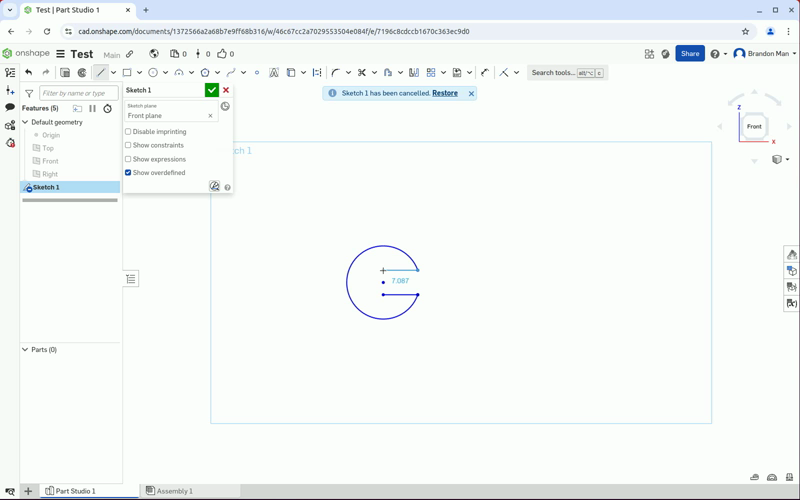
click(383, 270)
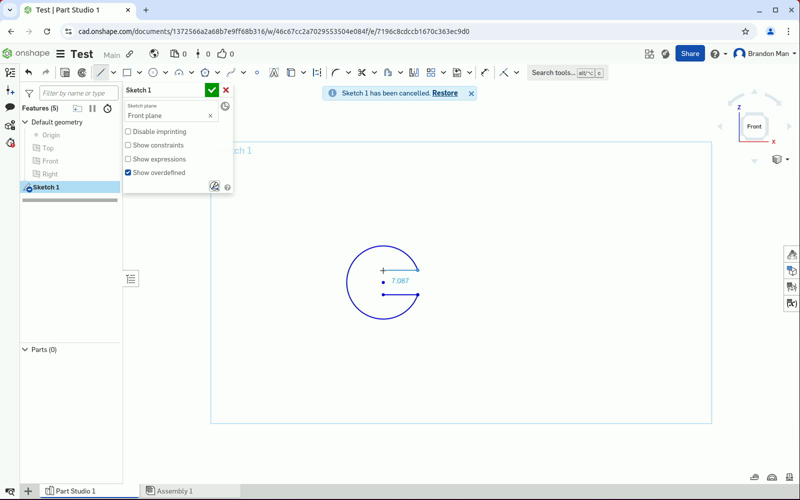
key_up(shift)
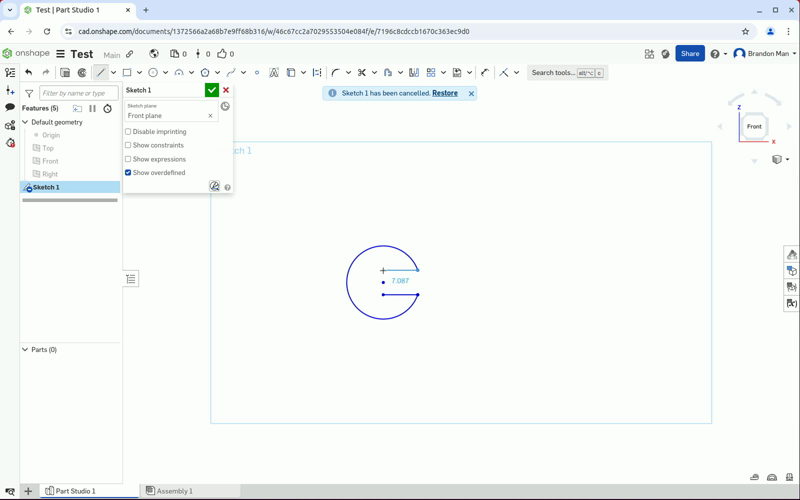
mouse_move(413, 270)
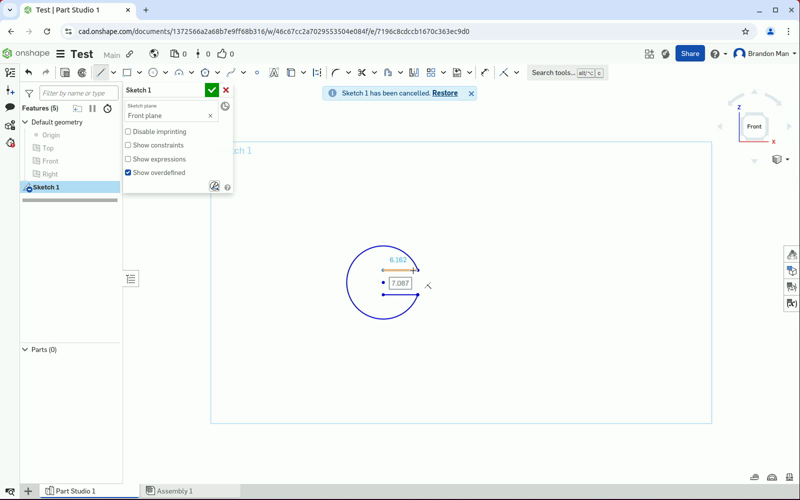
key_down(shift)
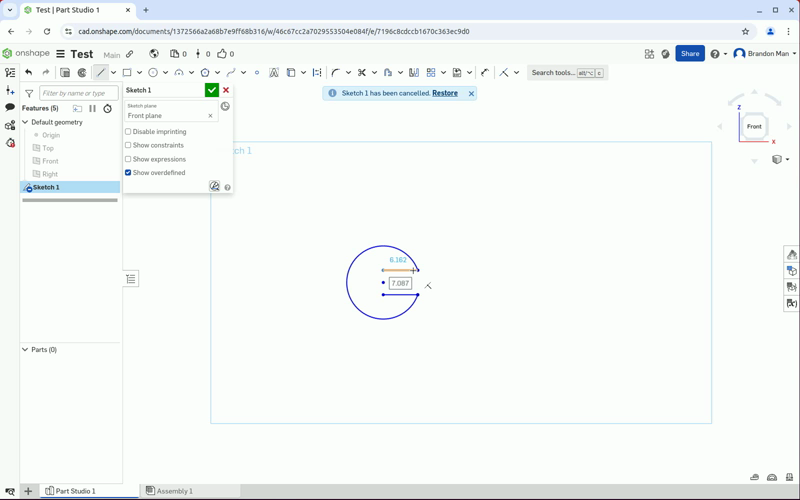
mouse_move(383, 294)
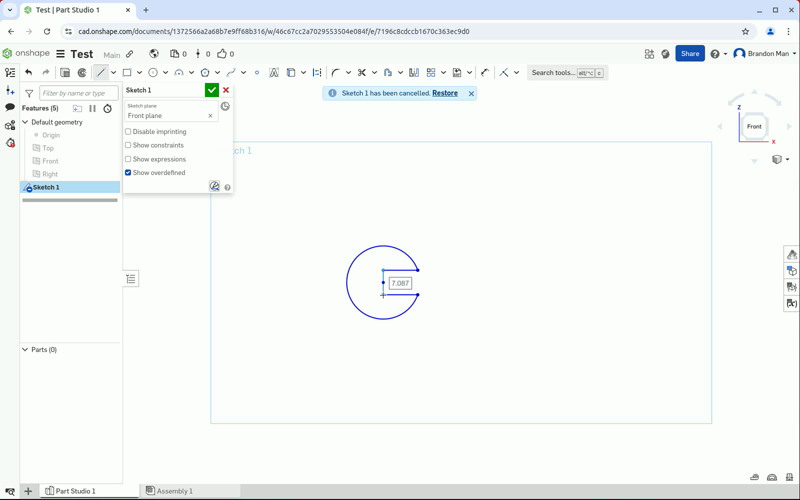
key_up(shift)
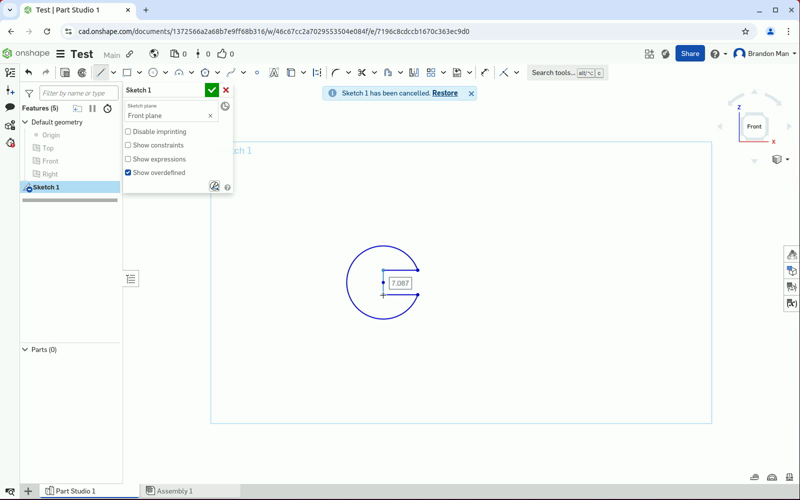
click(383, 294)
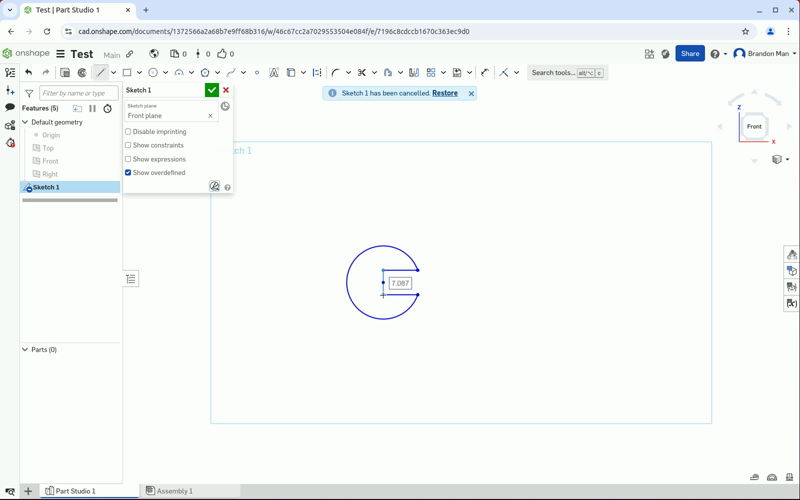
key(esc)
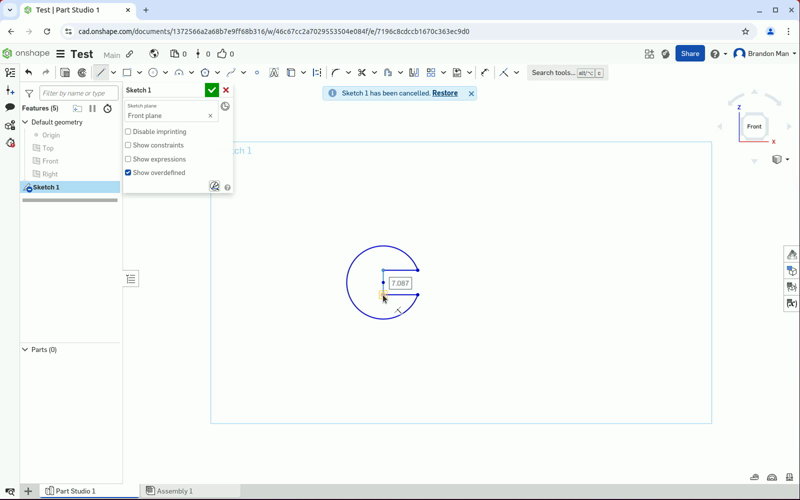
mouse_move(399, 307)
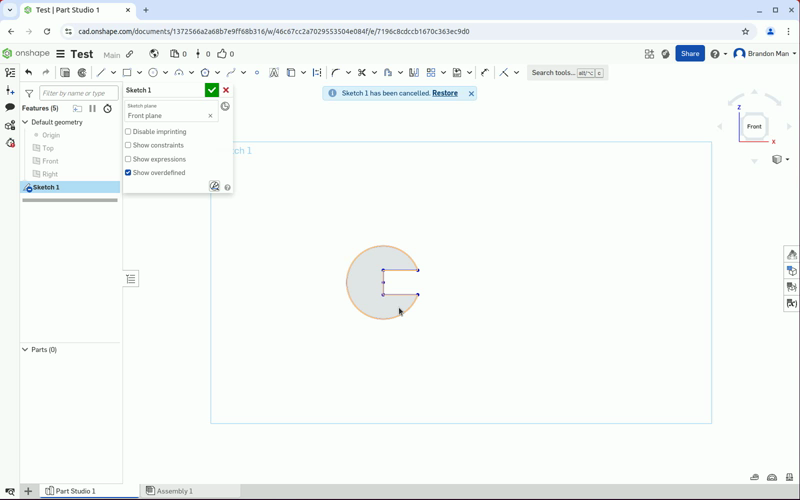
click(399, 307)
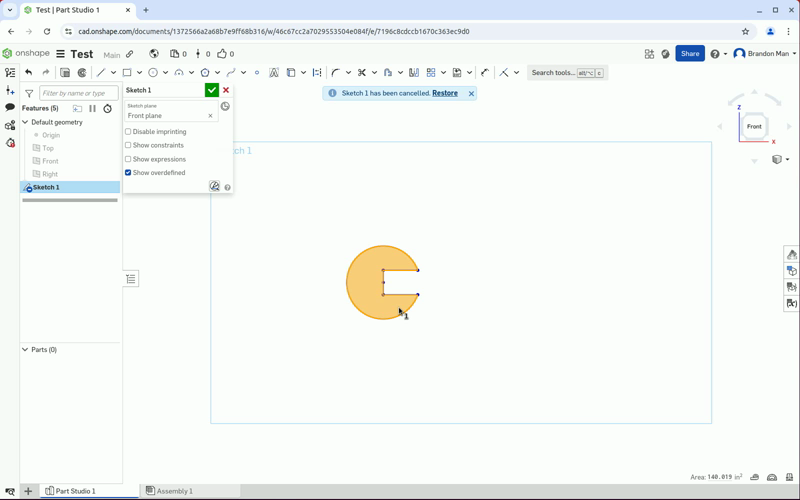
mouse_move(73, 352)
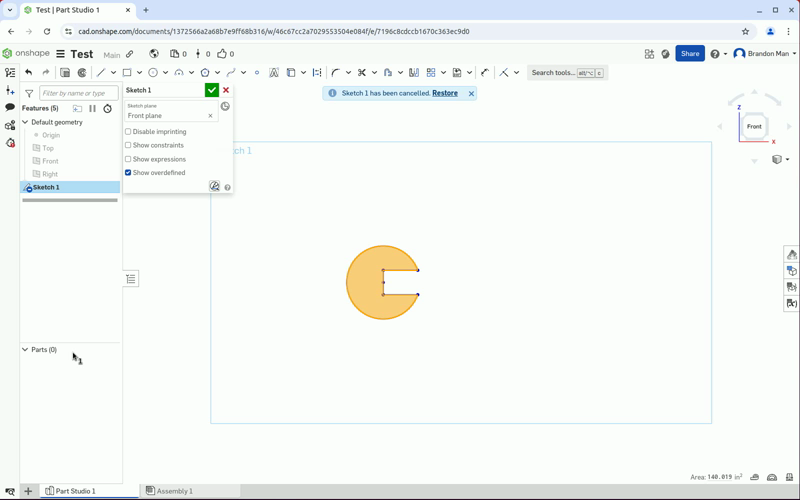
key(shift+y)
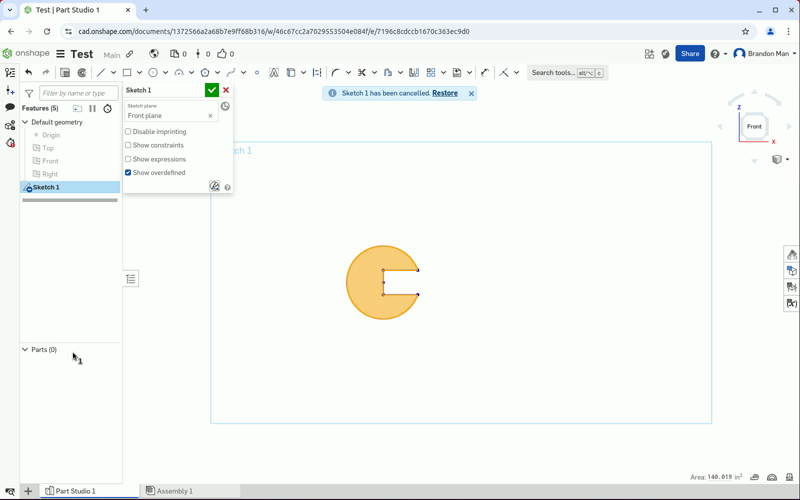
key(shift+e)
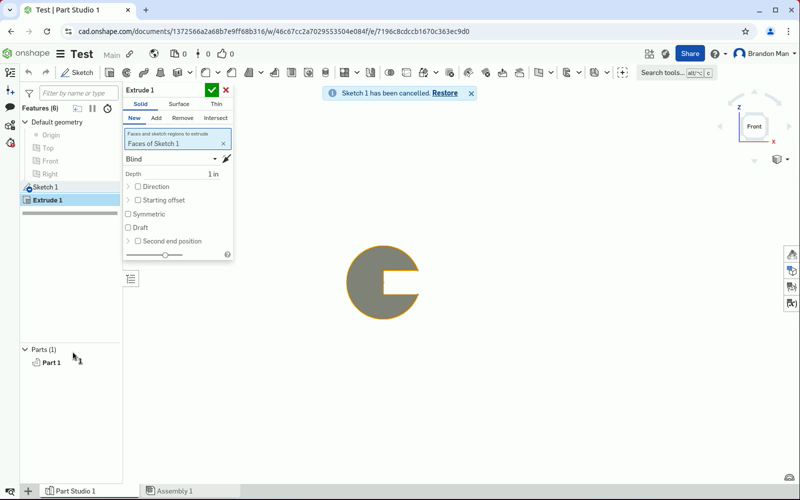
mouse_move(143, 106)
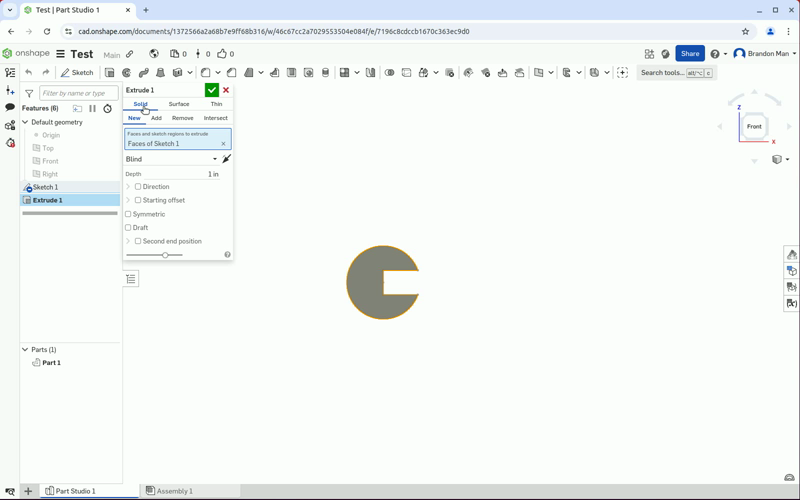
click(143, 106)
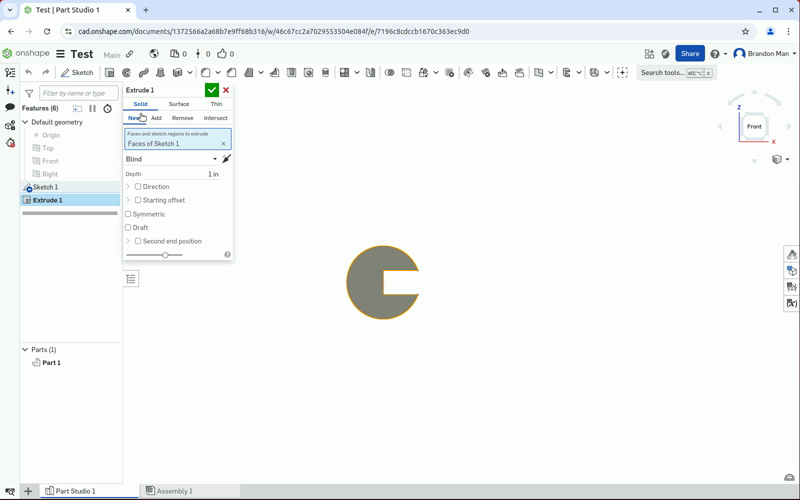
mouse_move(137, 120)
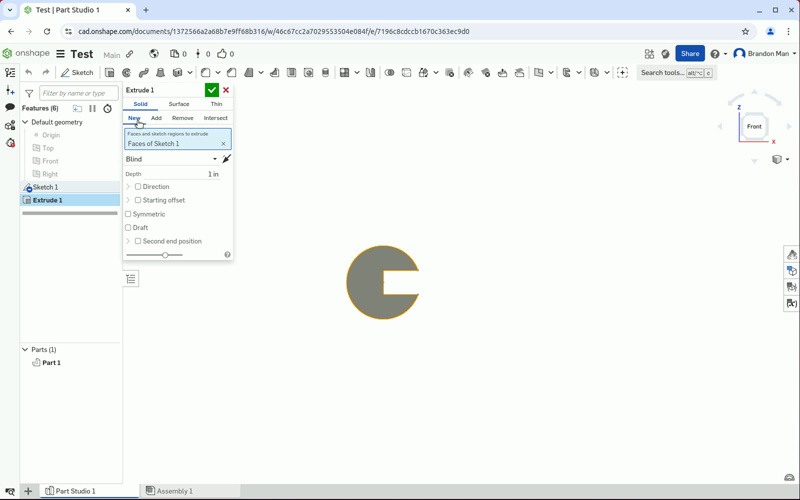
click(137, 120)
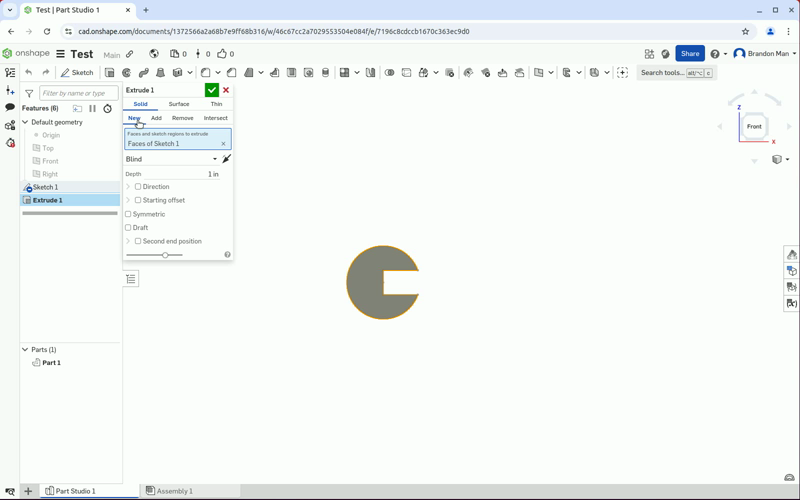
key(tab, 4)
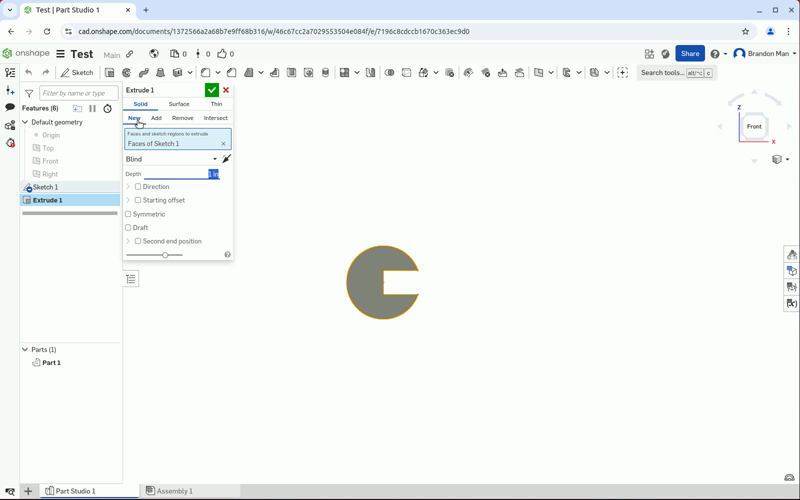
text(-2.889)
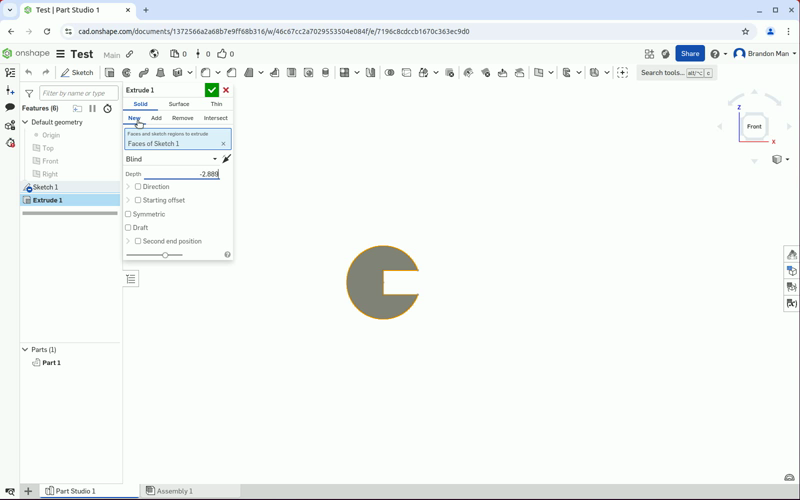
key(enter)
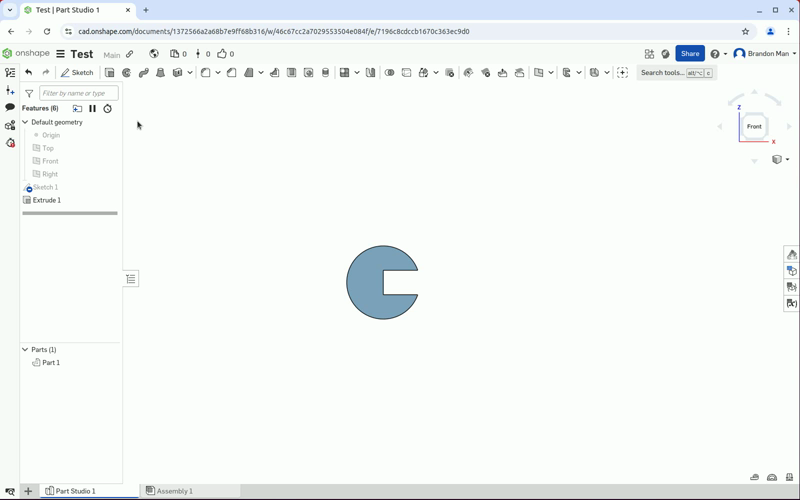
key(shift+h)
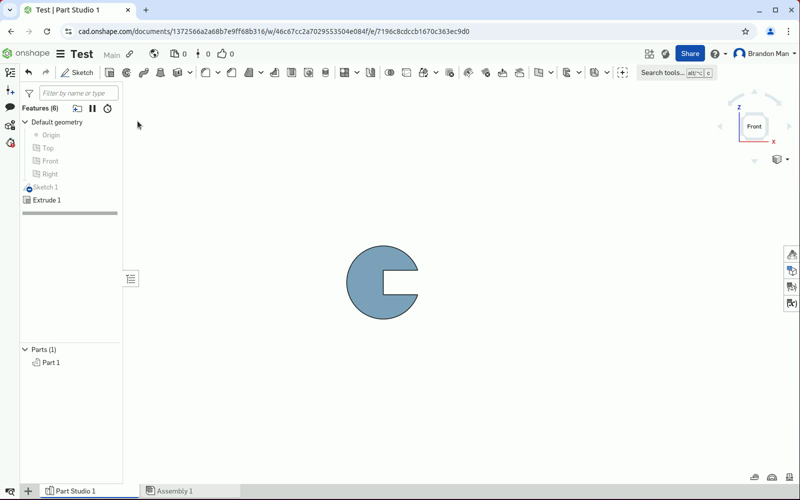
key(shift+h)
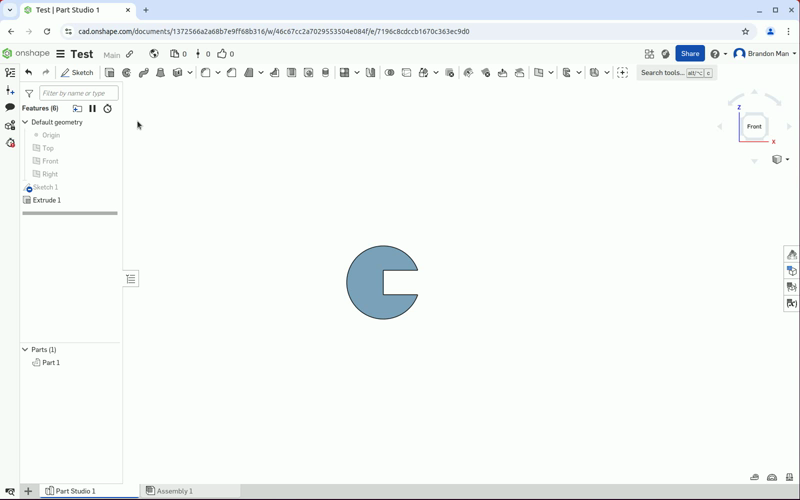
mouse_move(73, 189)
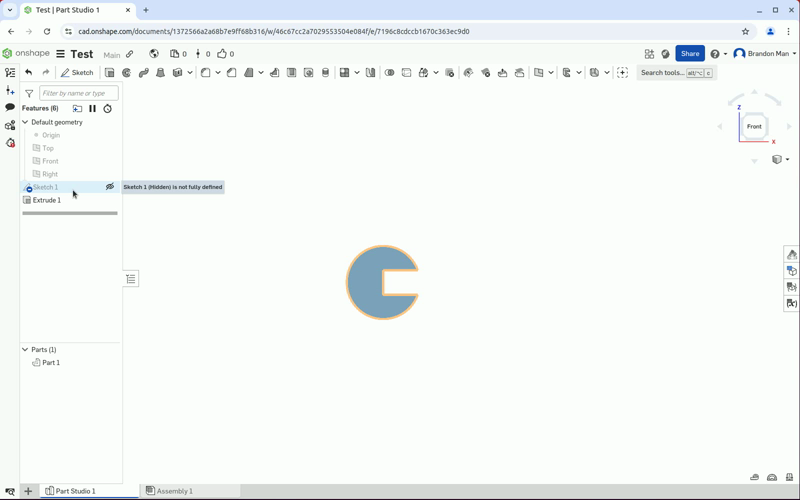
click(73, 189)
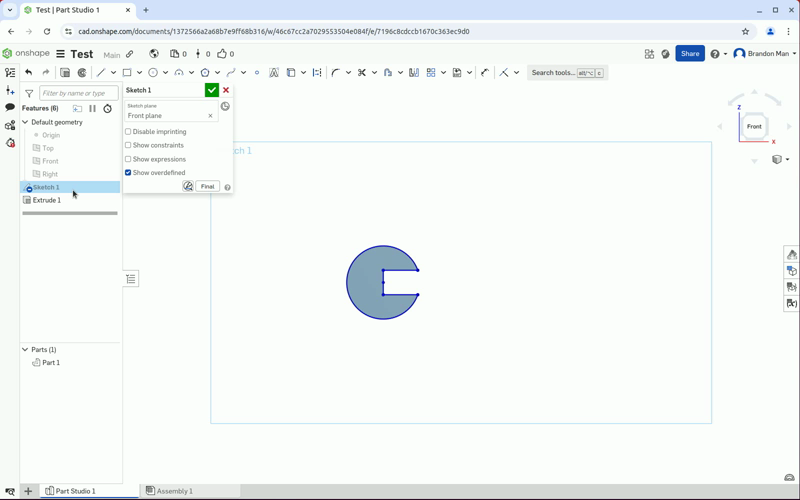
mouse_move(229, 92)
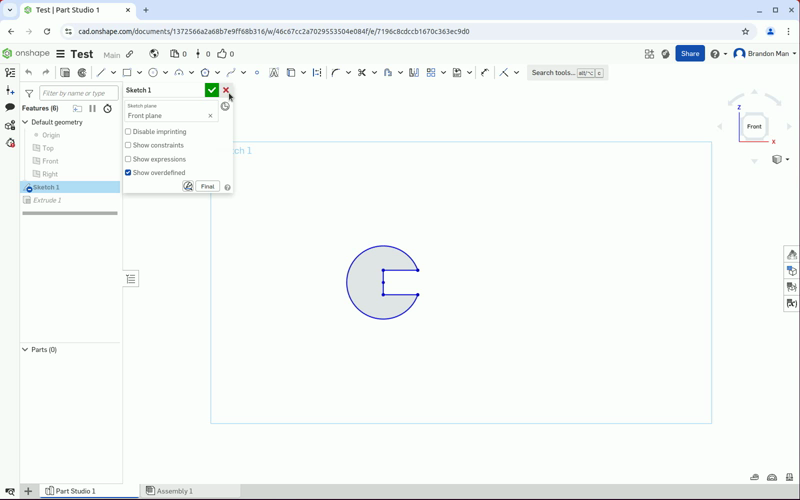
click(229, 92)
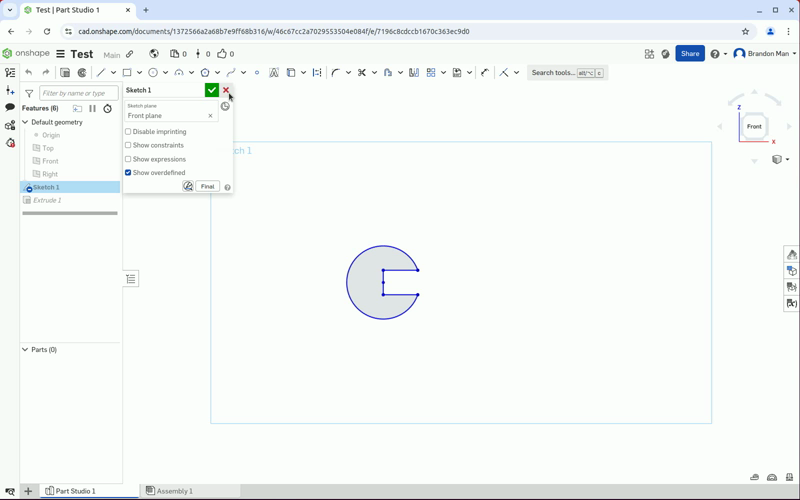
key(shift+s)
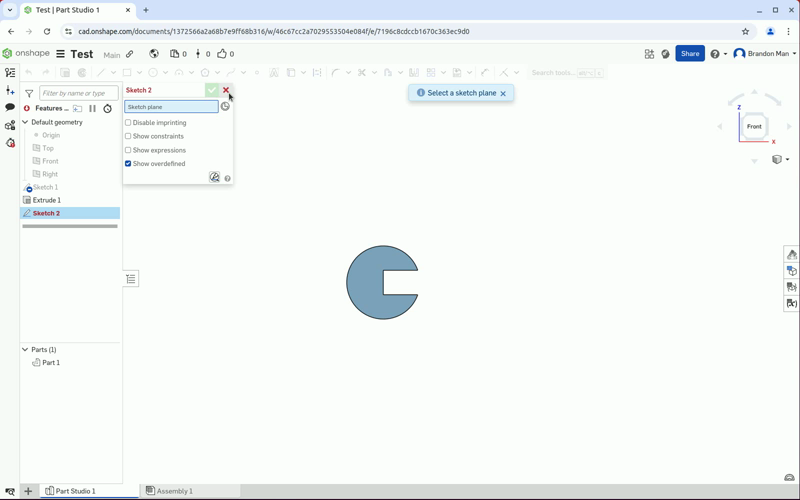
mouse_move(73, 163)
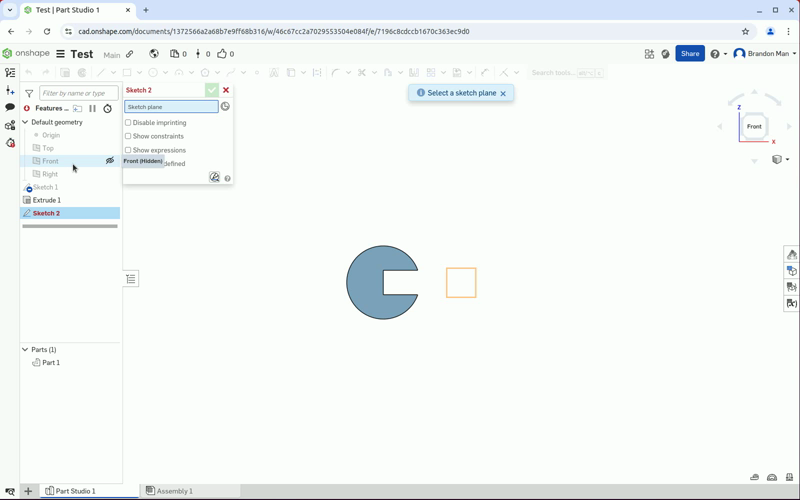
click(73, 163)
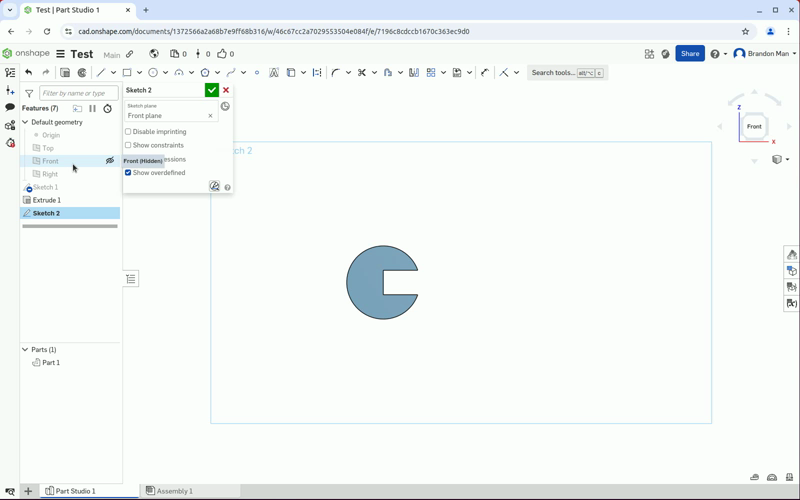
mouse_move(73, 352)
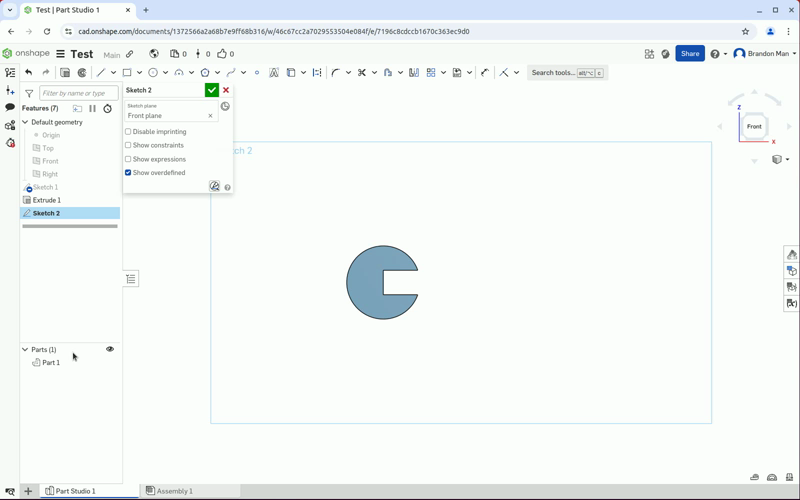
key(y)
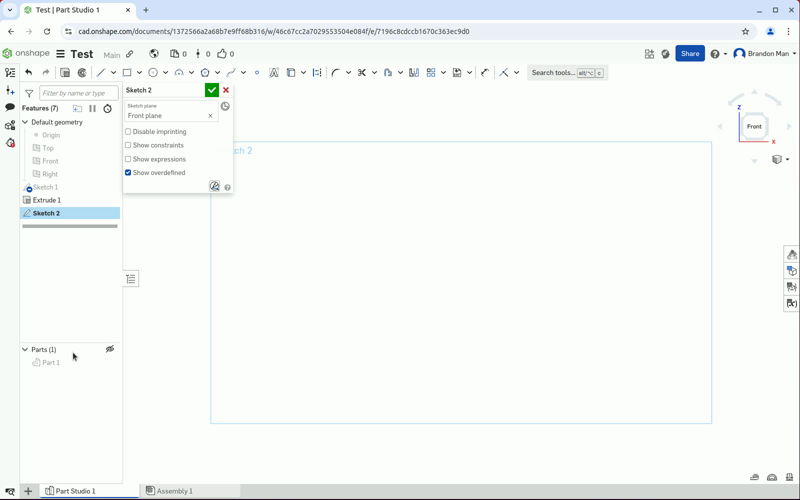
key(l)
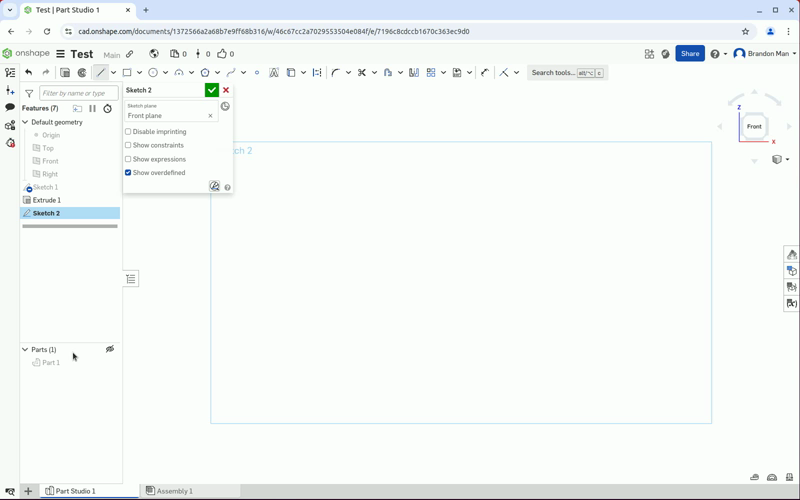
key_down(shift)
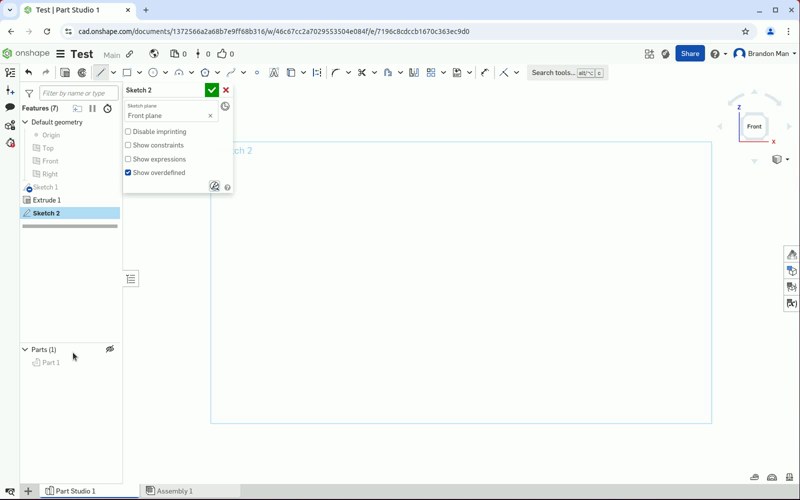
mouse_move(516, 294)
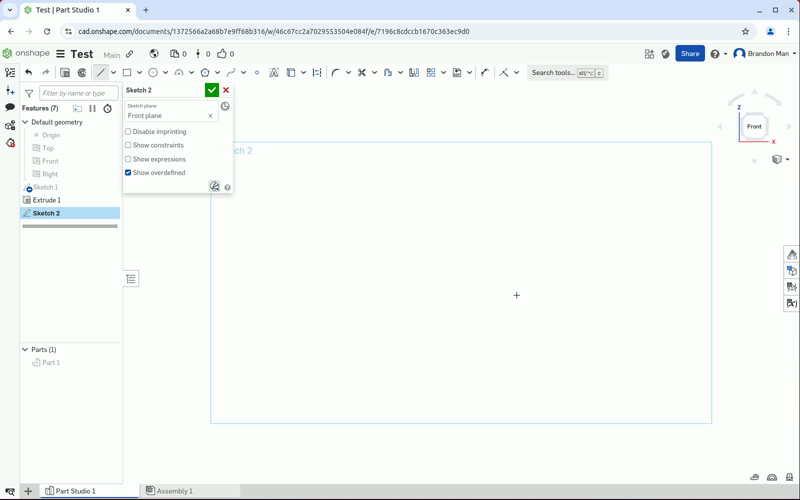
click(516, 294)
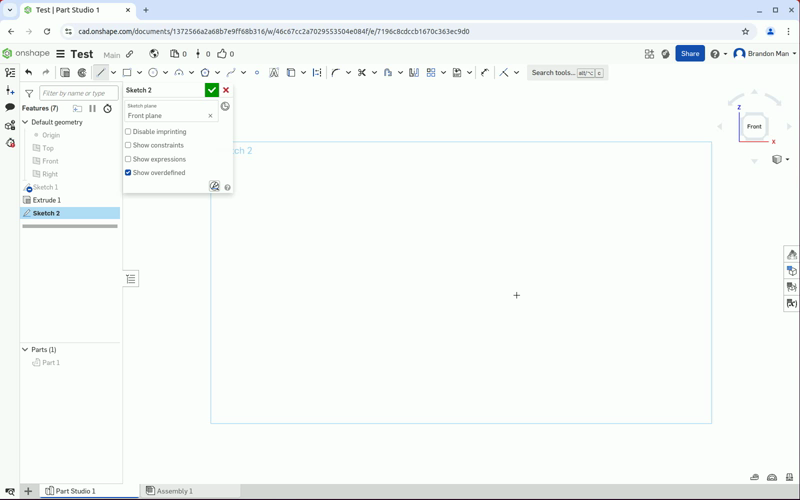
key_up(shift)
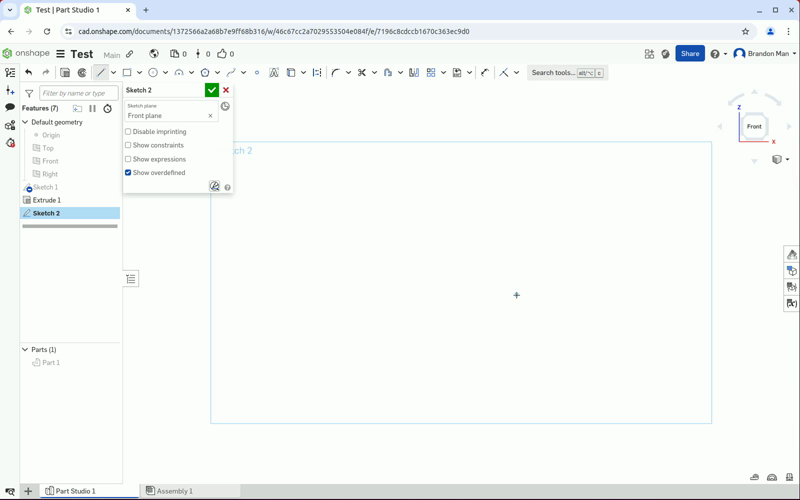
key_down(shift)
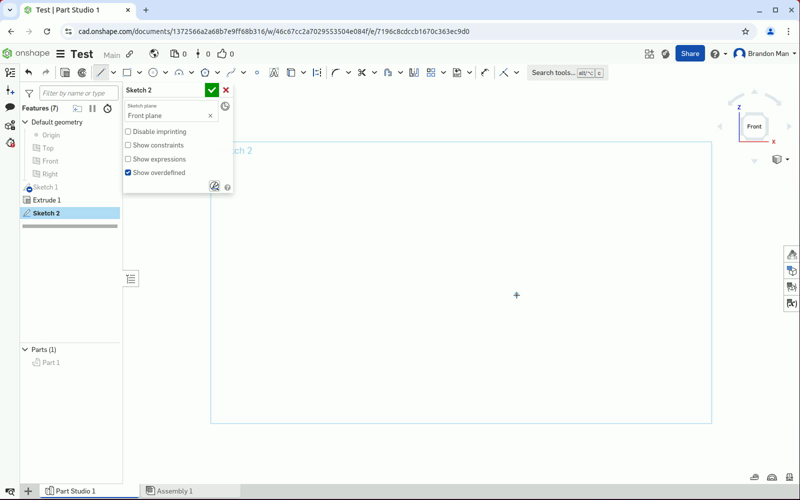
mouse_move(546, 294)
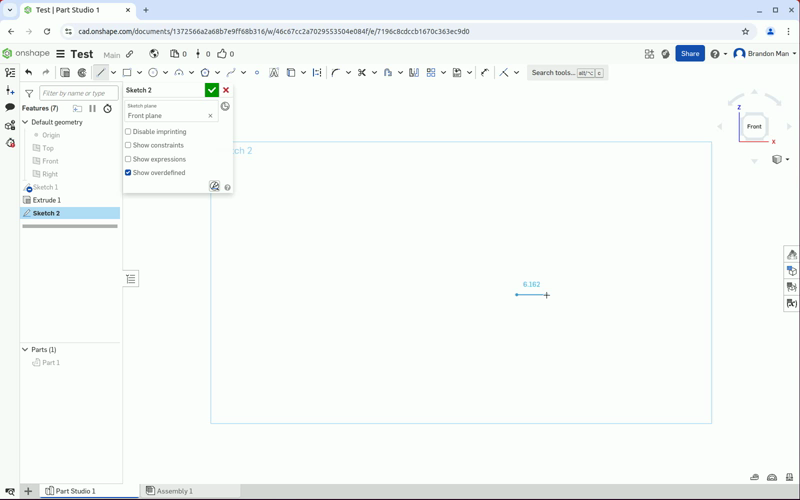
mouse_move(537, 294)
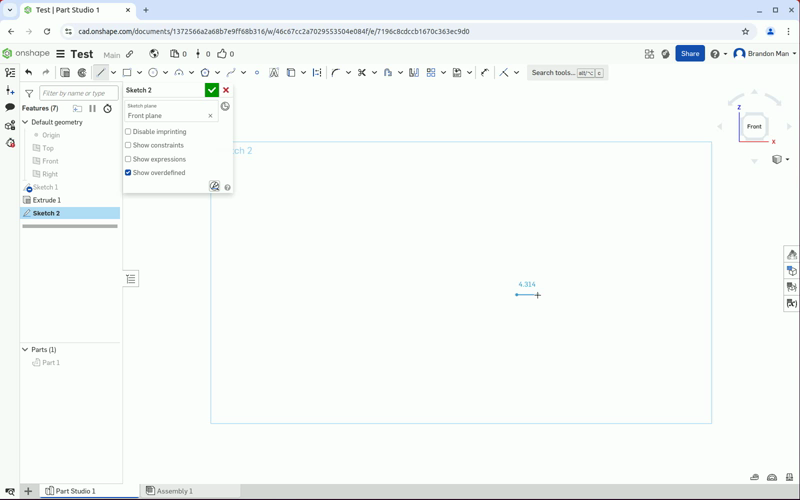
click(537, 294)
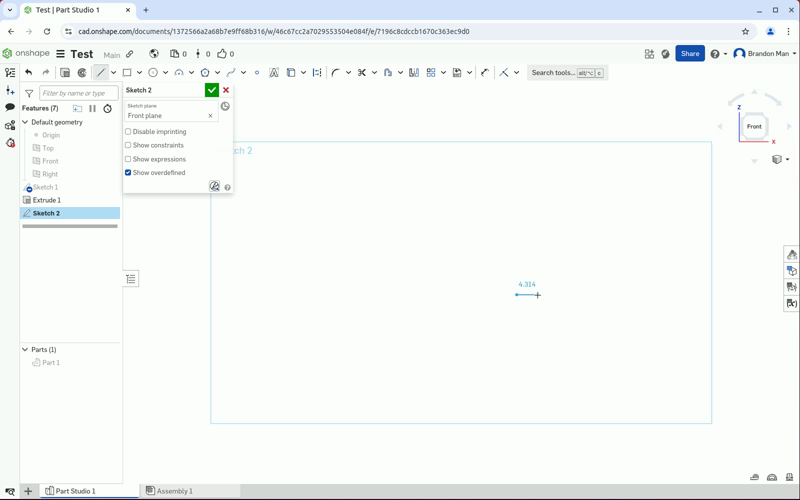
key_up(shift)
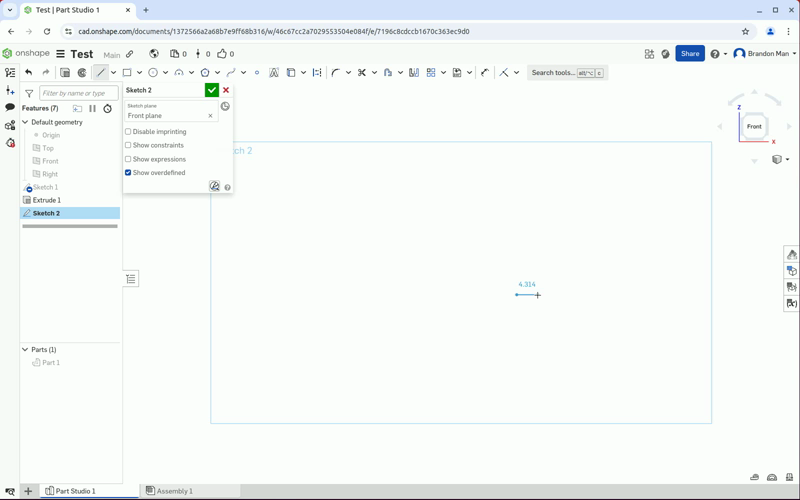
key_down(shift)
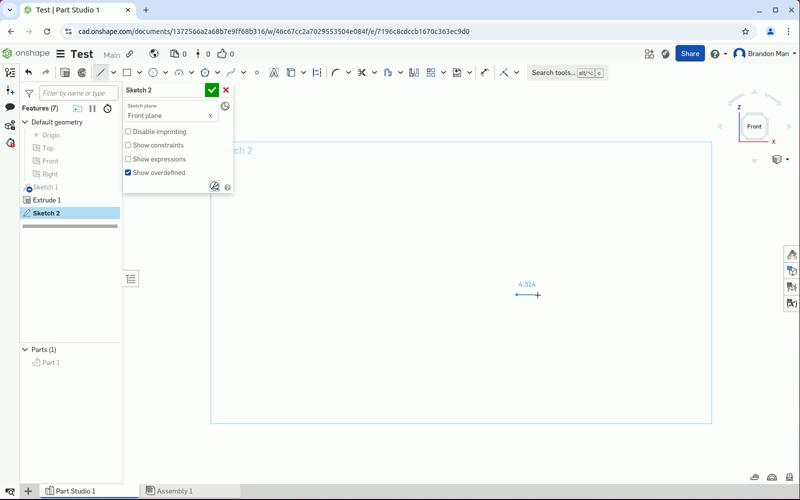
mouse_move(567, 294)
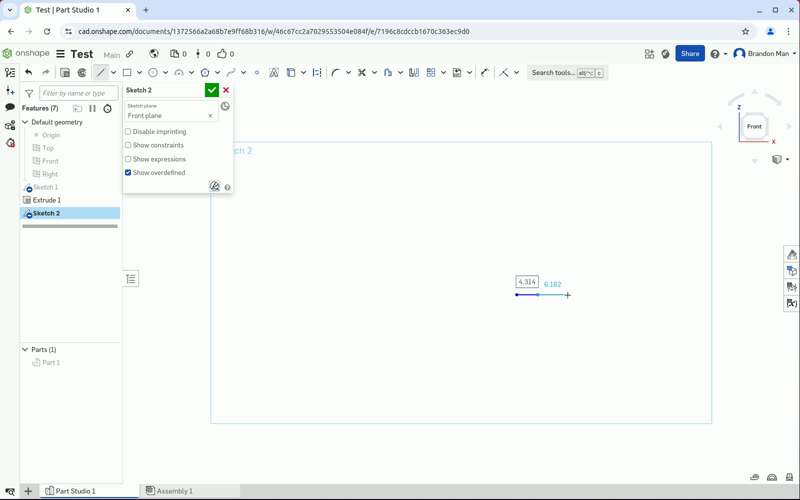
mouse_move(537, 270)
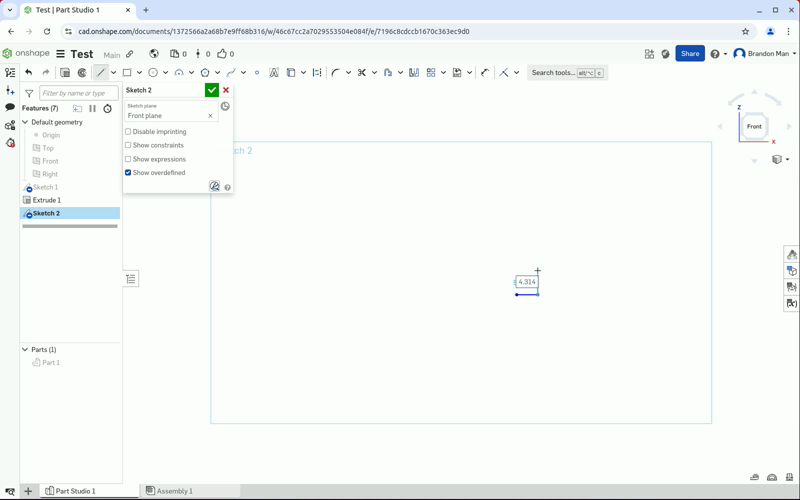
click(537, 270)
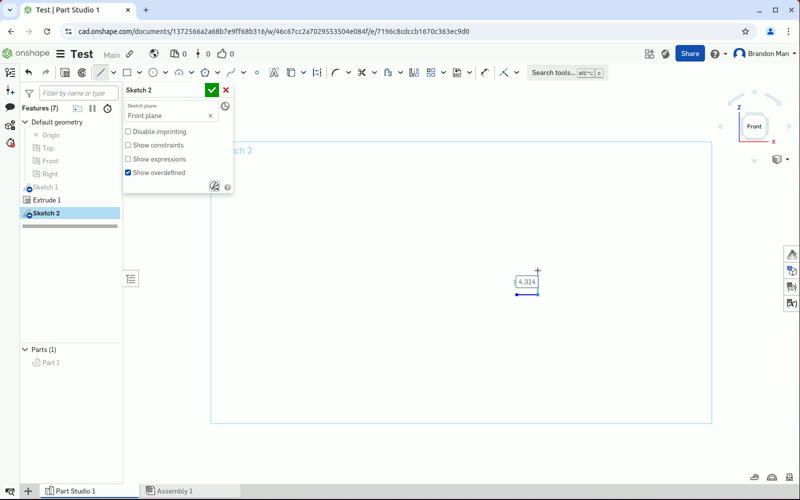
key_up(shift)
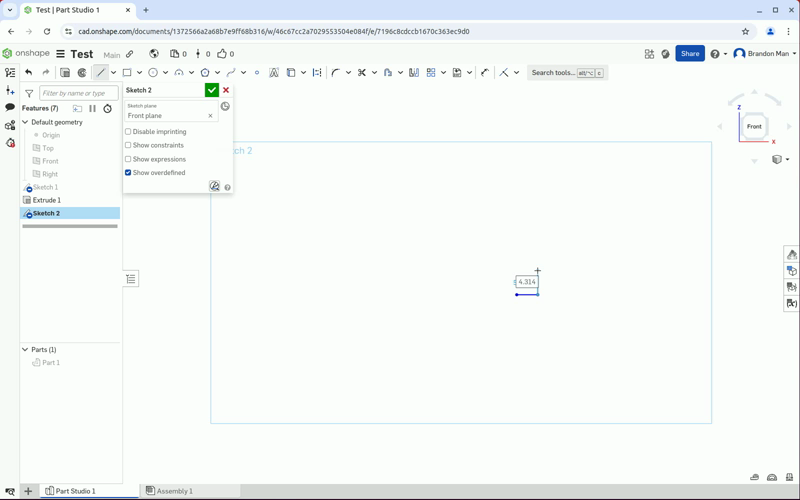
key_down(shift)
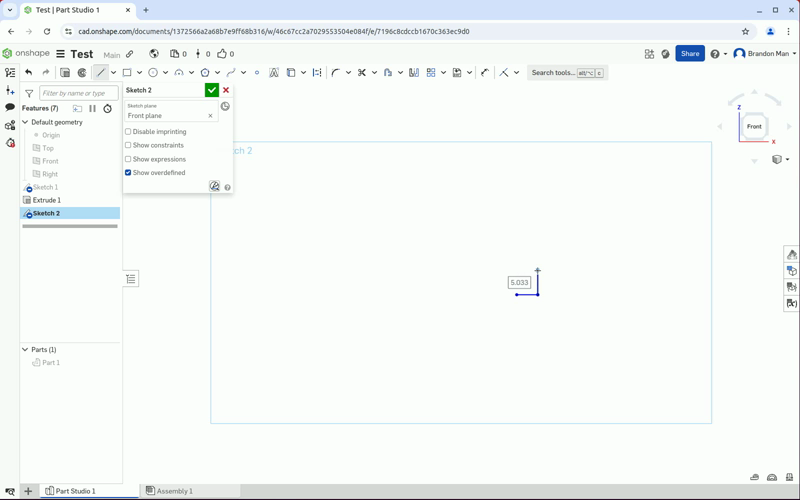
mouse_move(567, 270)
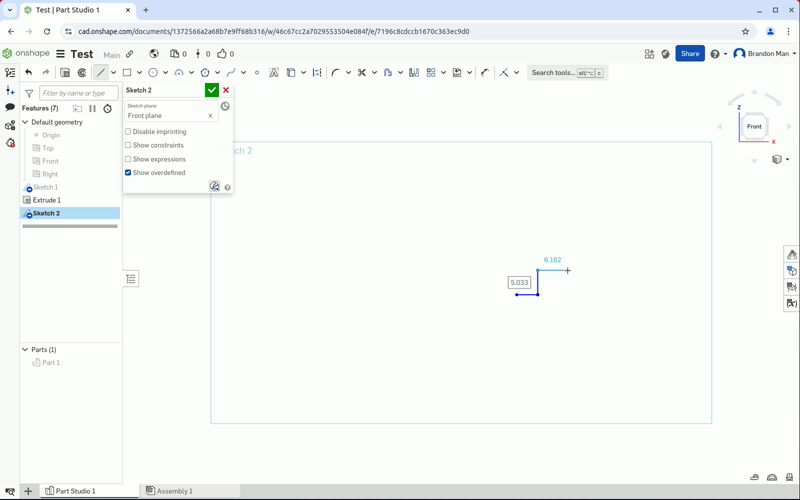
mouse_move(516, 270)
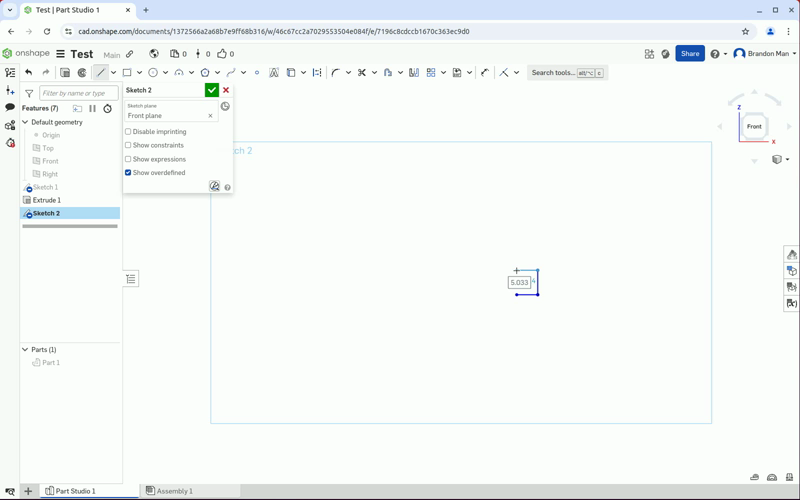
click(516, 270)
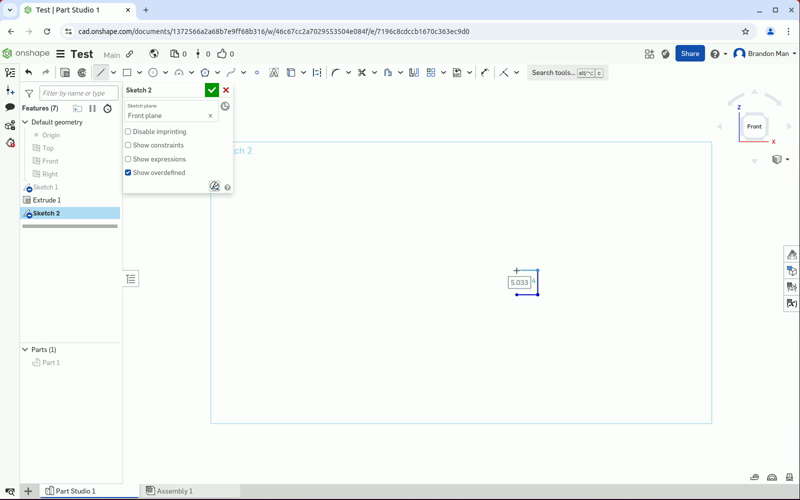
key_up(shift)
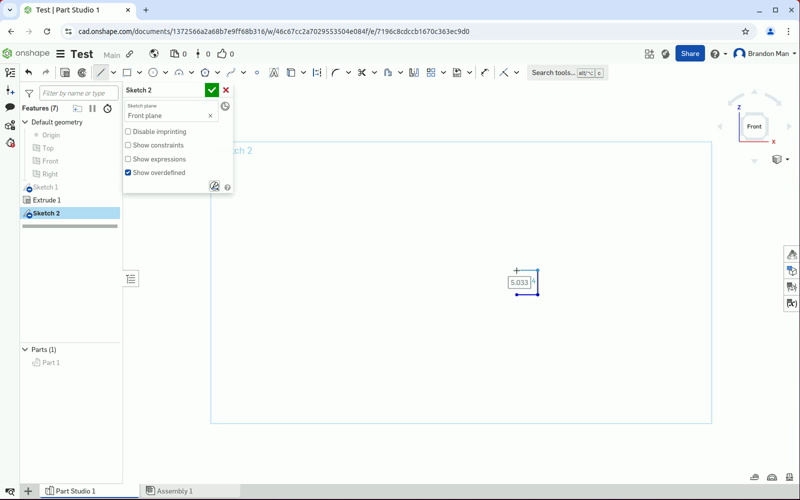
key(esc)
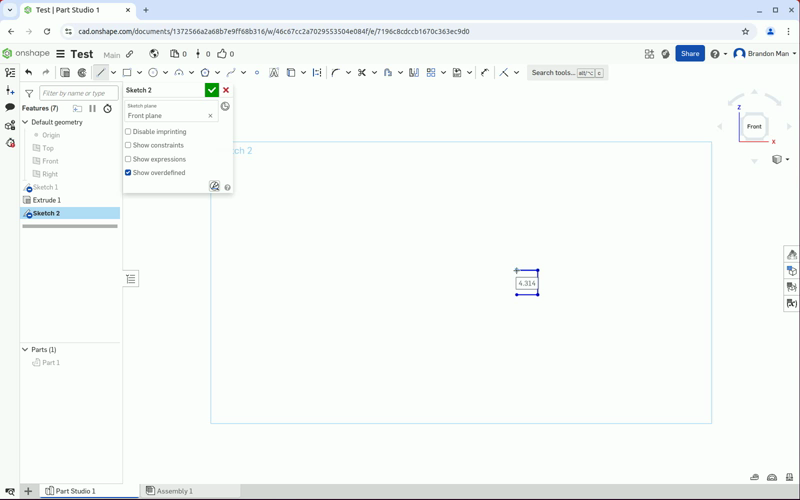
key(a)
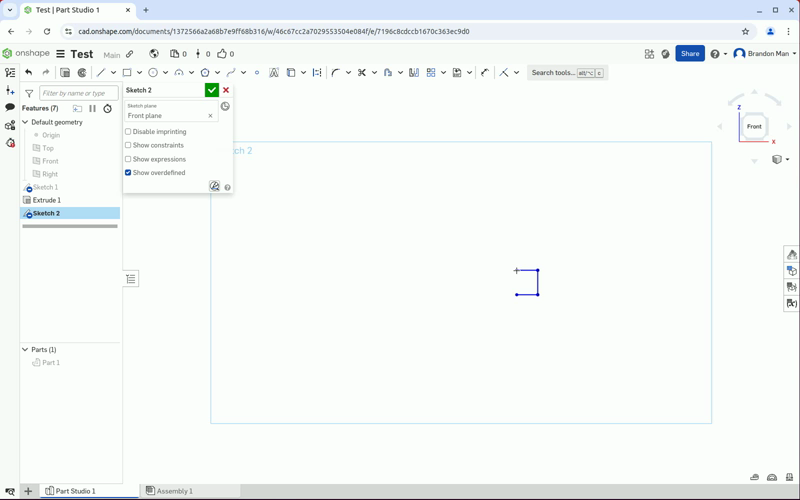
mouse_move(516, 270)
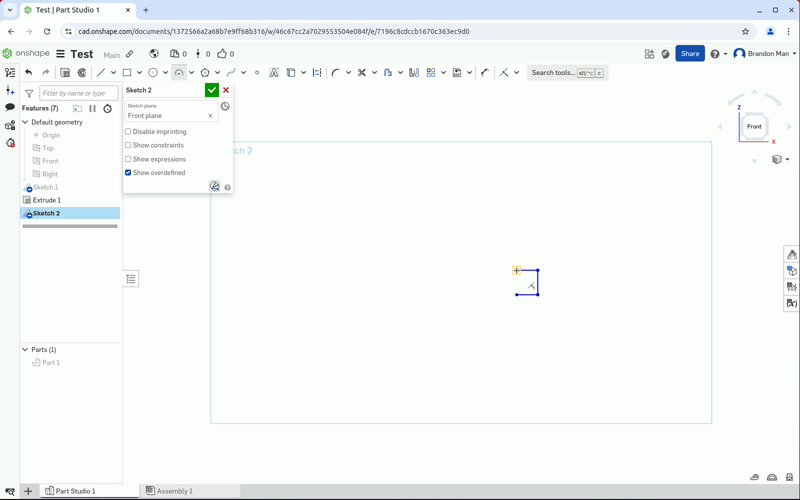
click(516, 270)
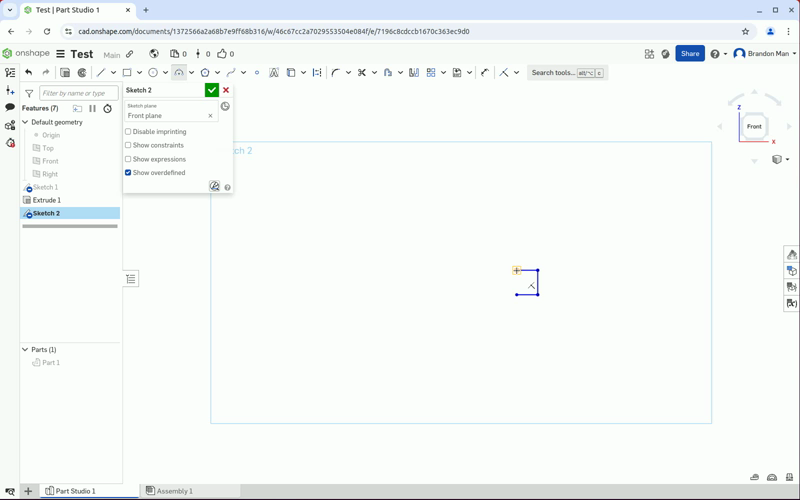
mouse_move(516, 294)
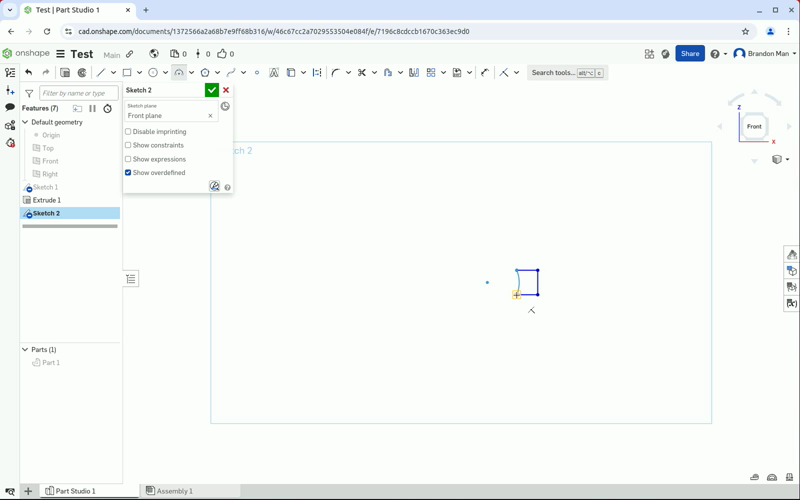
click(516, 294)
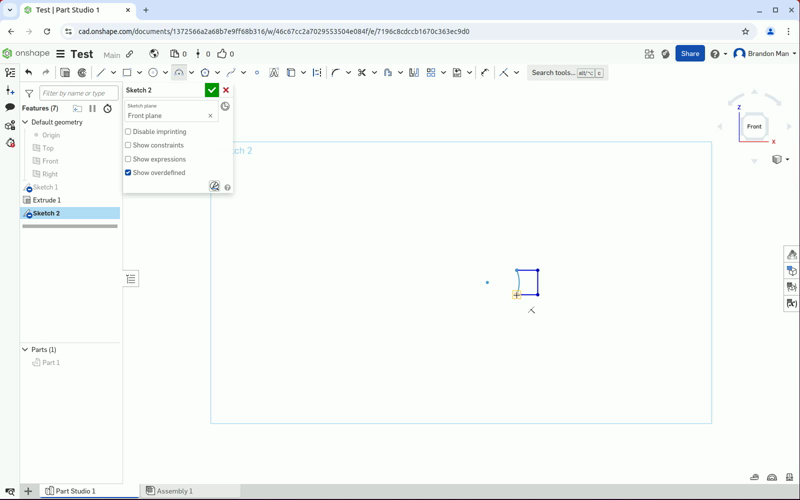
key_down(shift)
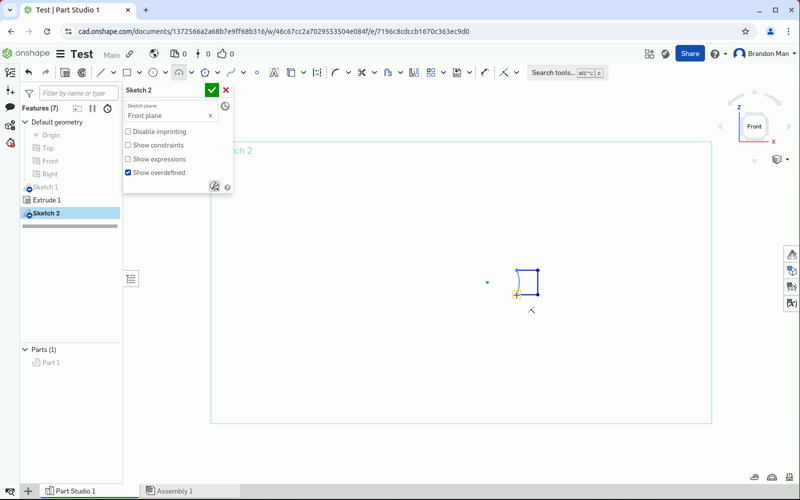
mouse_move(561, 282)
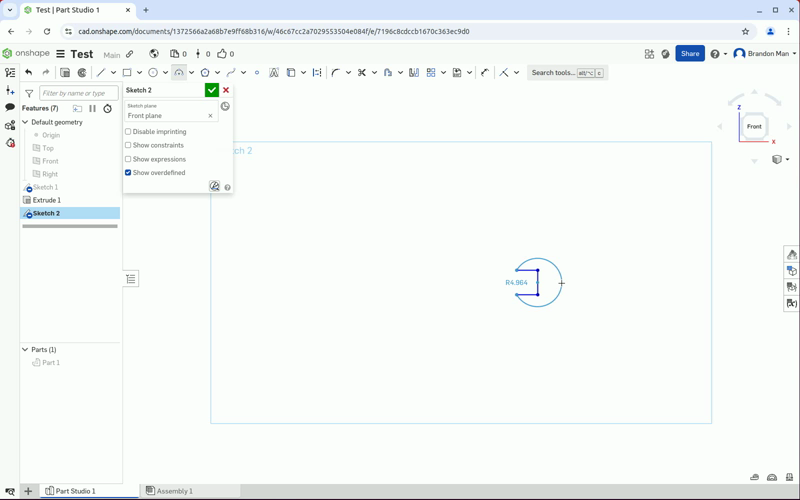
click(561, 282)
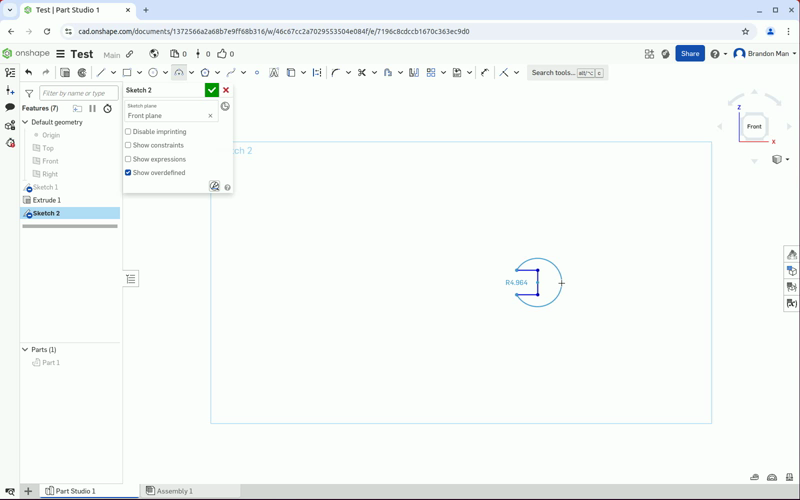
key_up(shift)
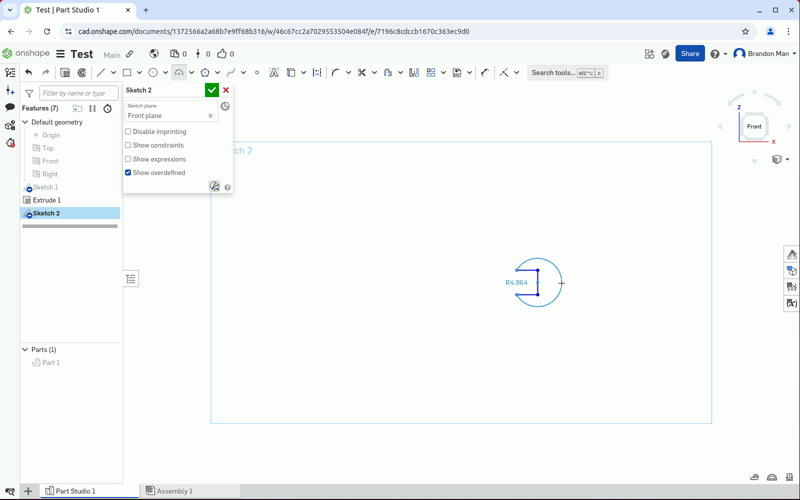
key(esc)
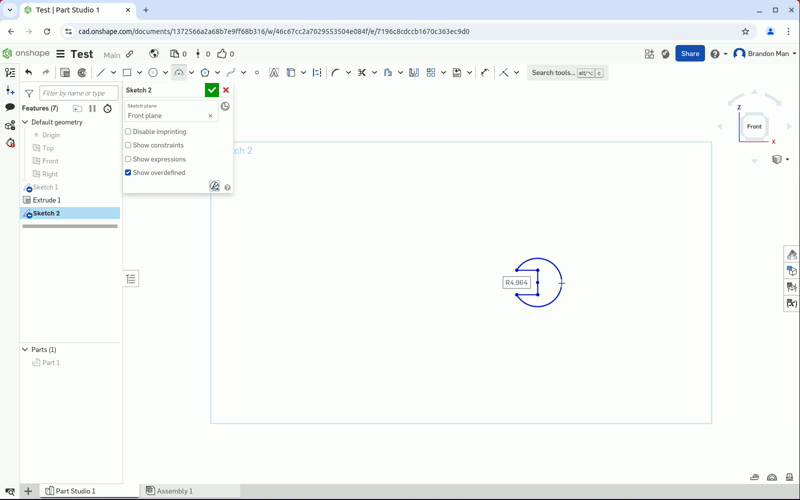
mouse_move(549, 299)
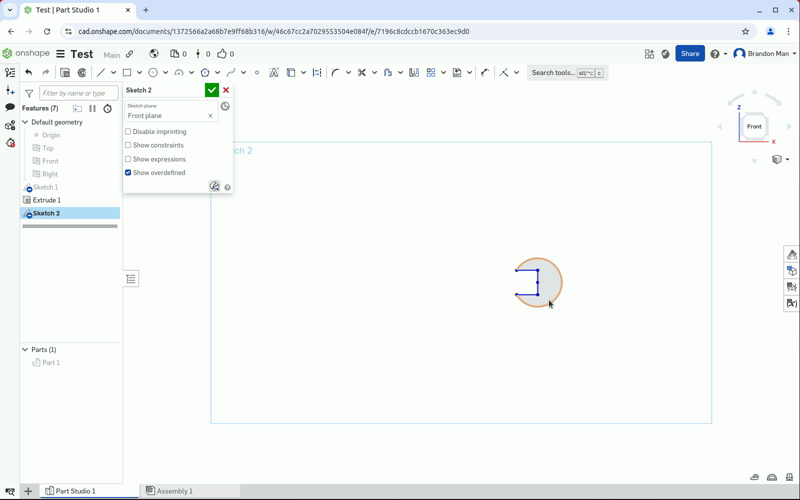
scroll(6)
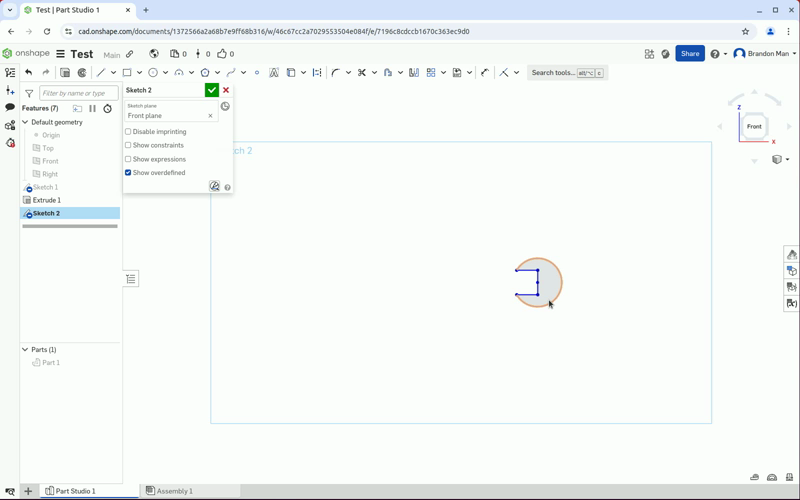
scroll(6)
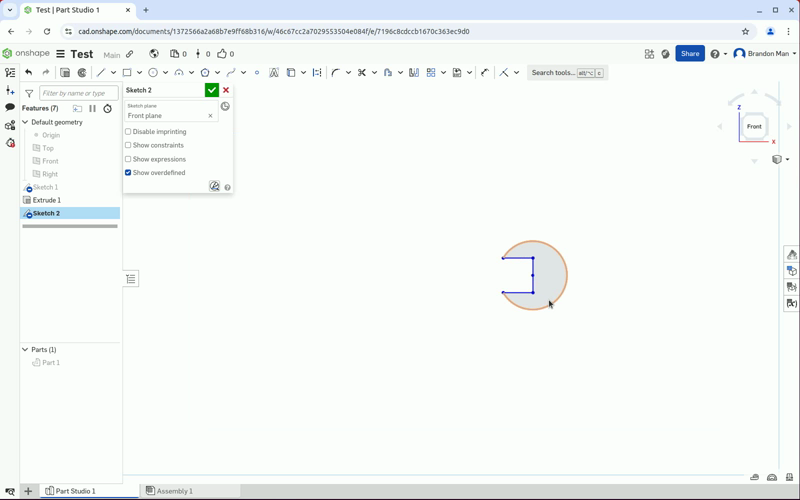
scroll(6)
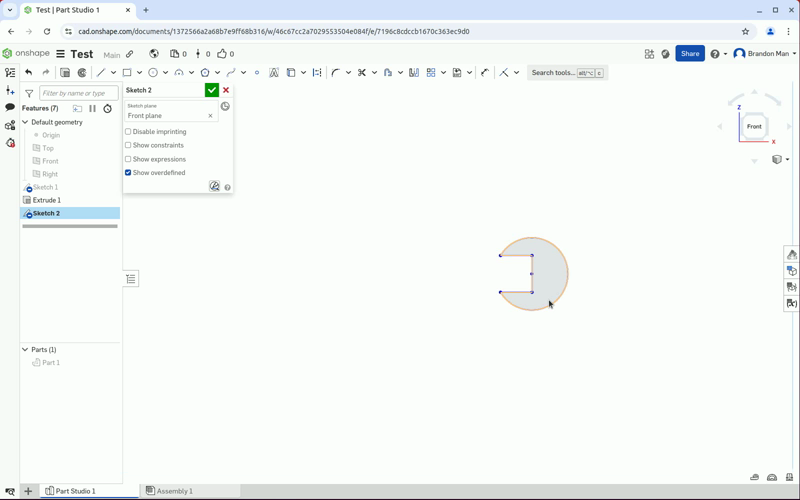
scroll(6)
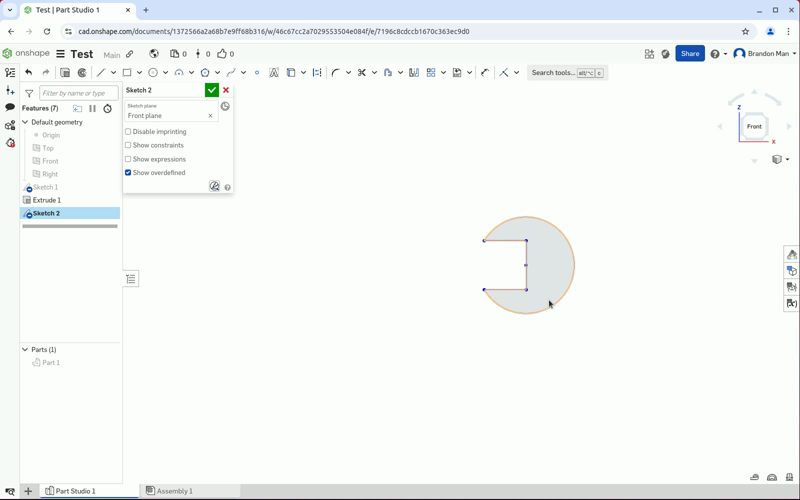
scroll(6)
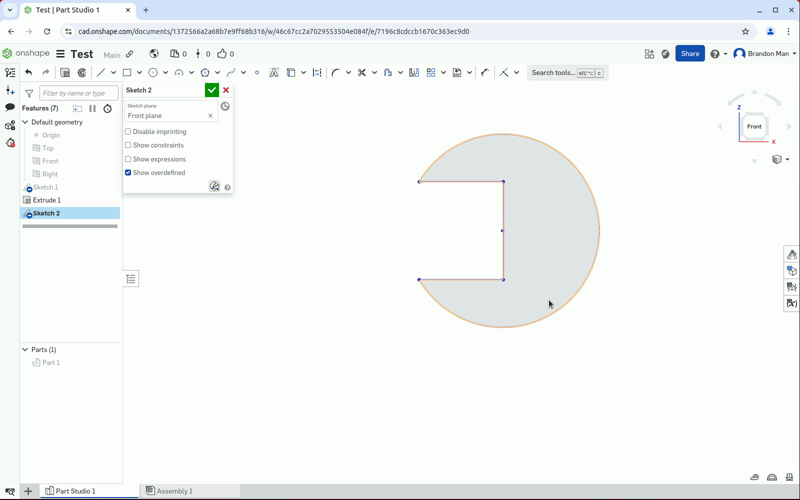
scroll(6)
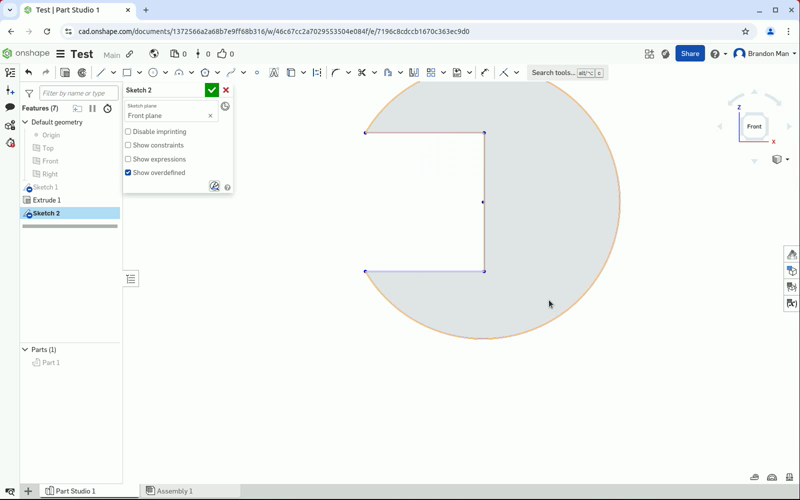
scroll(6)
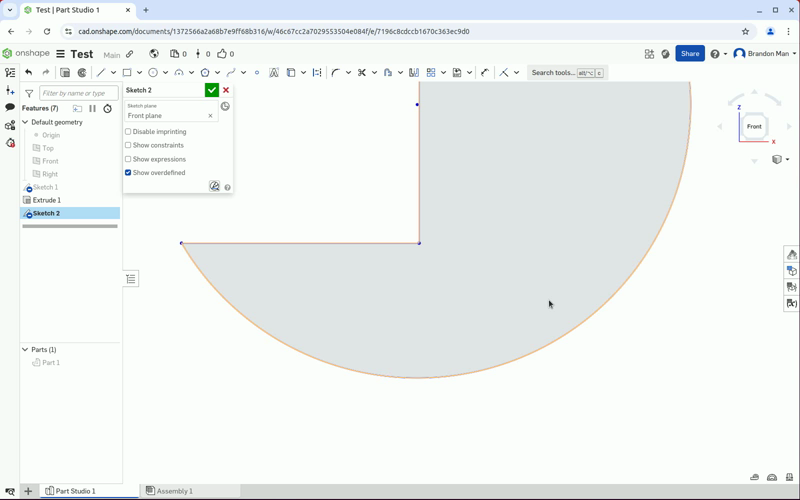
click(549, 299)
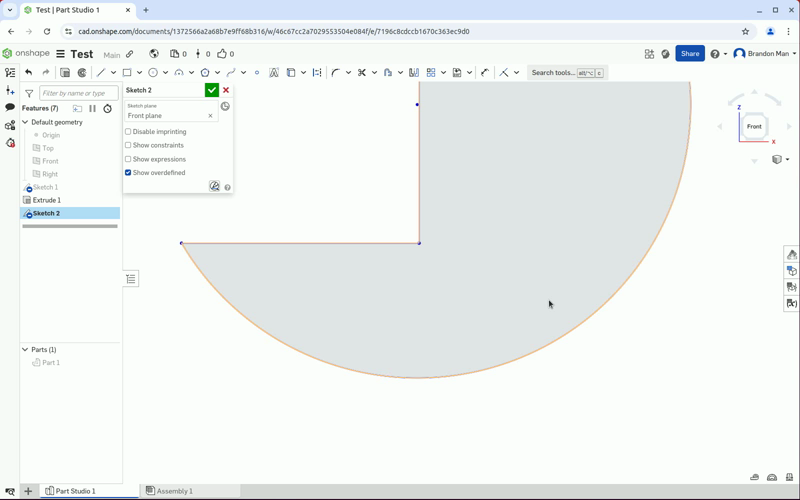
scroll(-6)
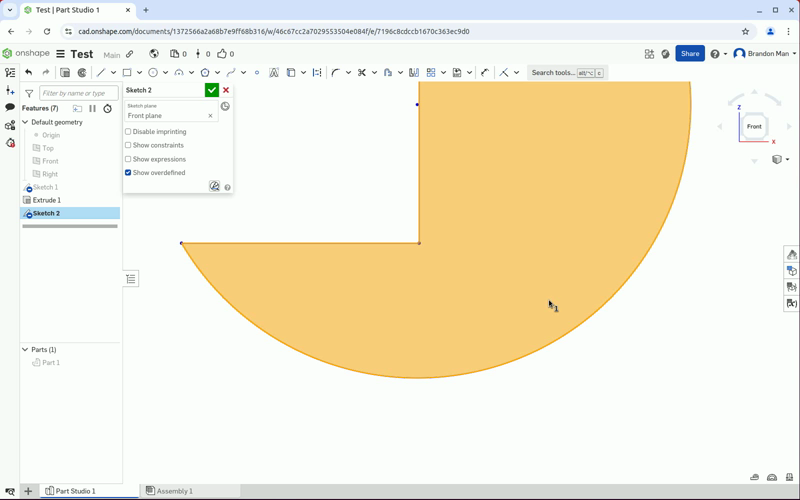
scroll(-6)
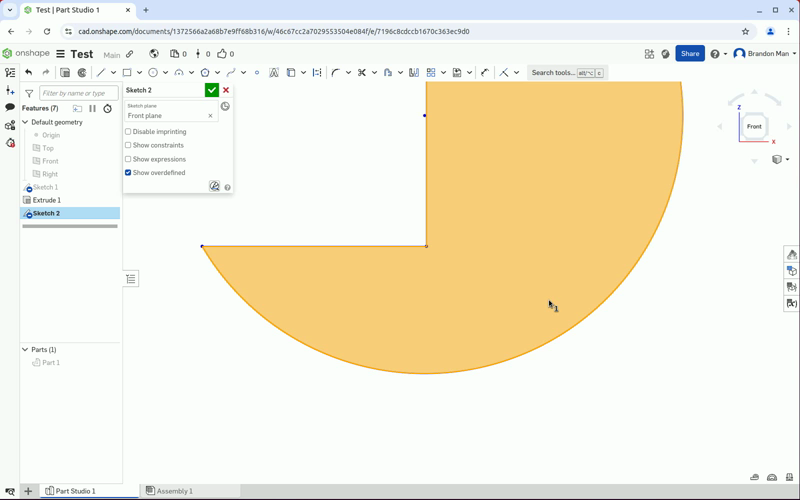
scroll(-6)
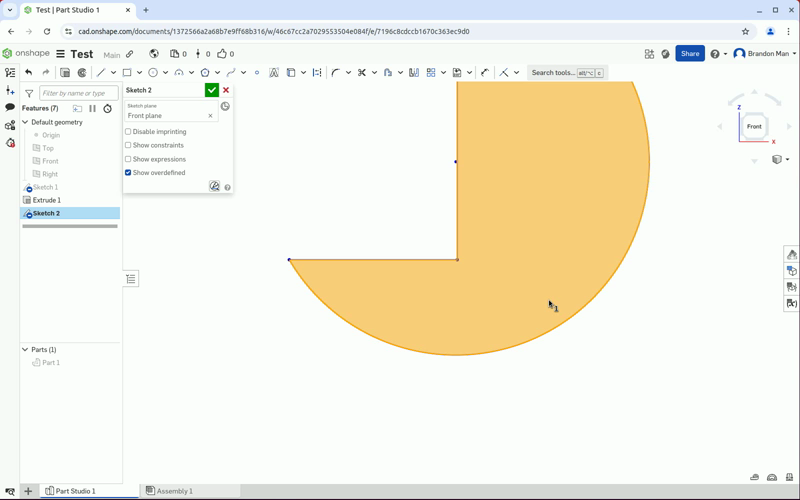
scroll(-6)
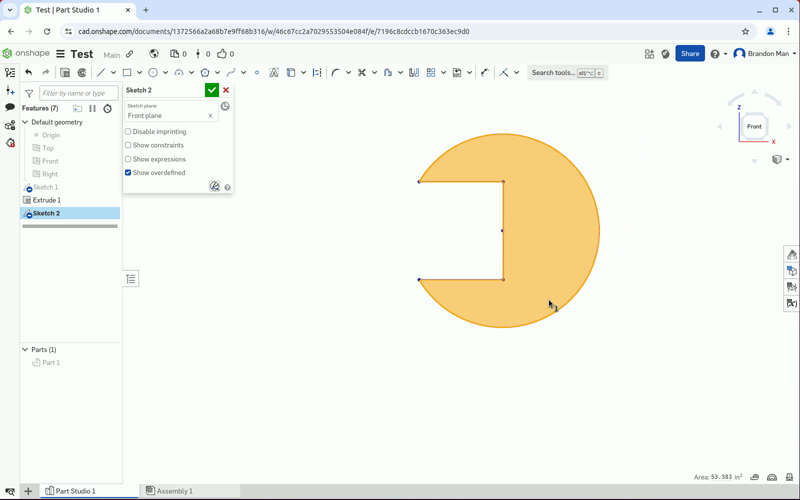
scroll(-6)
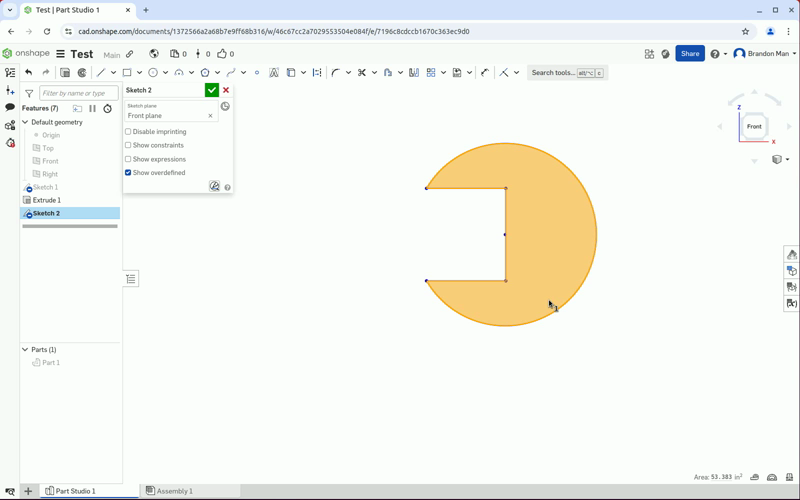
scroll(-6)
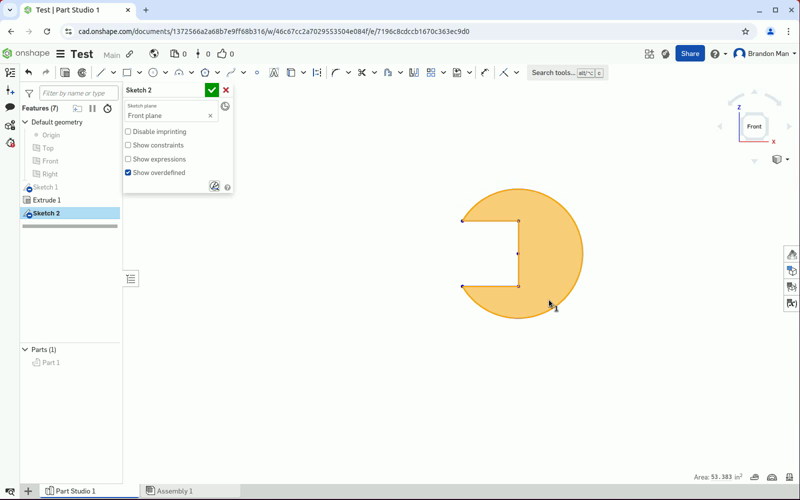
scroll(-6)
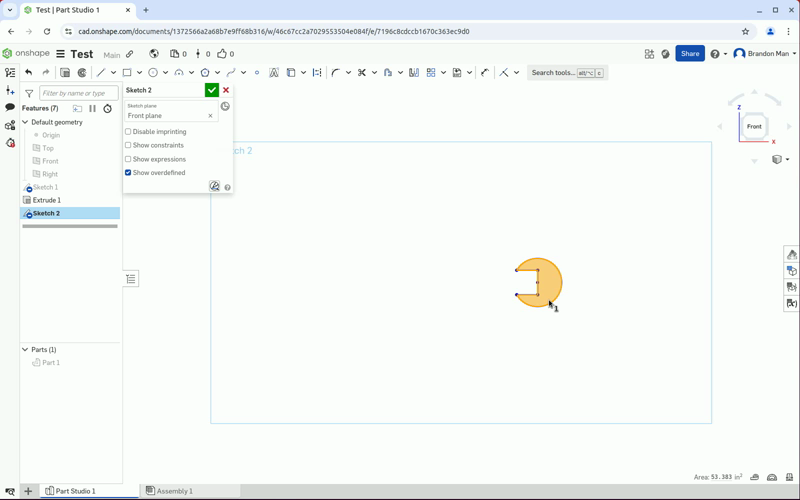
mouse_move(73, 352)
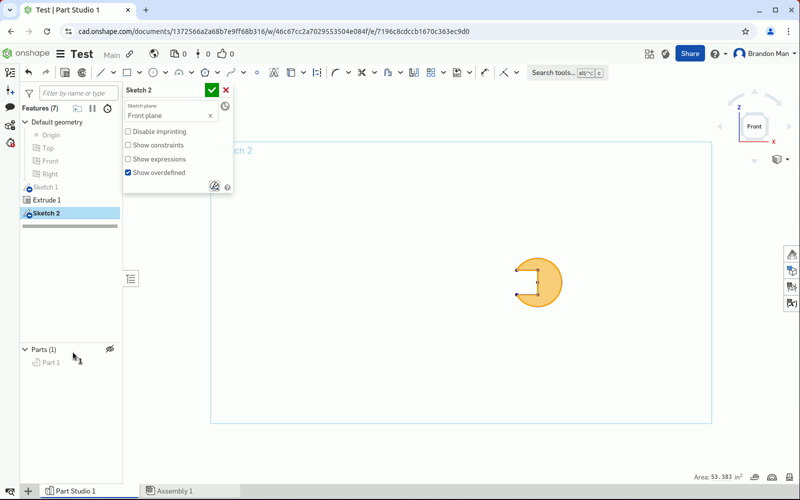
key(shift+y)
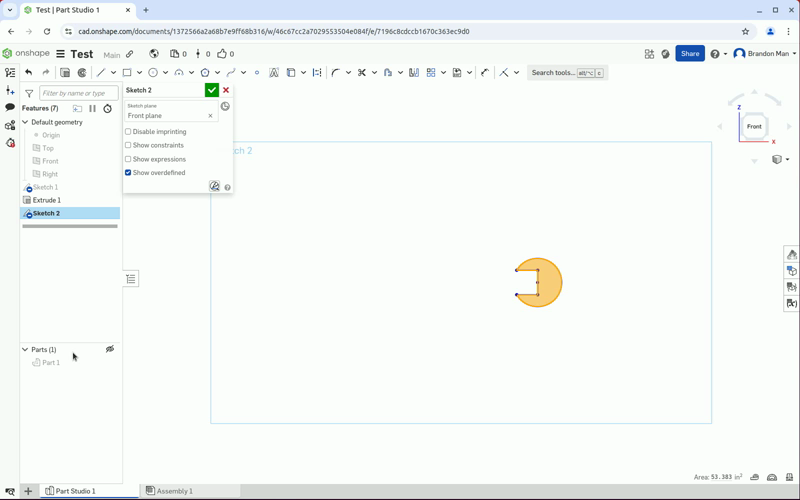
key(shift+e)
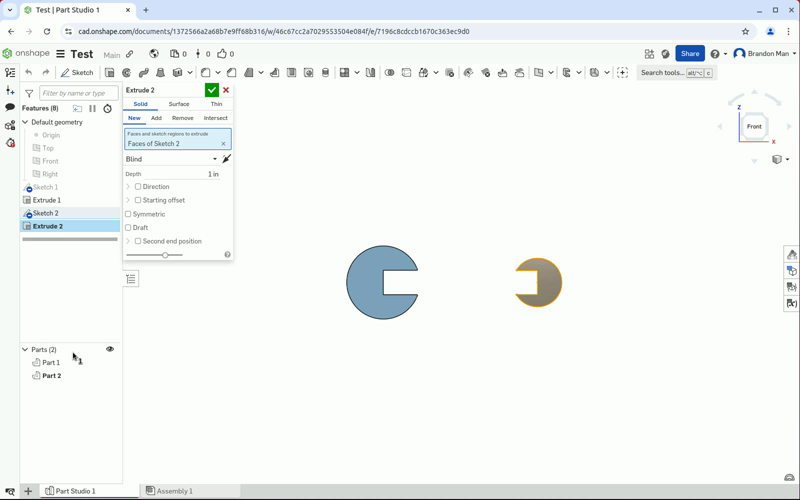
mouse_move(143, 106)
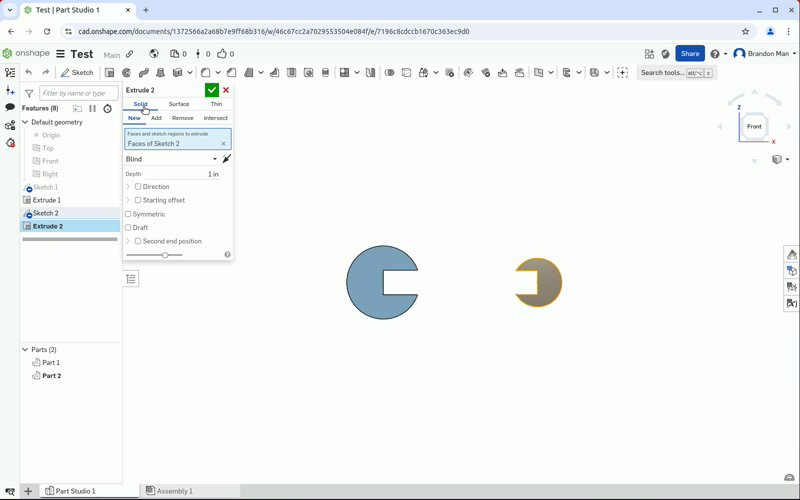
click(143, 106)
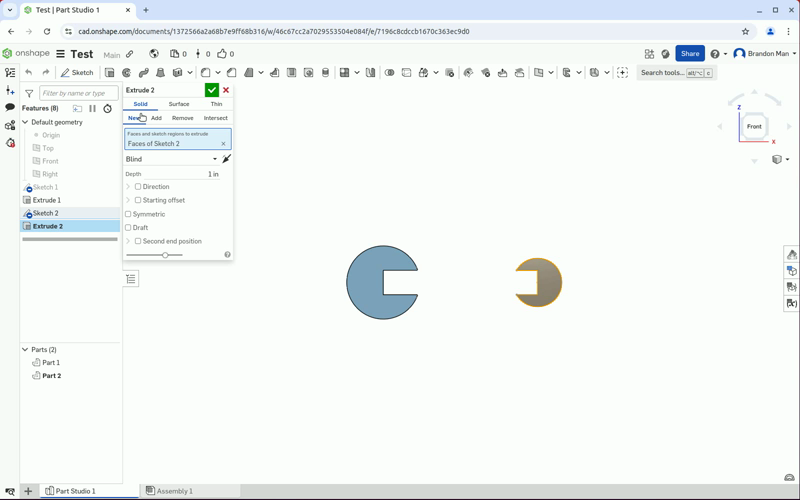
mouse_move(137, 120)
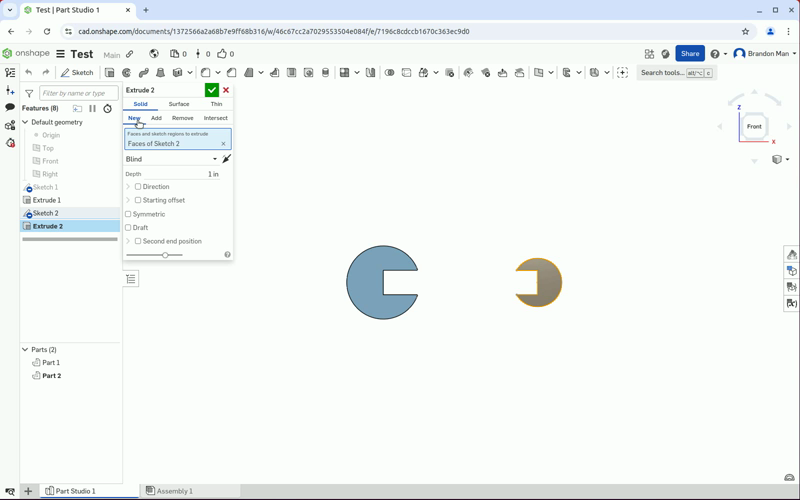
click(137, 120)
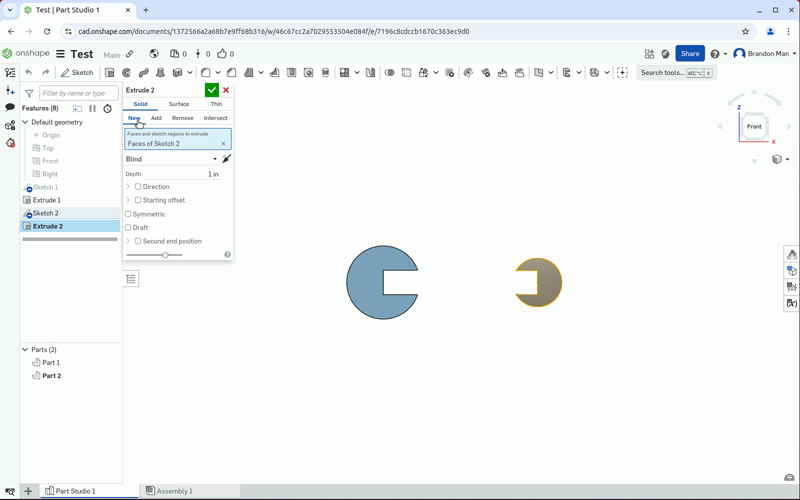
key(tab, 4)
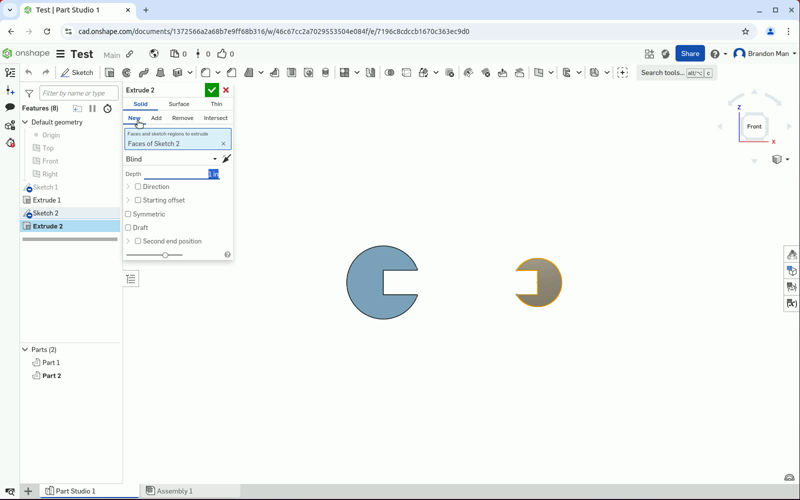
text(-2.889)
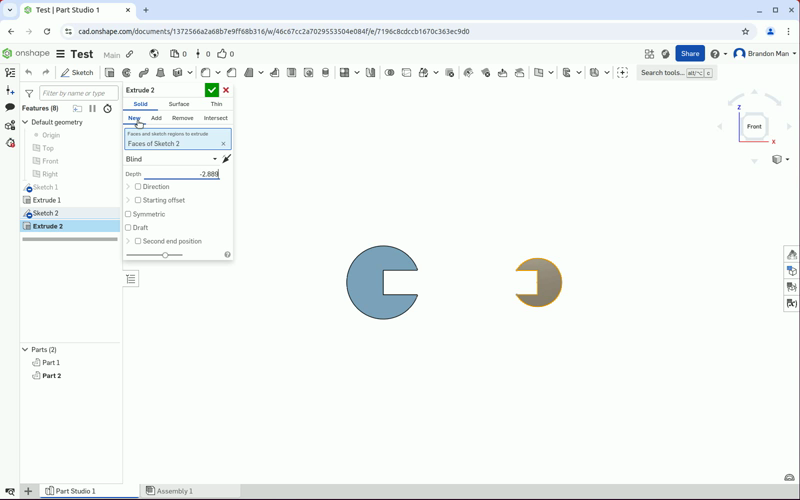
key(enter)
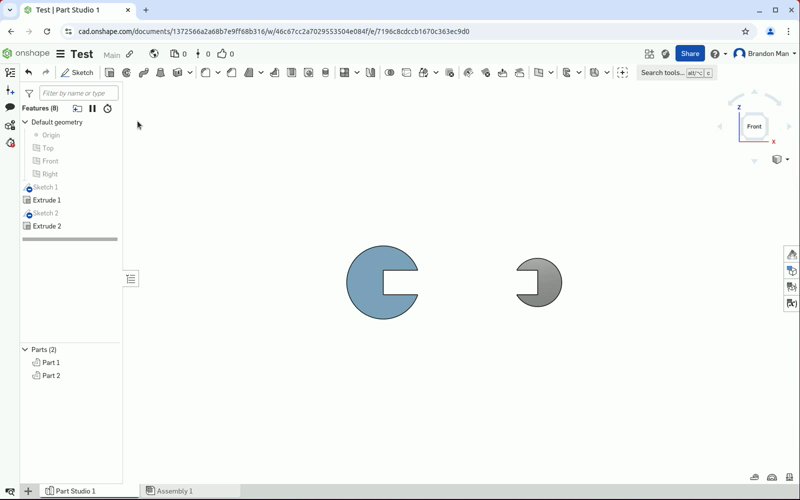
key(shift+h)
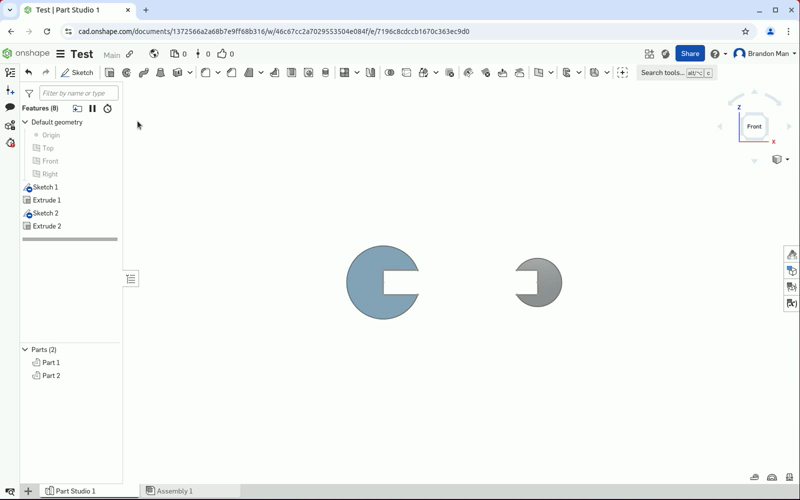
key(shift+h)
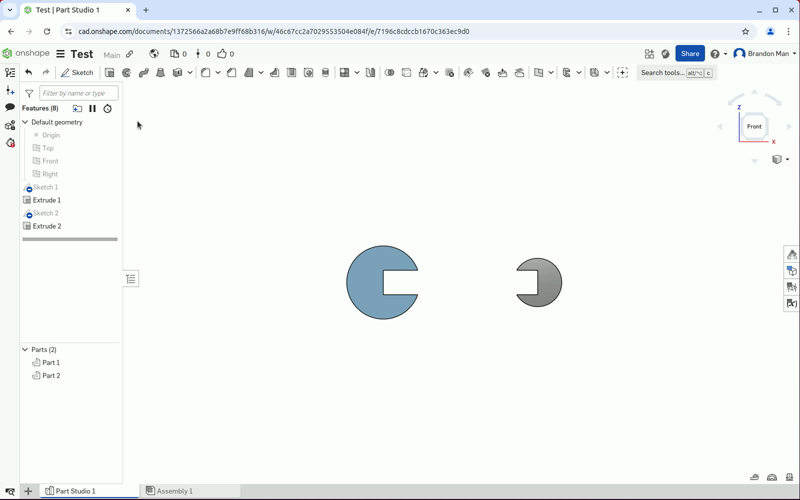
mouse_move(73, 189)
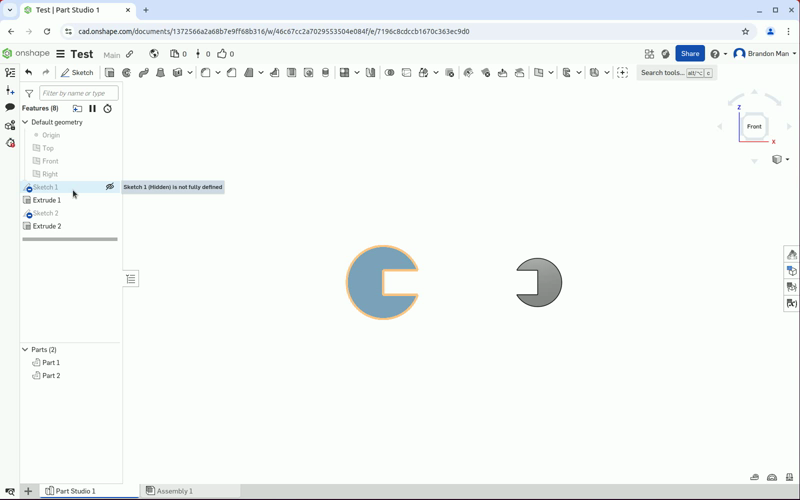
click(73, 189)
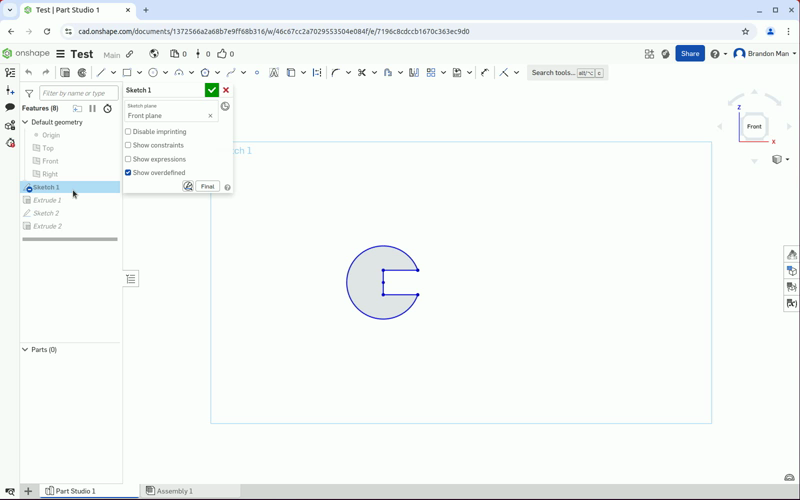
mouse_move(229, 92)
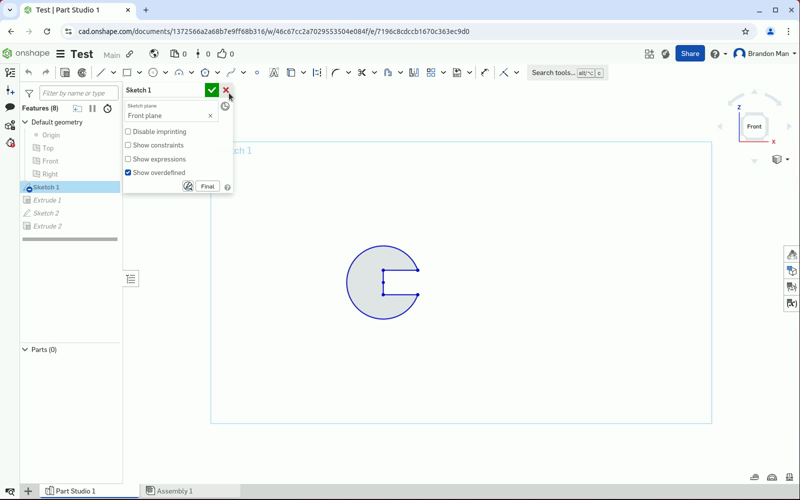
click(229, 92)
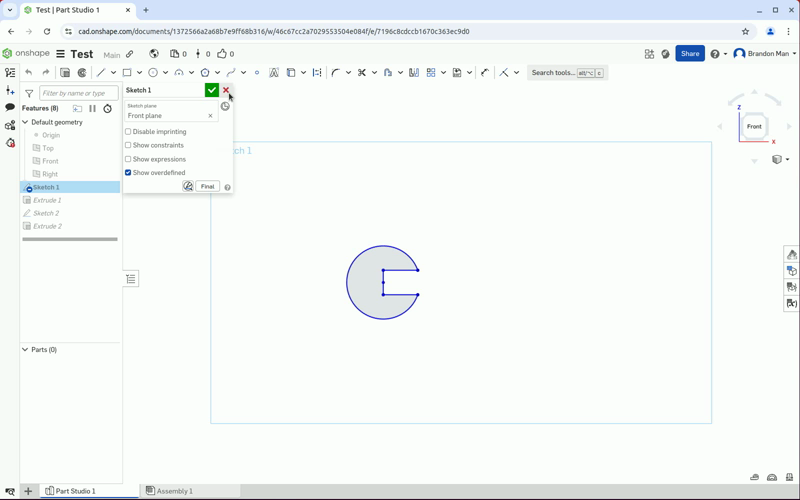
key(shift+s)
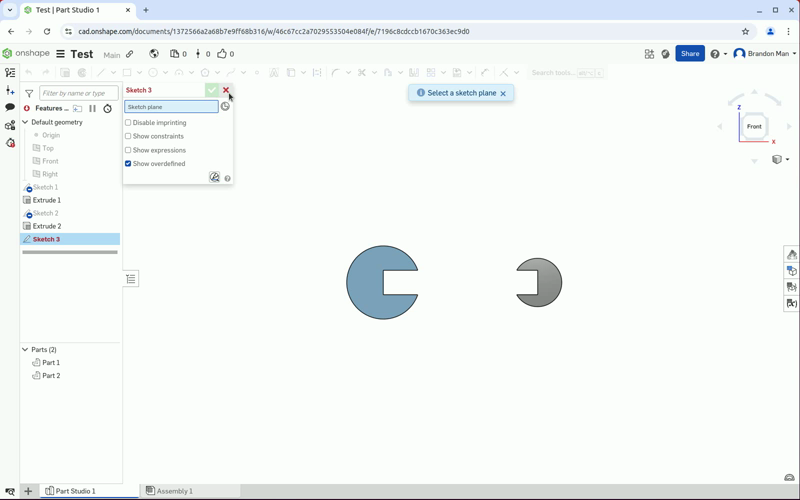
mouse_move(73, 163)
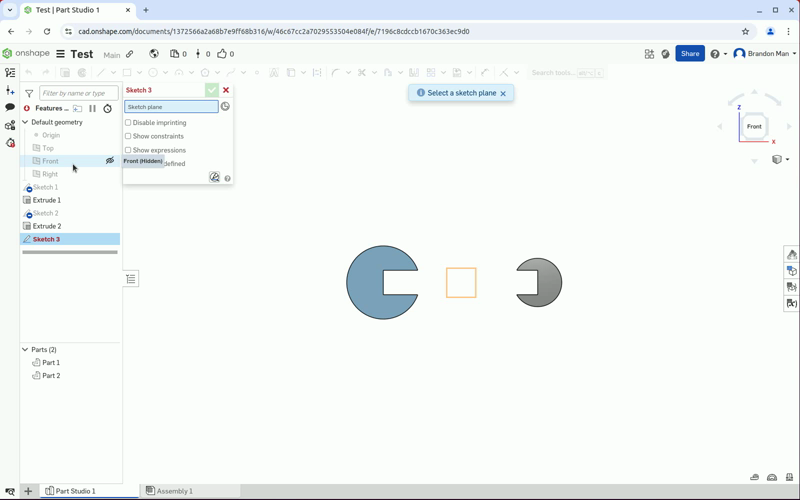
click(73, 163)
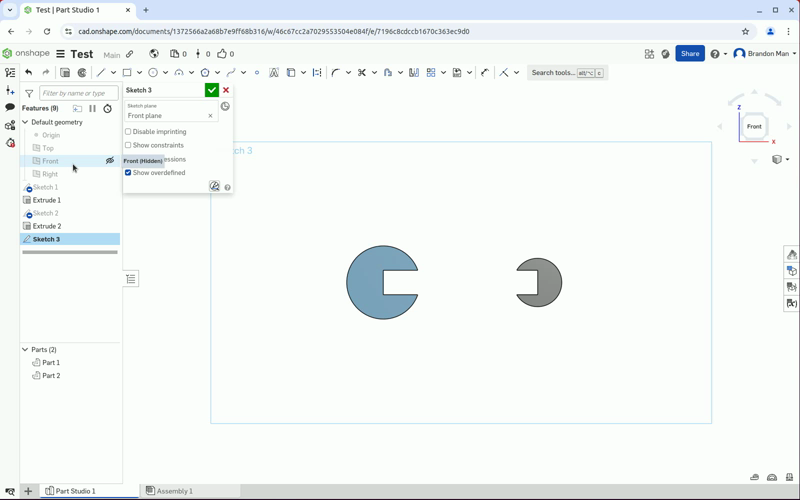
mouse_move(73, 352)
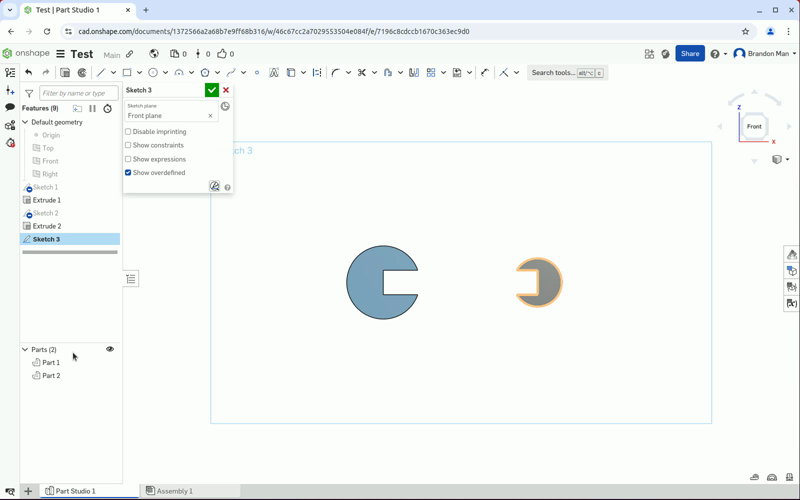
key(y)
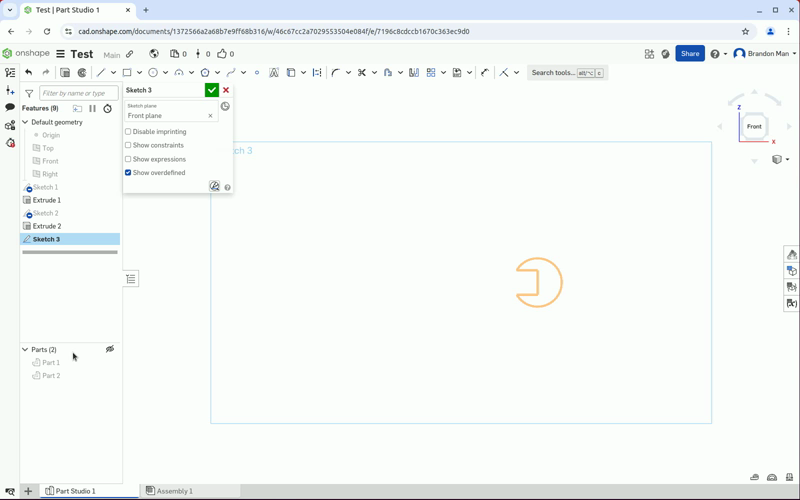
key(l)
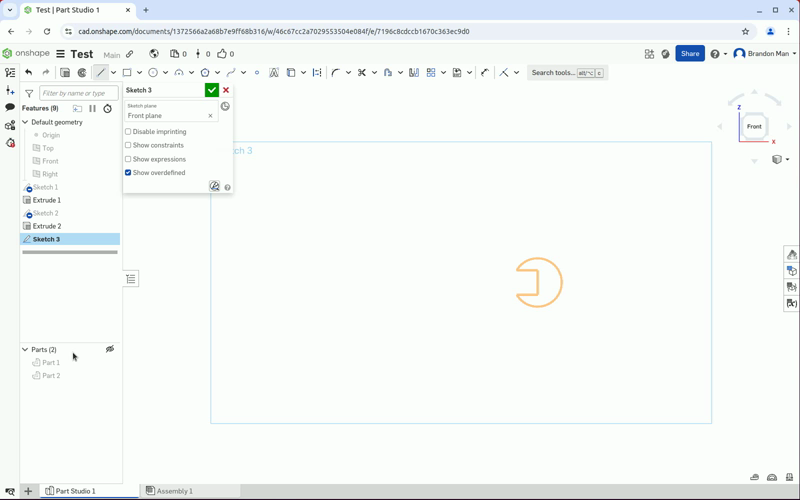
key_down(shift)
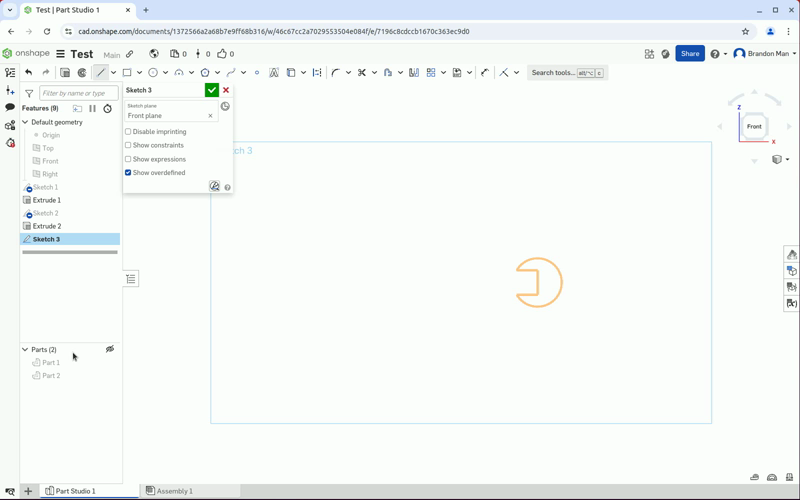
mouse_move(383, 294)
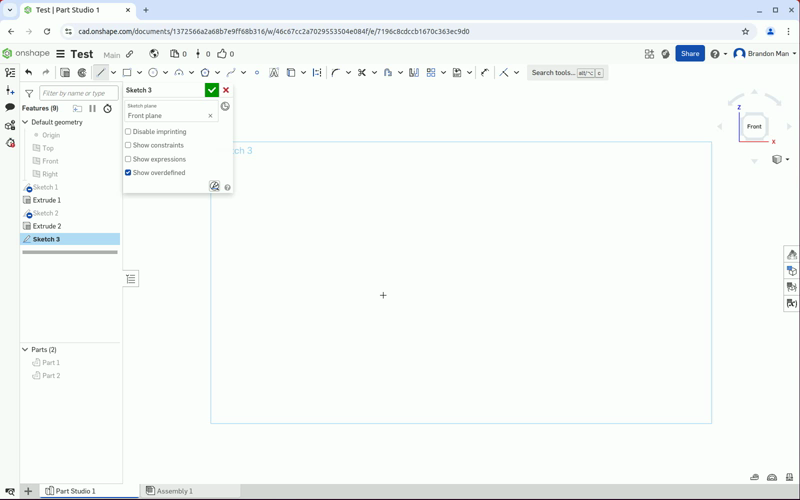
click(383, 294)
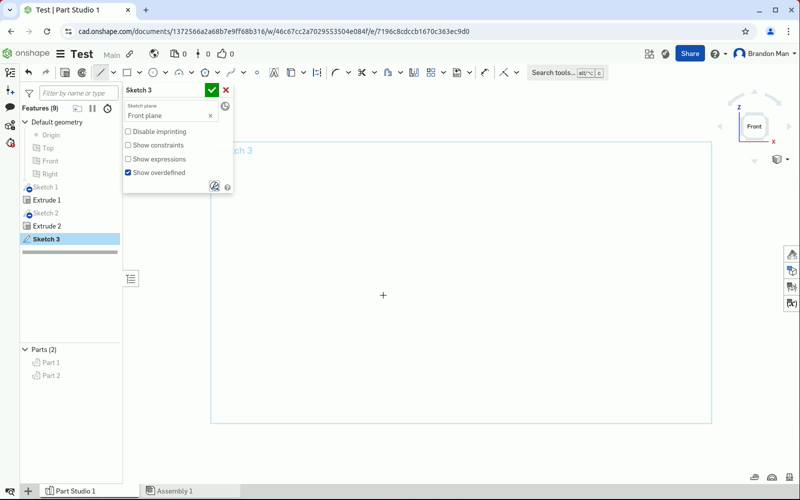
key_up(shift)
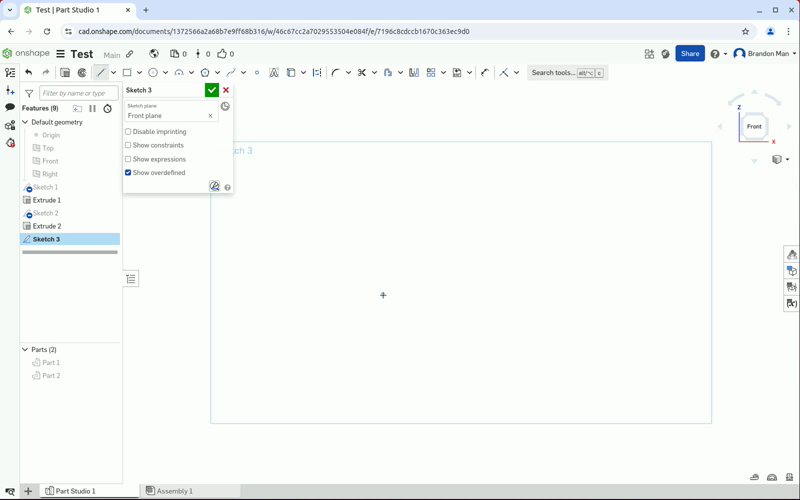
key_down(shift)
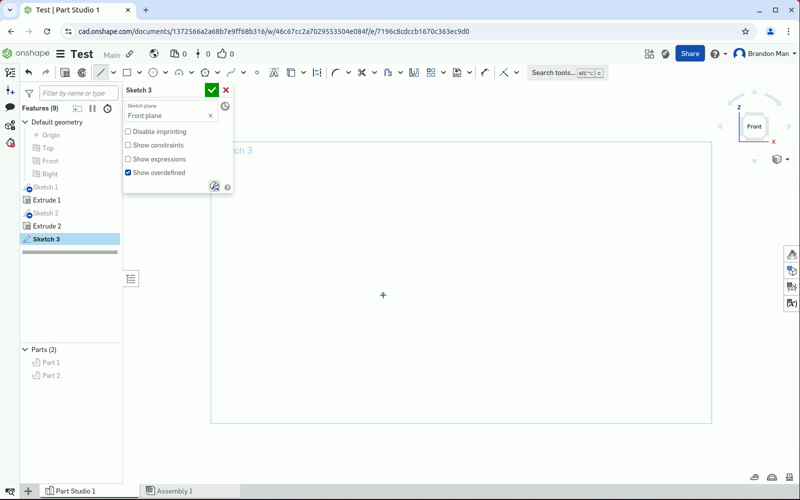
mouse_move(413, 294)
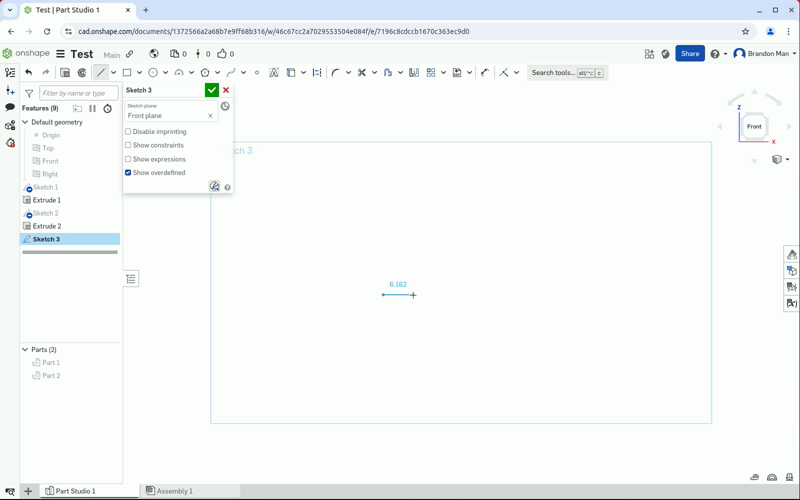
mouse_move(417, 294)
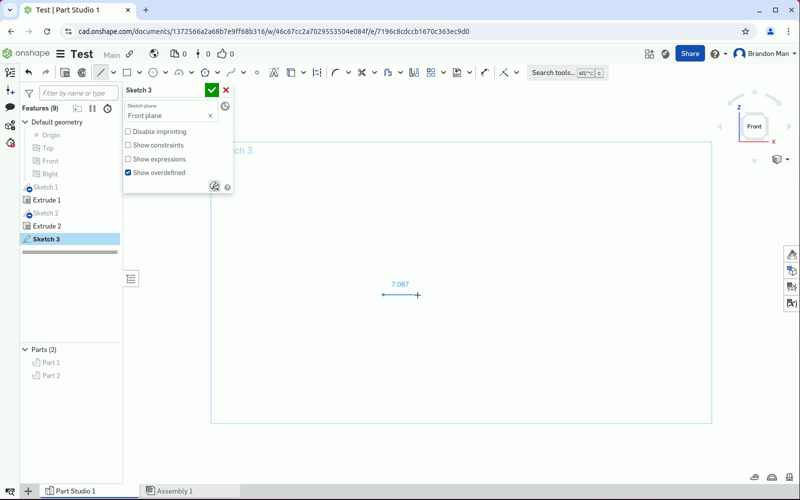
click(417, 294)
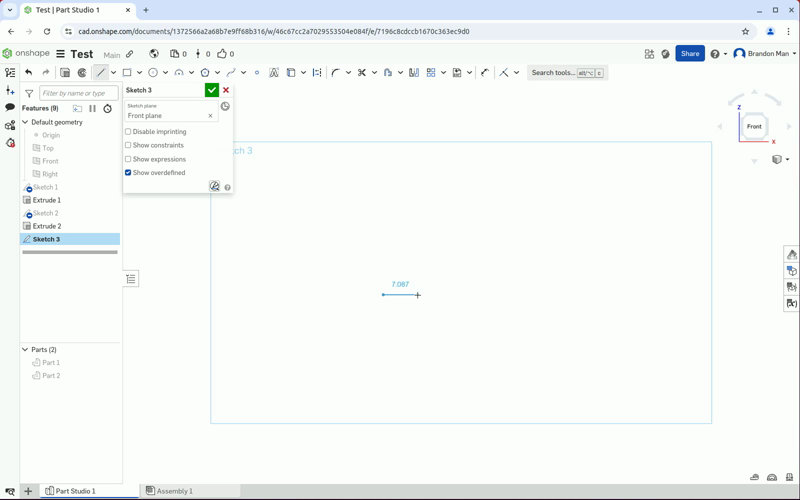
key_up(shift)
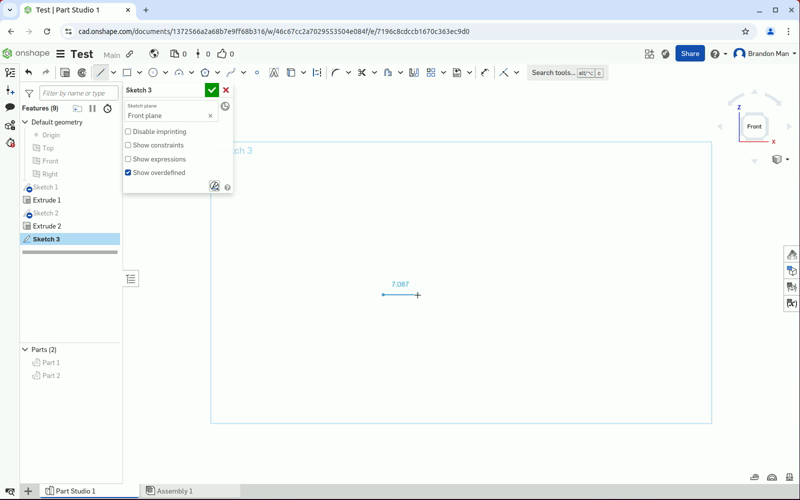
key(esc)
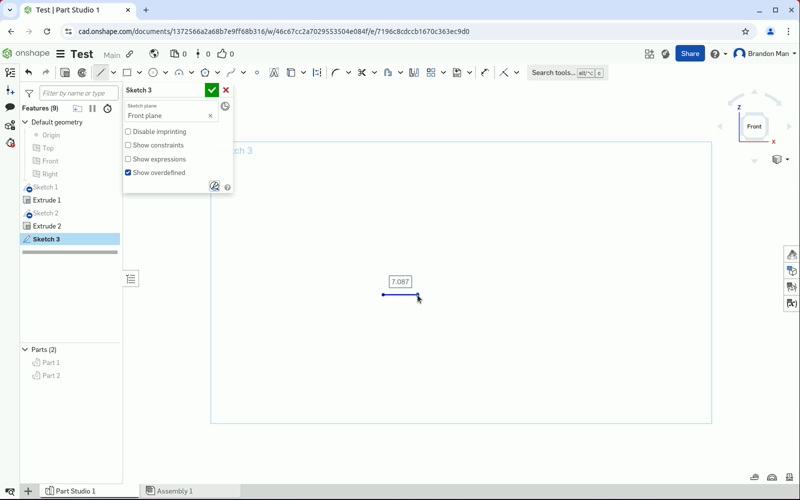
key(a)
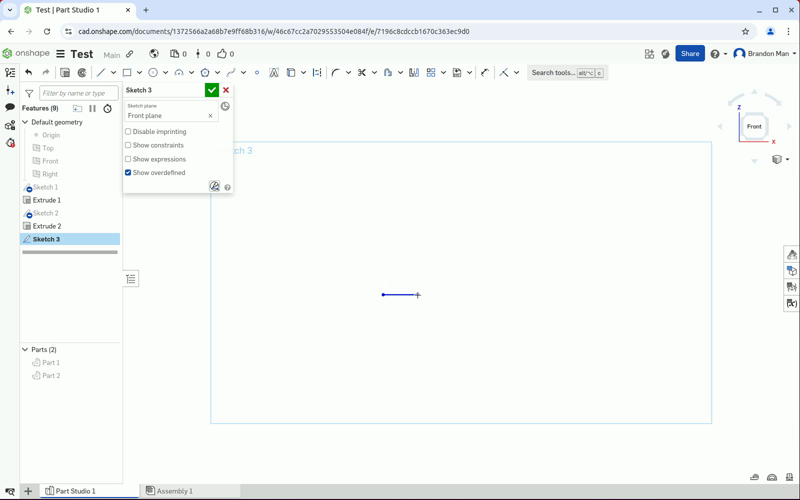
mouse_move(417, 294)
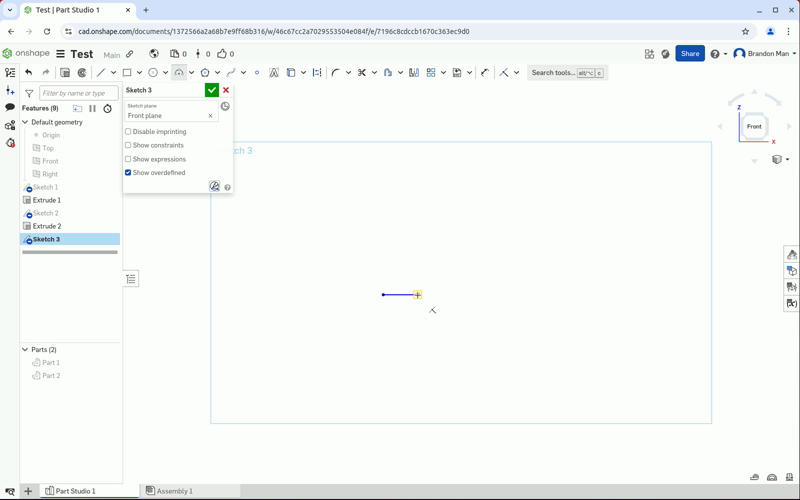
click(417, 294)
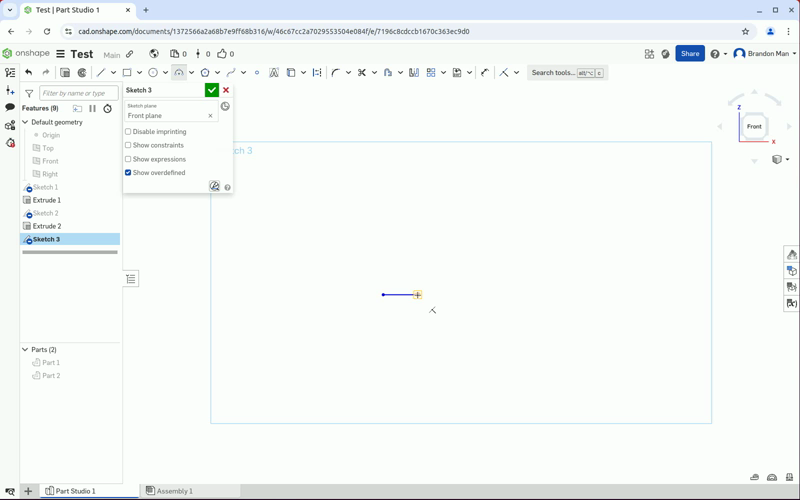
key_down(shift)
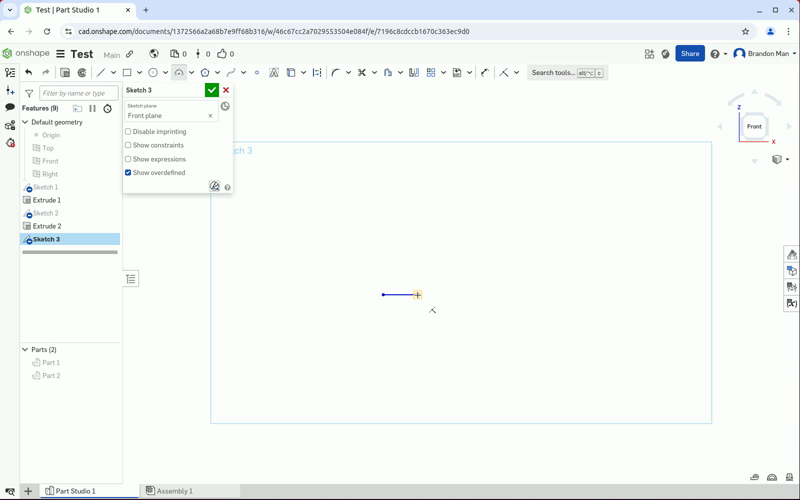
mouse_move(417, 270)
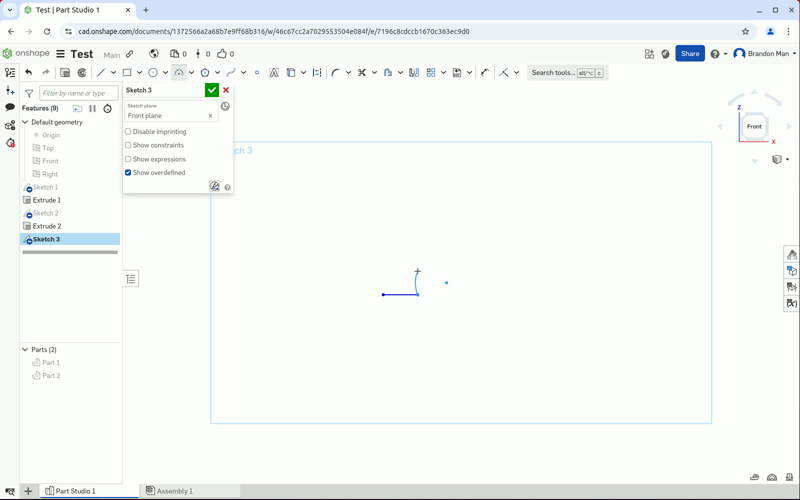
click(417, 270)
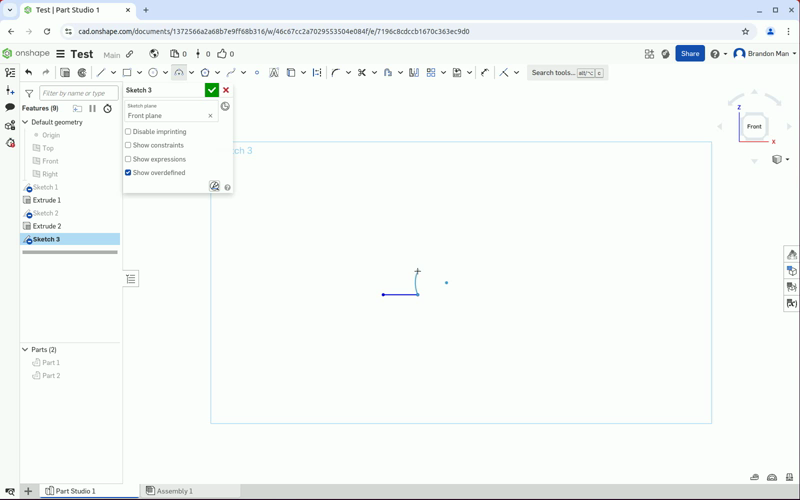
mouse_move(419, 282)
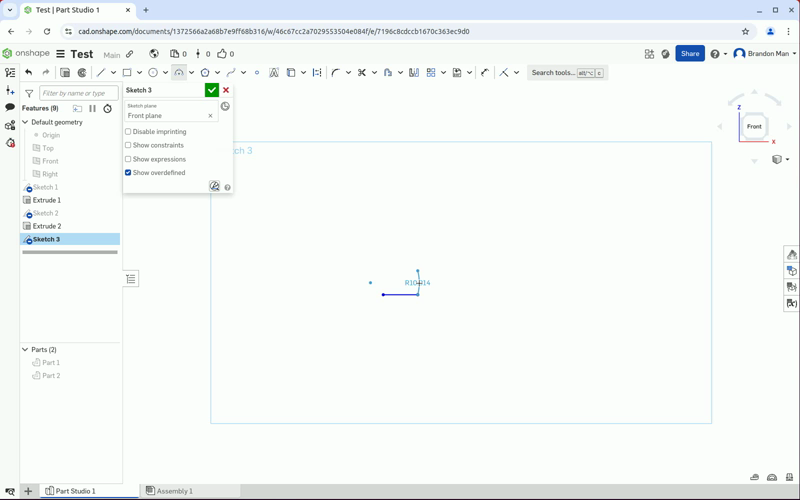
click(419, 282)
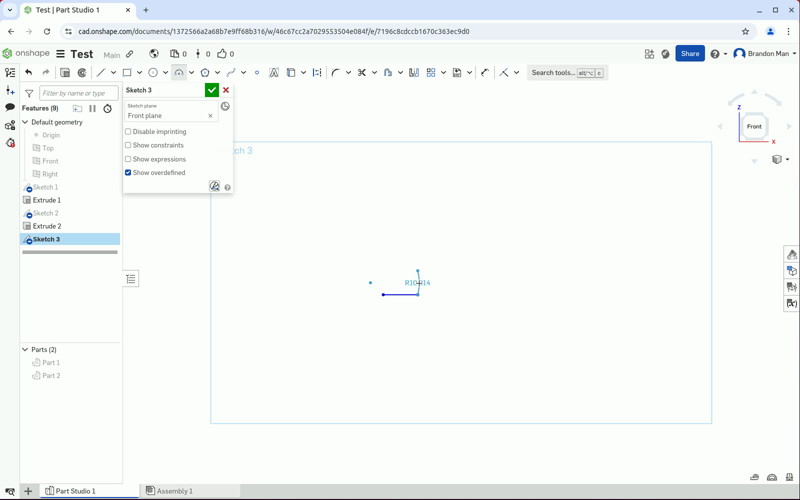
key_up(shift)
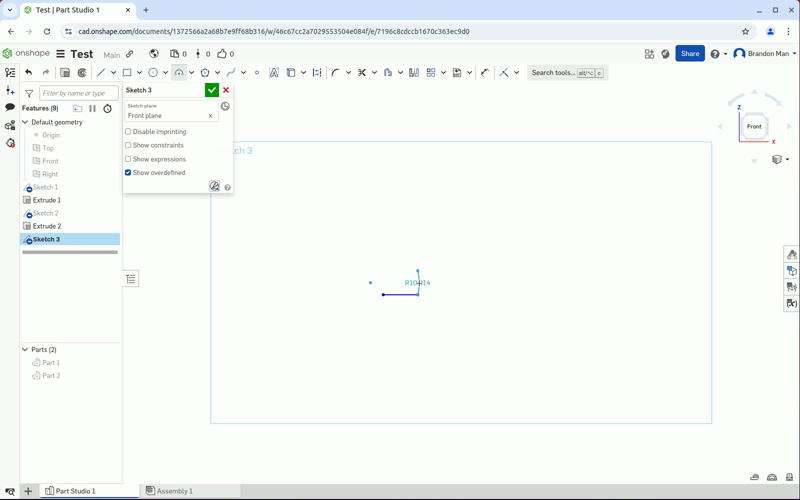
key(esc)
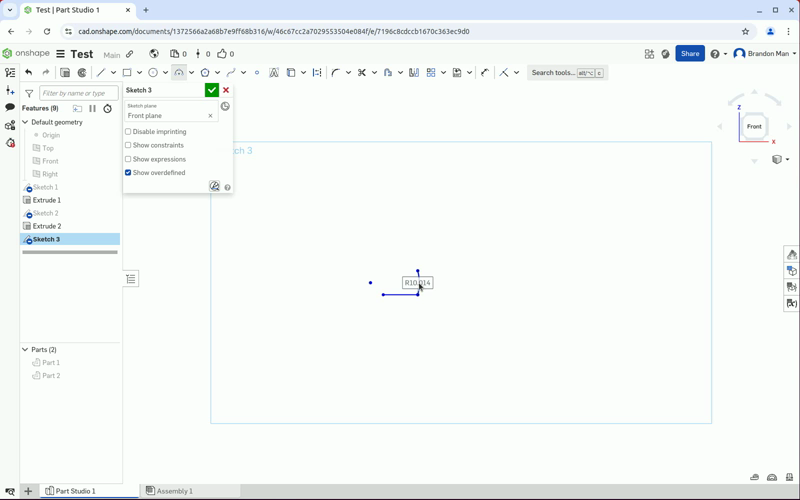
key(l)
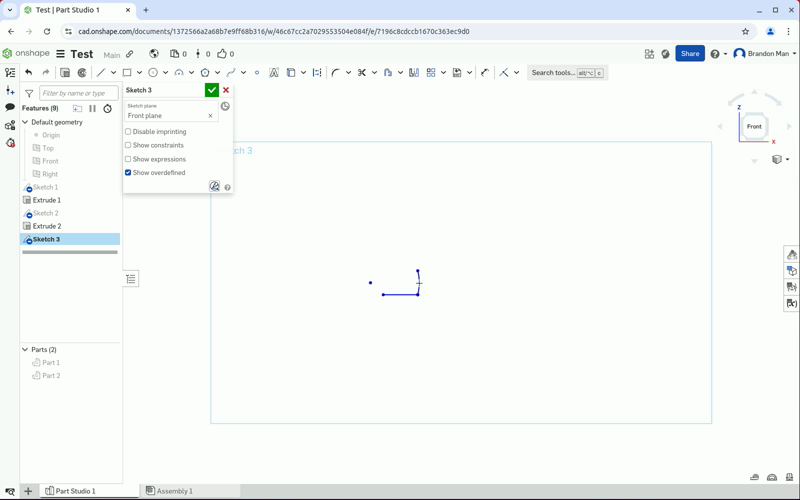
mouse_move(417, 270)
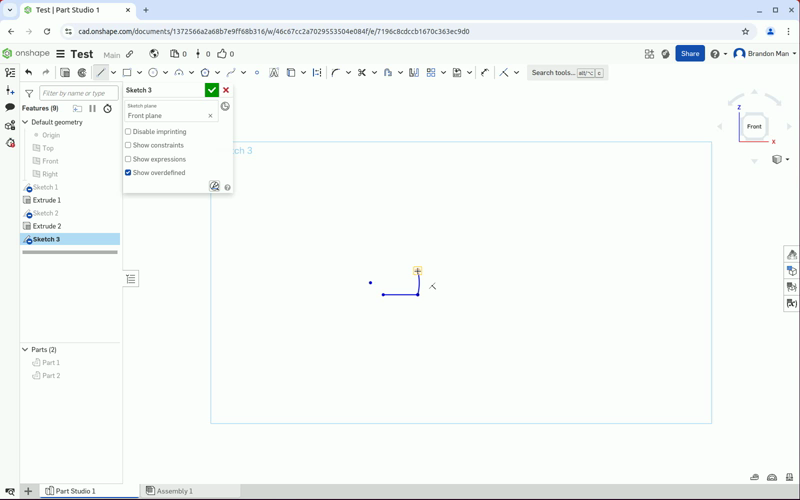
click(417, 270)
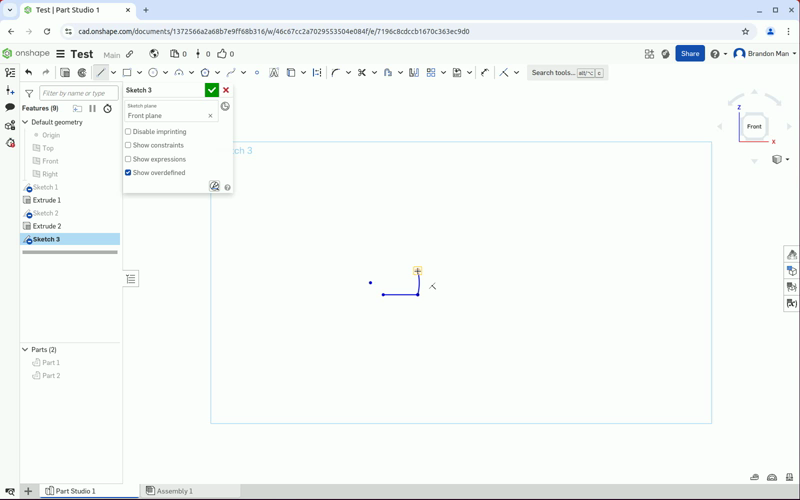
key_down(shift)
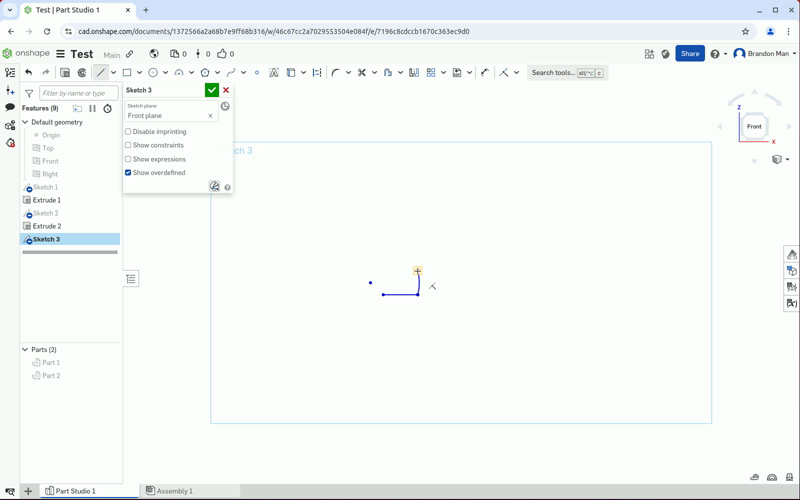
mouse_move(447, 270)
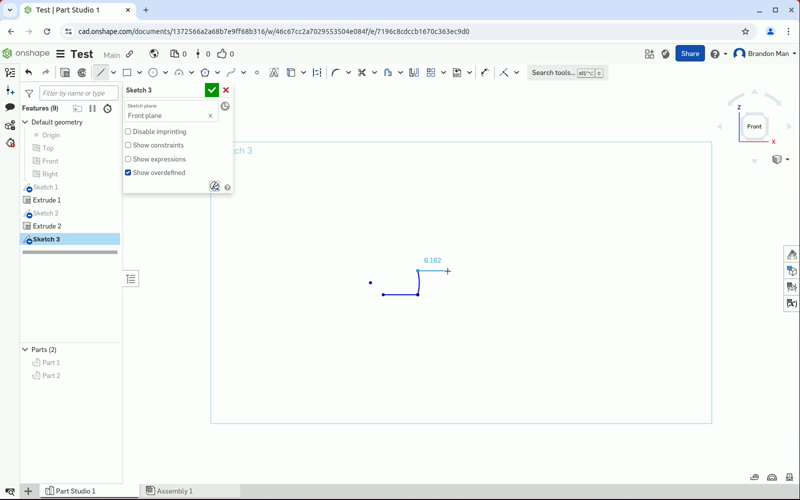
mouse_move(383, 270)
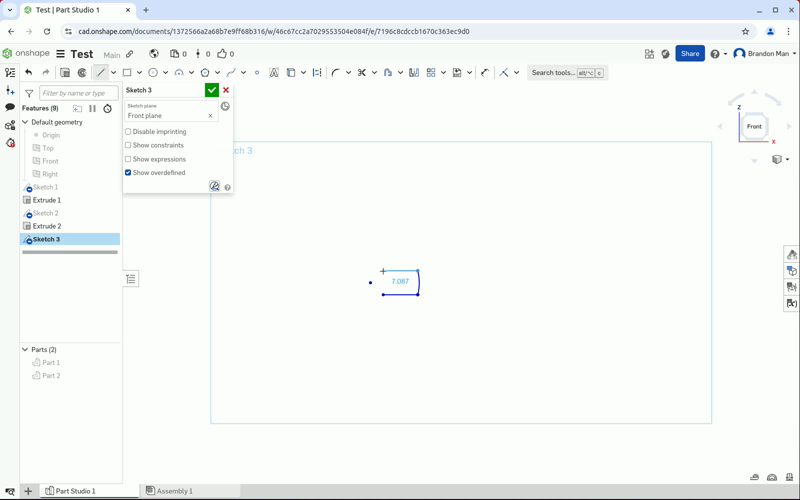
click(383, 270)
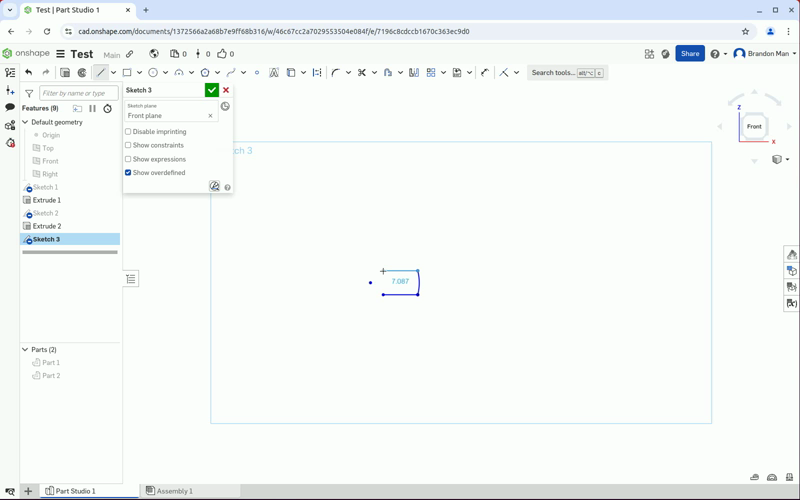
key_up(shift)
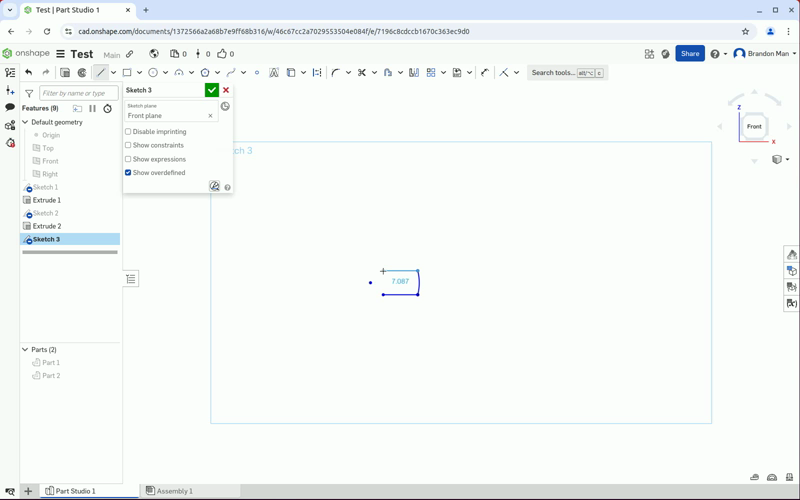
mouse_move(413, 270)
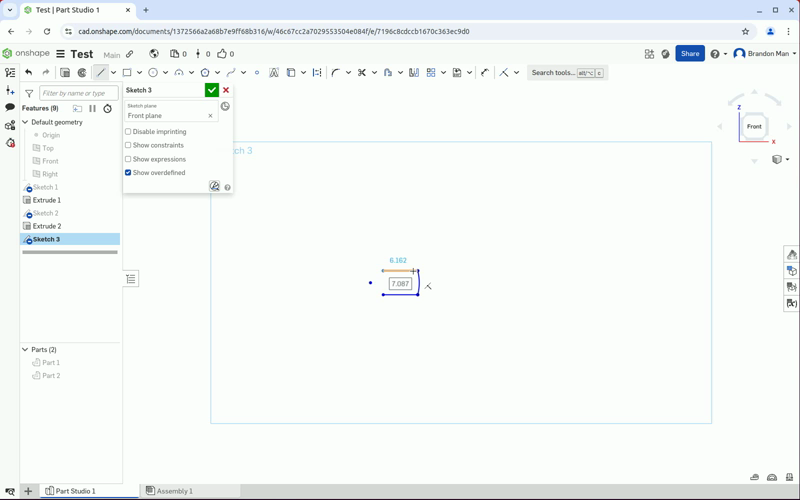
key_down(shift)
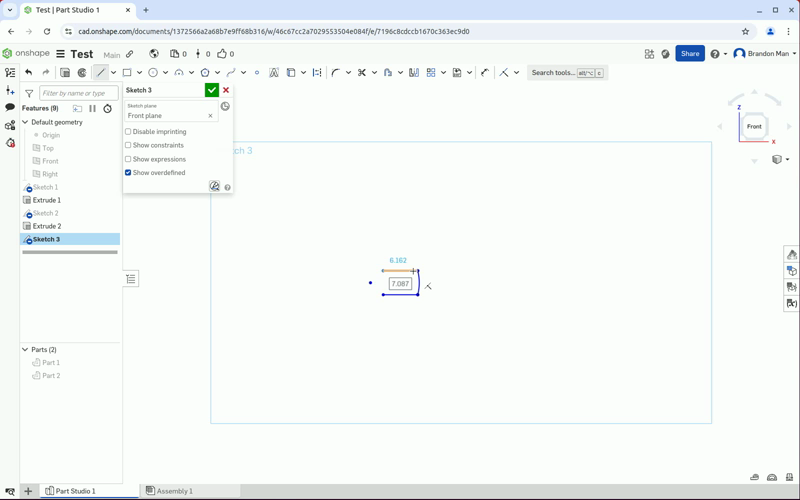
mouse_move(383, 294)
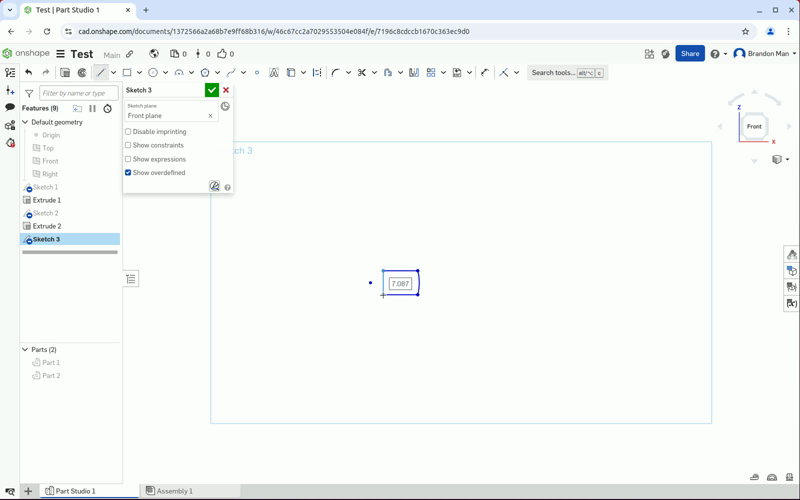
key_up(shift)
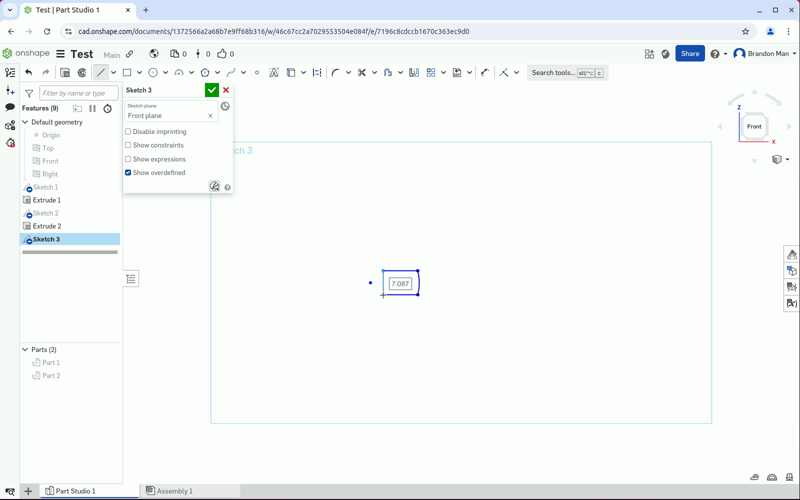
click(383, 294)
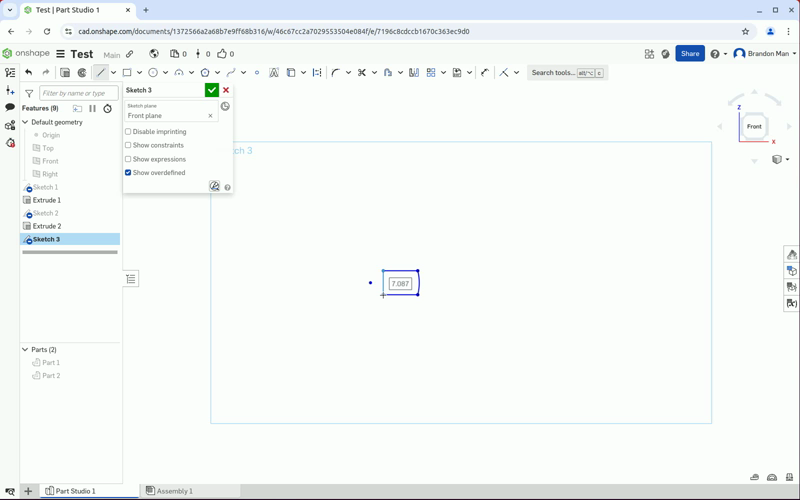
key(esc)
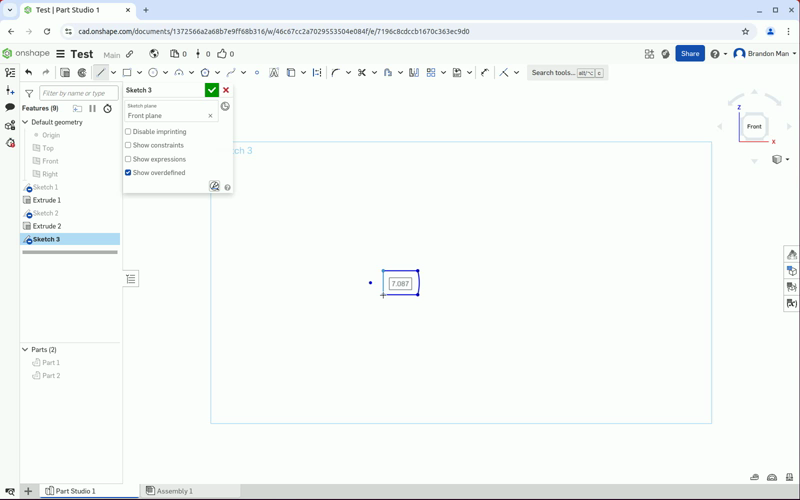
mouse_move(418, 277)
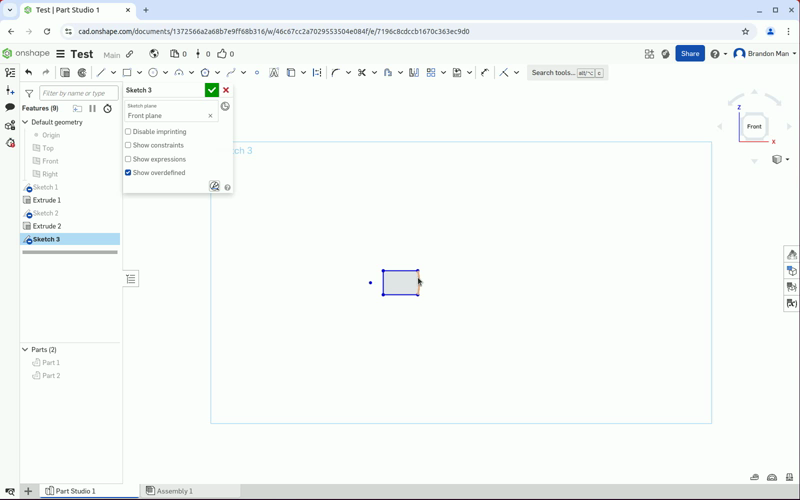
scroll(6)
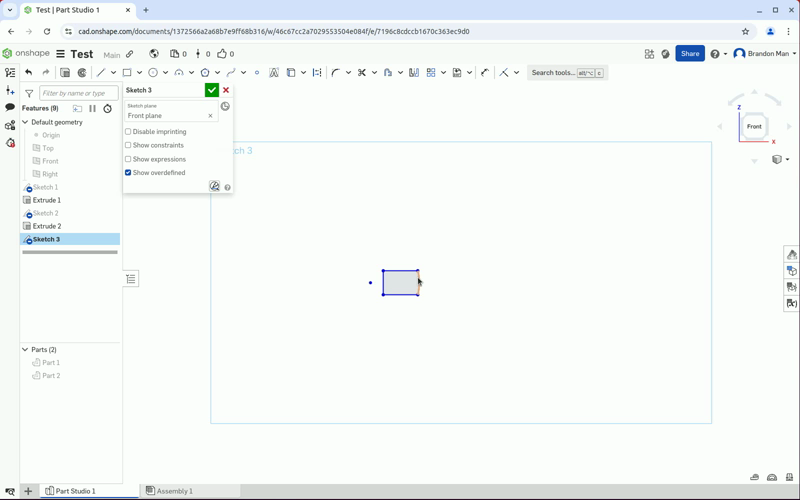
scroll(6)
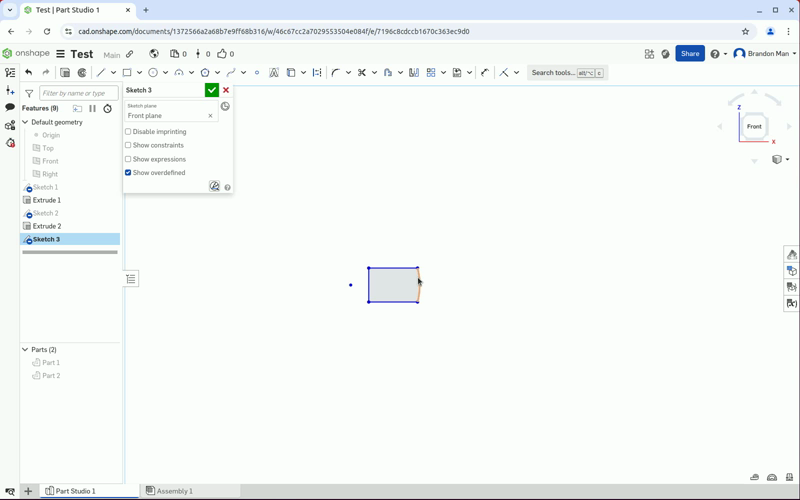
scroll(6)
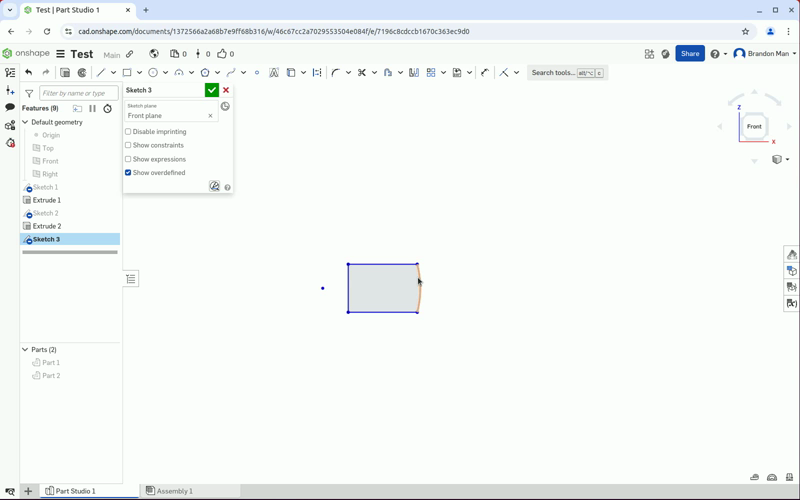
scroll(6)
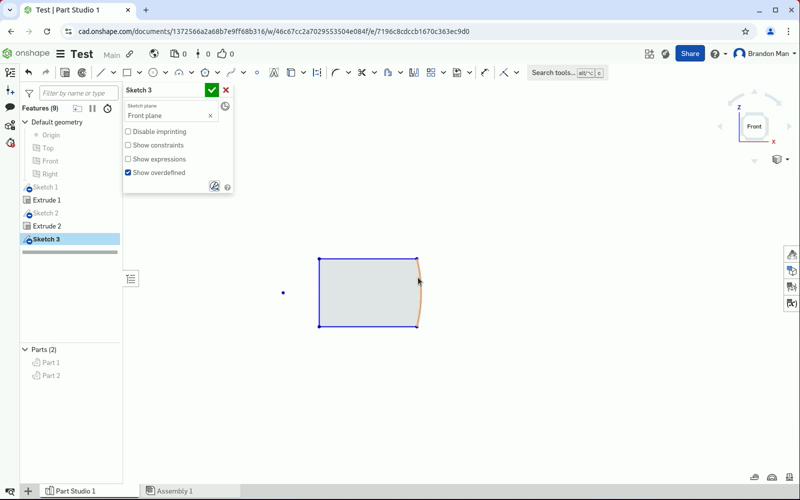
scroll(6)
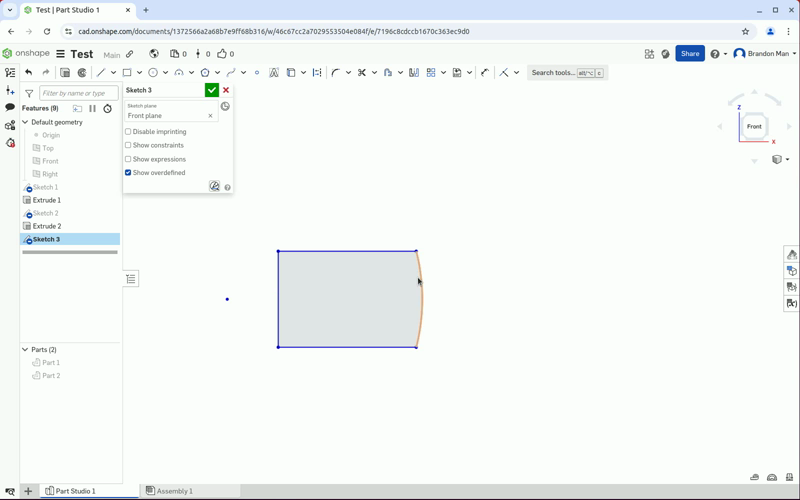
scroll(6)
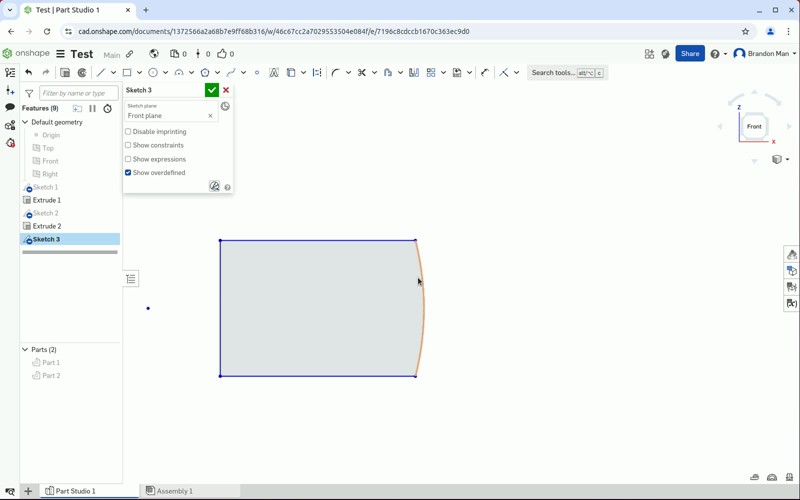
scroll(6)
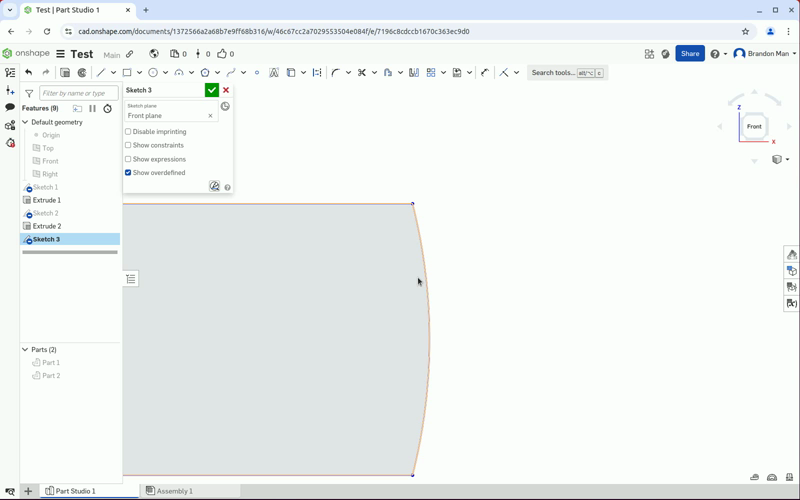
click(418, 277)
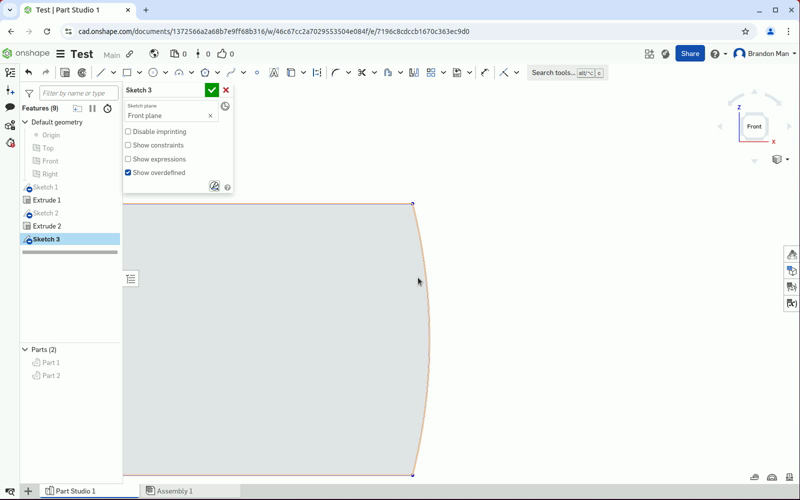
scroll(-6)
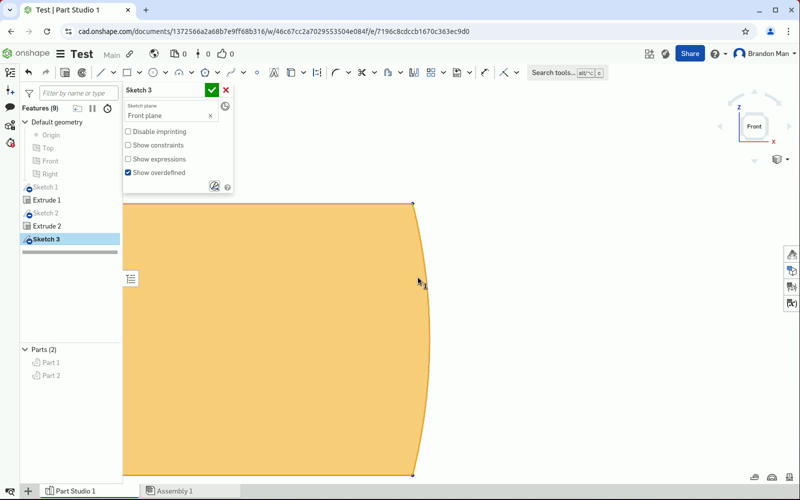
scroll(-6)
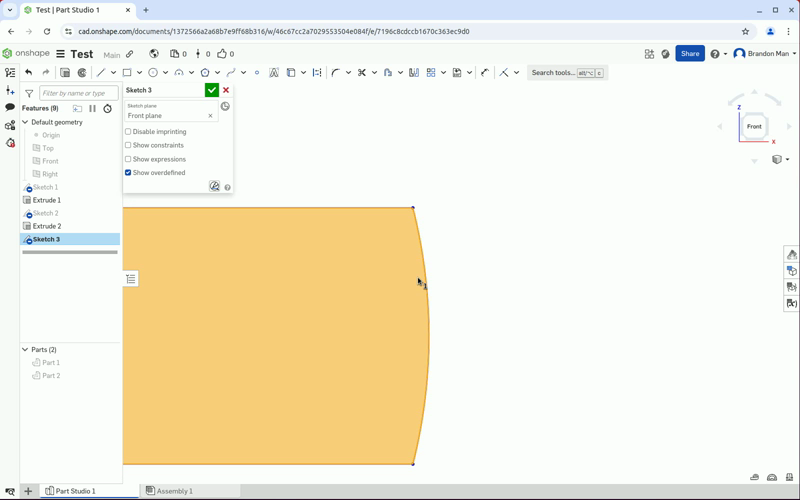
scroll(-6)
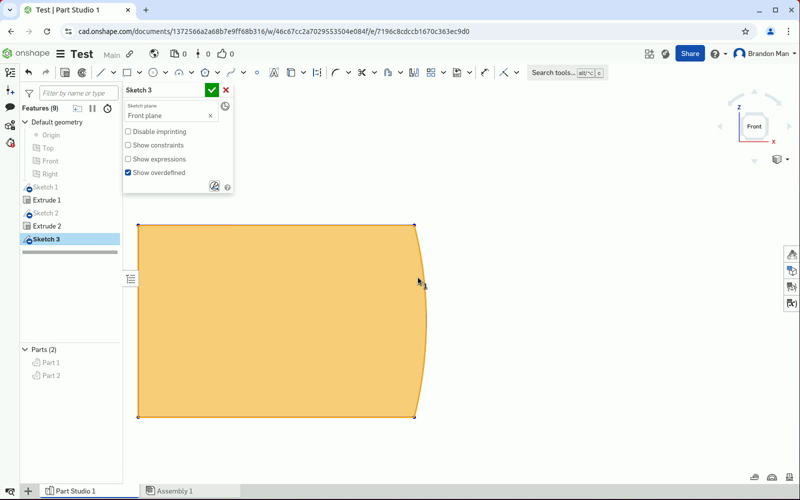
scroll(-6)
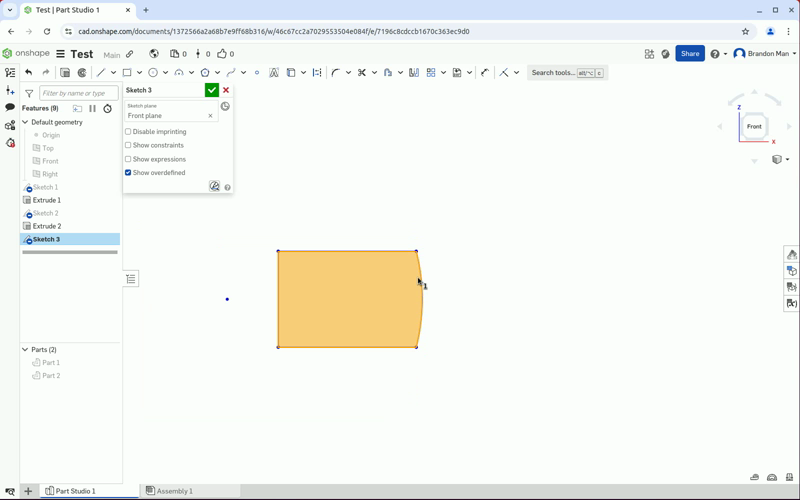
scroll(-6)
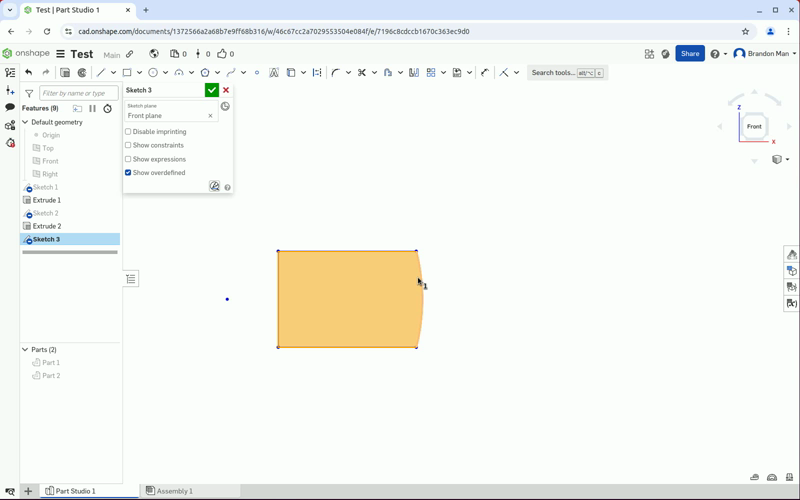
scroll(-6)
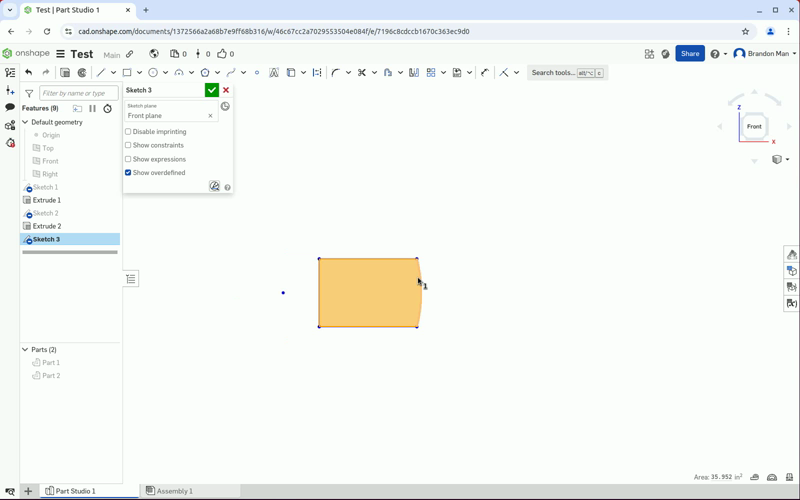
scroll(-6)
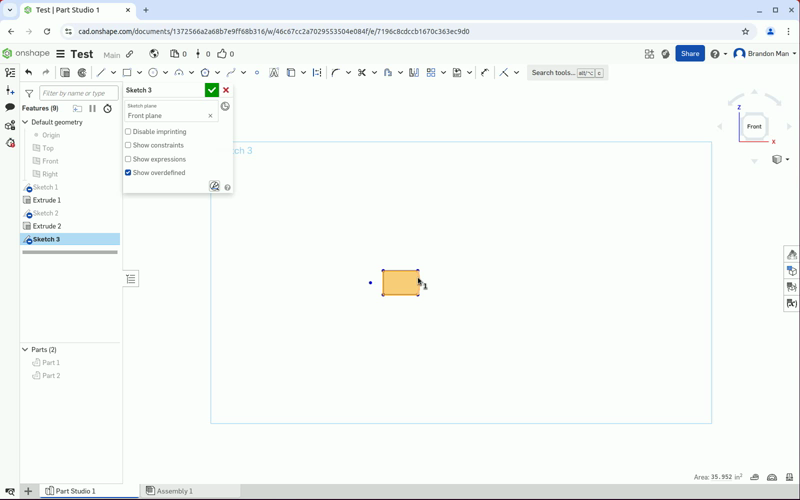
mouse_move(73, 352)
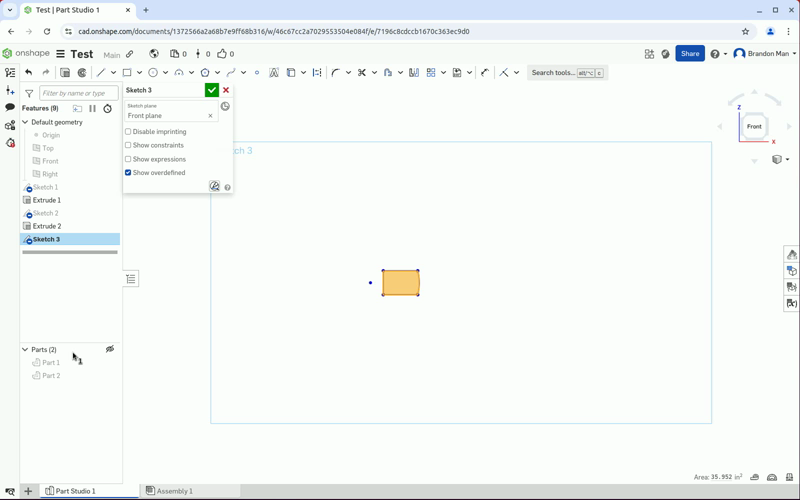
key(shift+y)
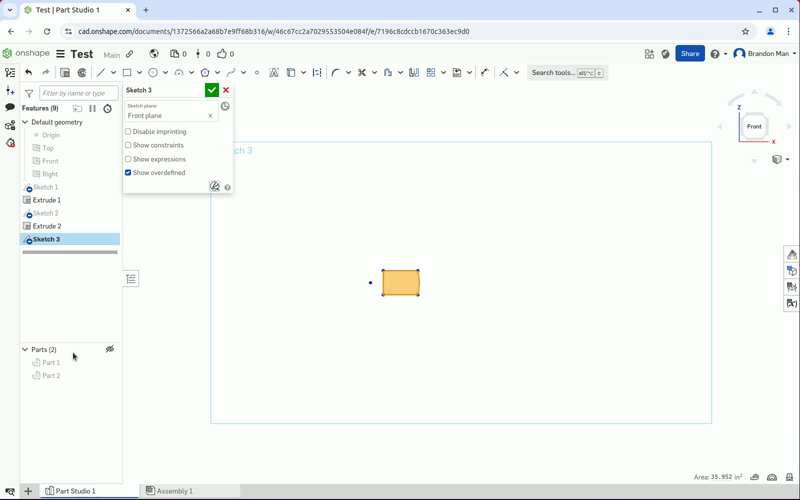
key(shift+e)
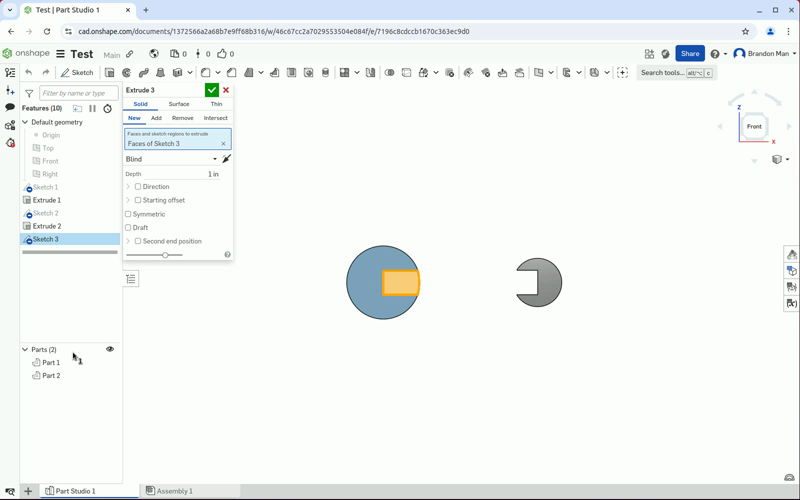
mouse_move(143, 106)
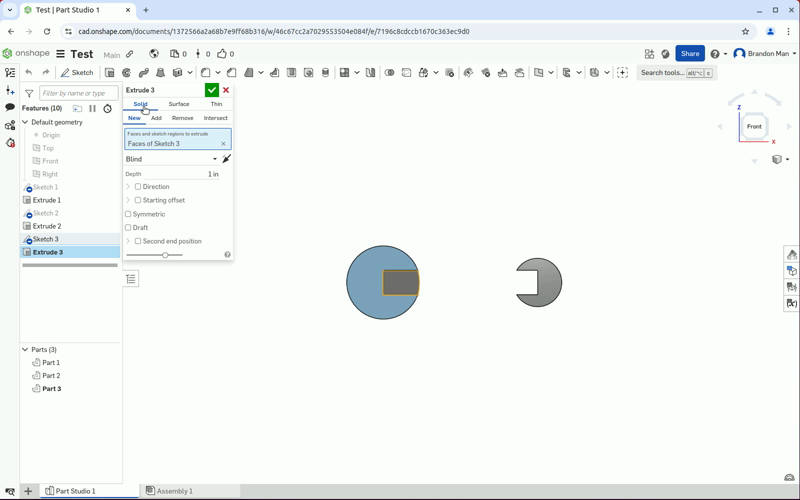
click(143, 106)
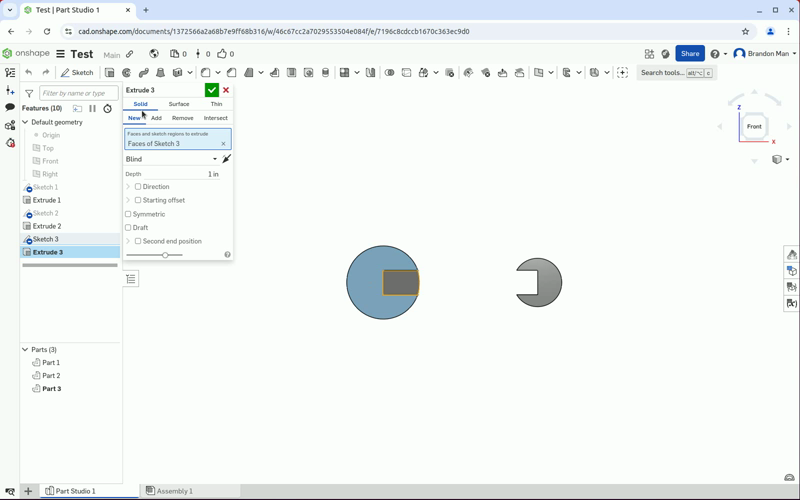
mouse_move(137, 120)
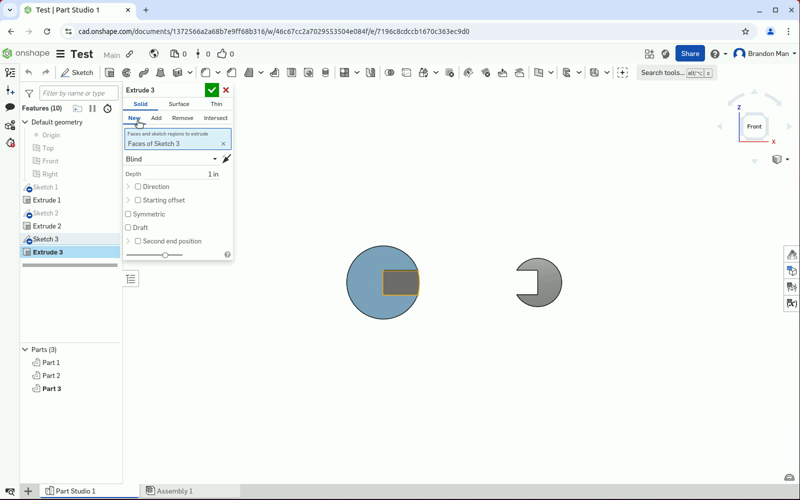
click(137, 120)
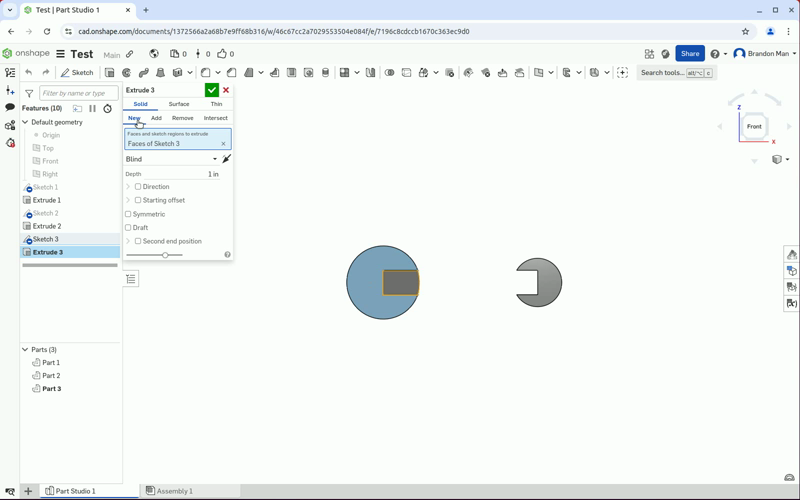
key(tab, 4)
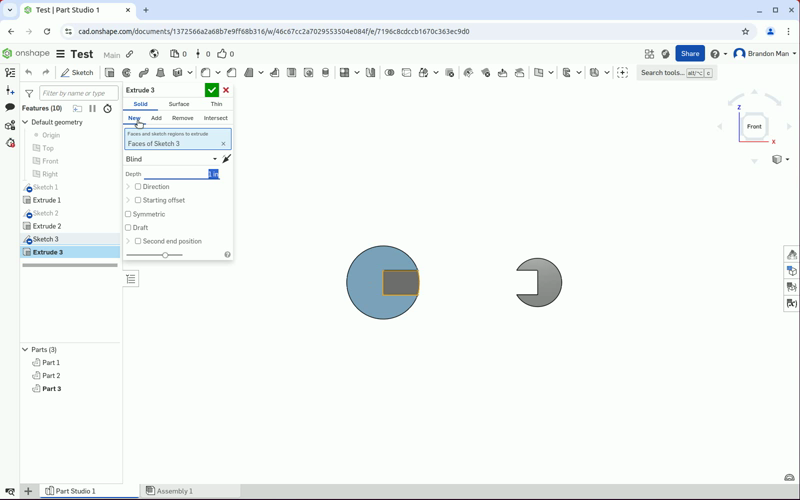
text(-2.889)
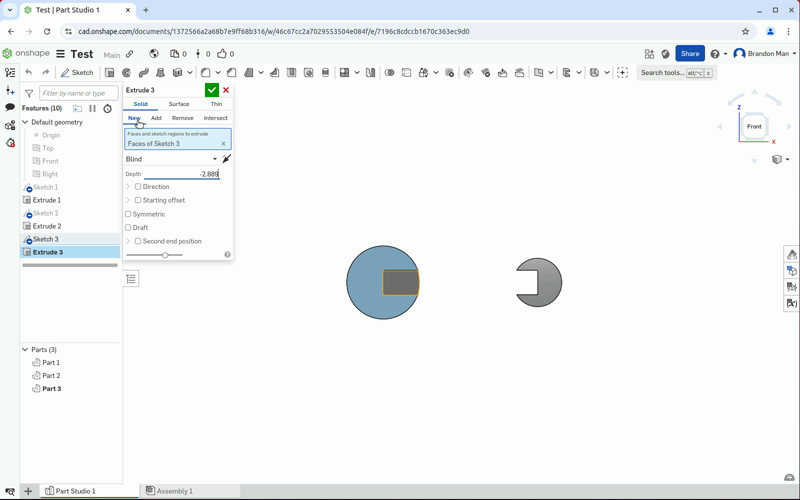
key(enter)
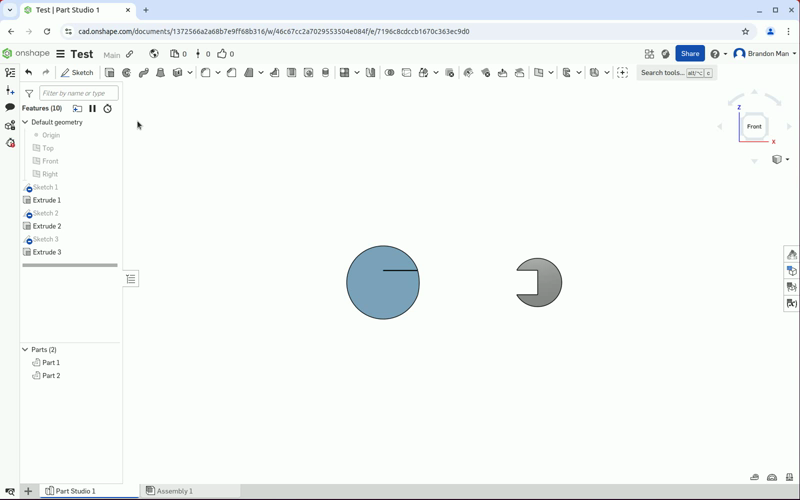
key(shift+h)
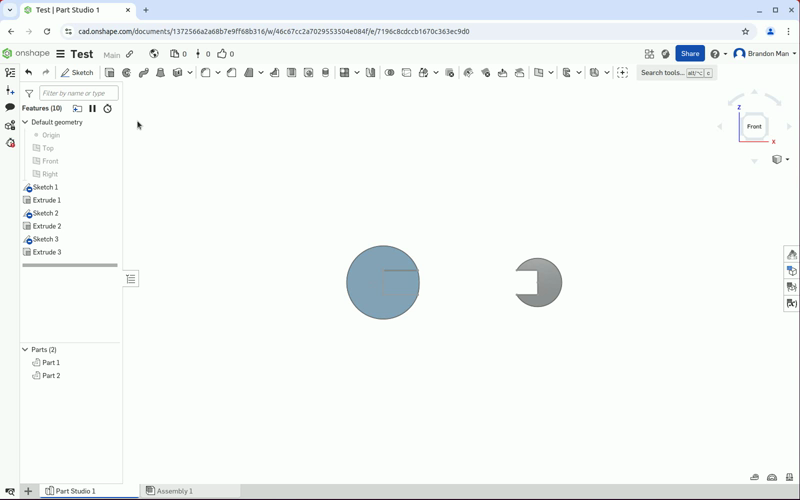
key(shift+h)
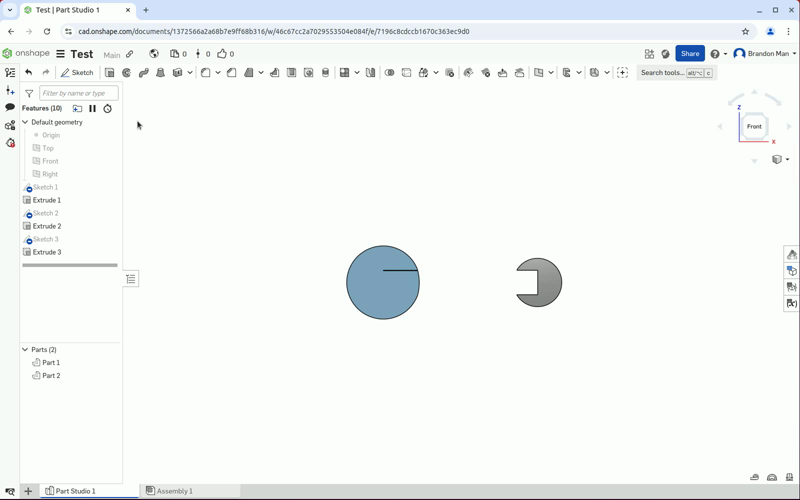
mouse_move(73, 189)
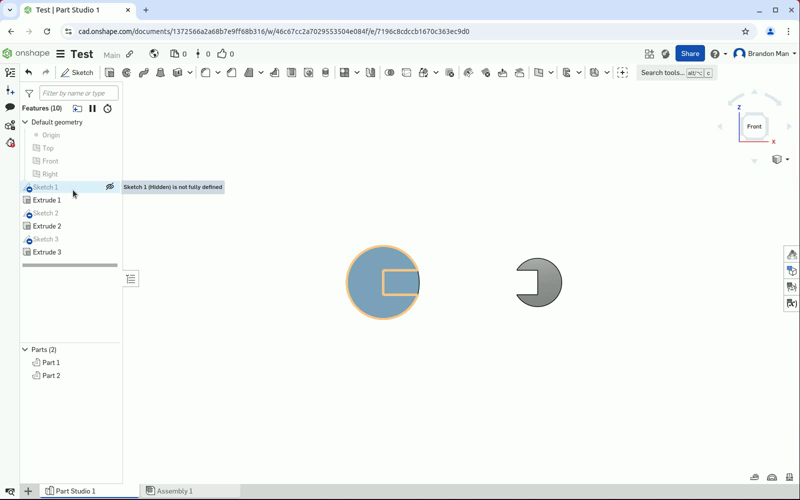
click(73, 189)
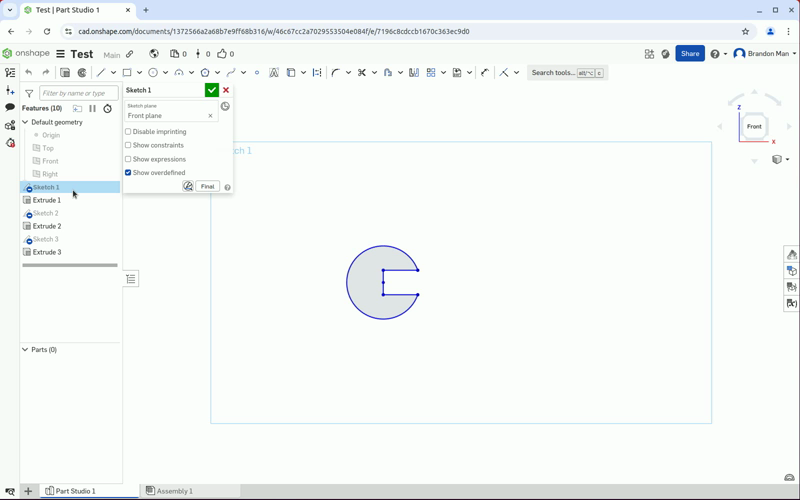
mouse_move(229, 92)
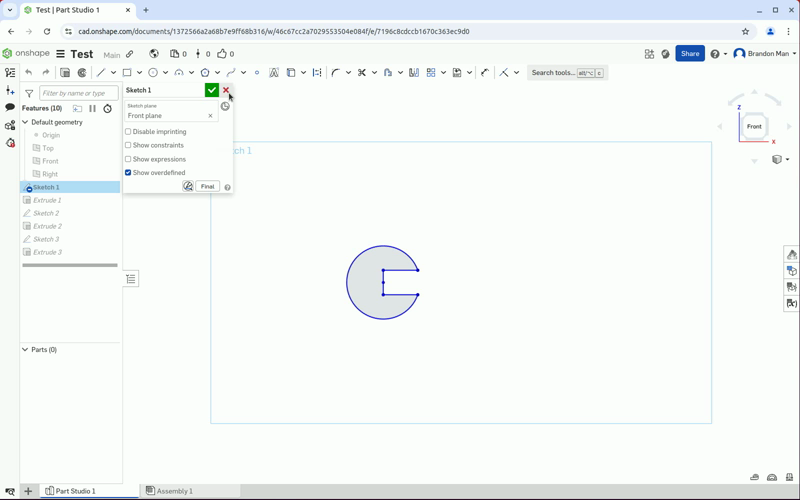
click(229, 92)
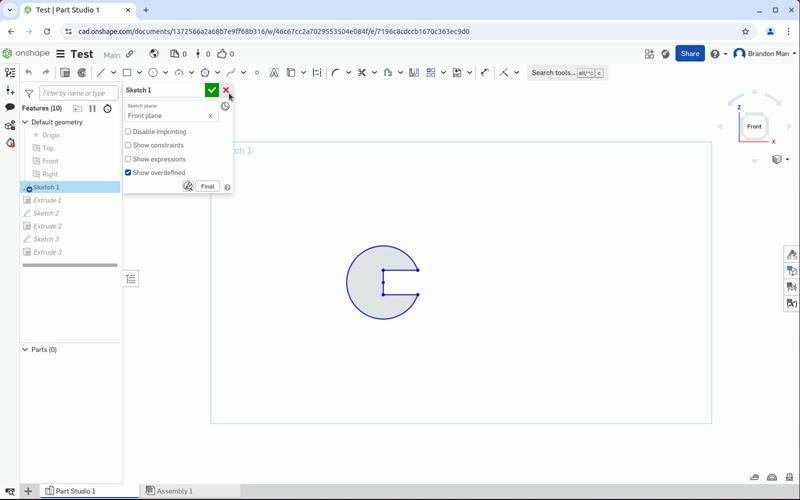
key(shift+s)
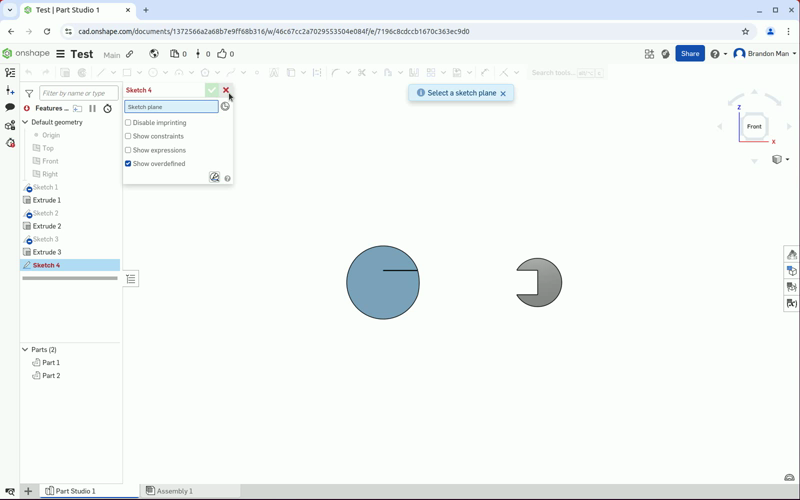
mouse_move(73, 163)
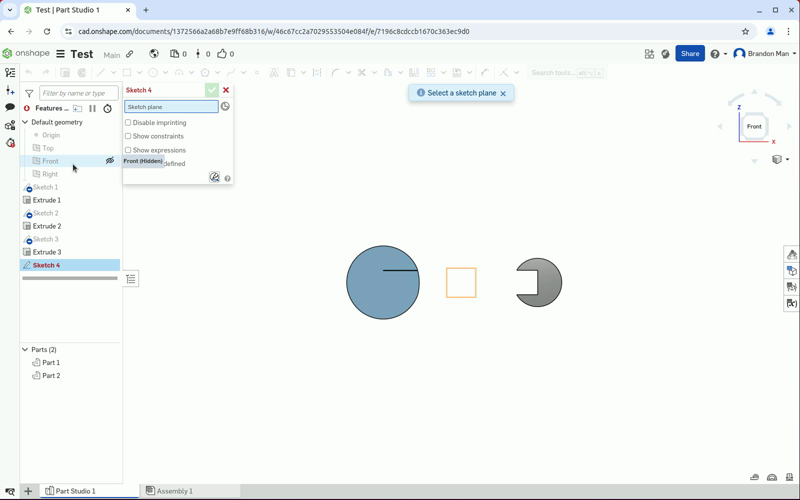
click(73, 163)
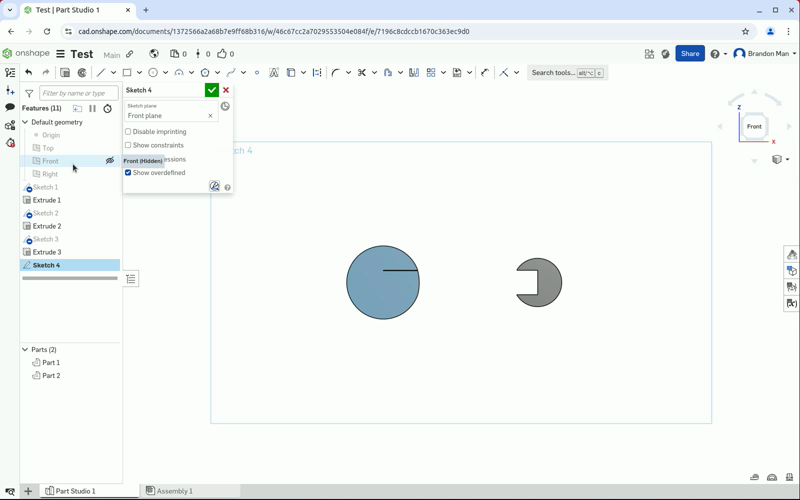
mouse_move(73, 352)
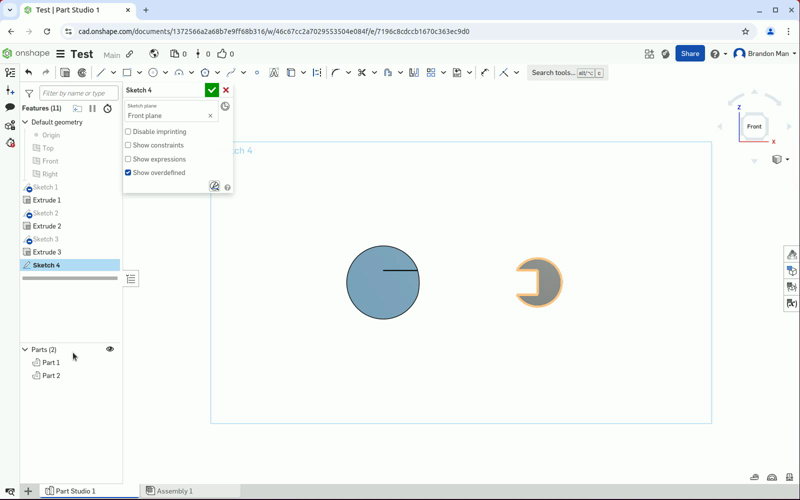
key(y)
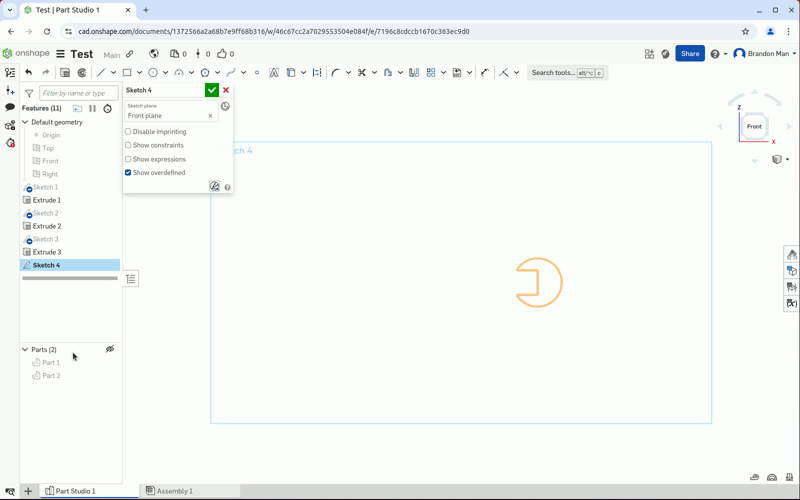
key(l)
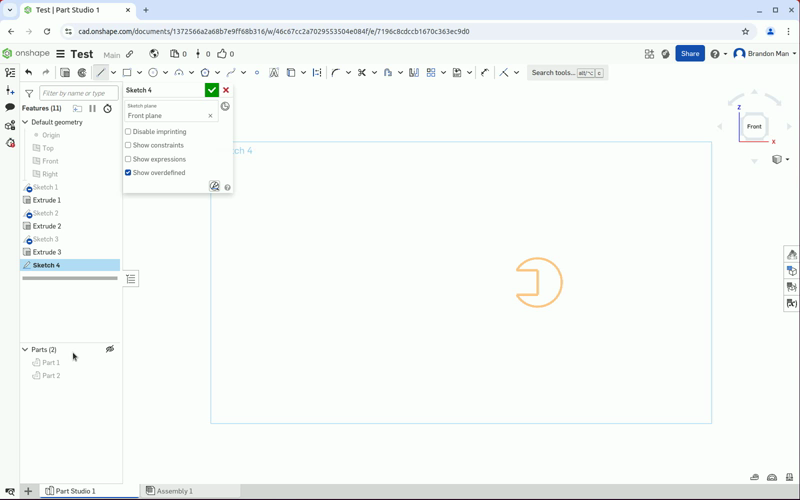
key_down(shift)
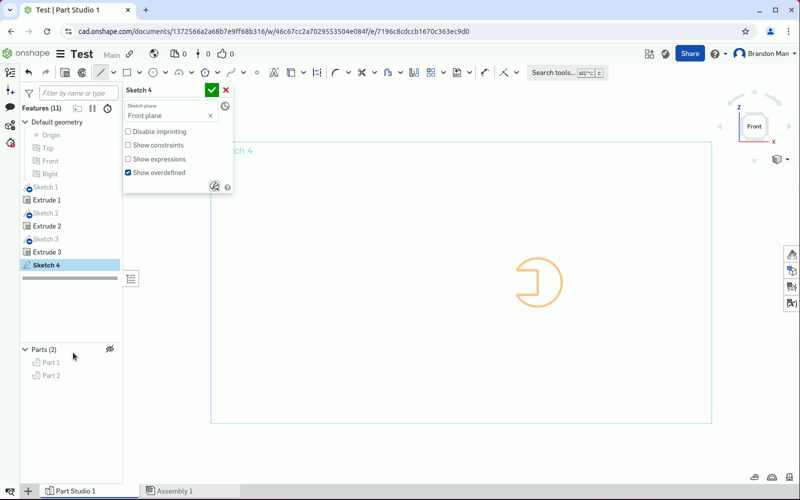
mouse_move(417, 294)
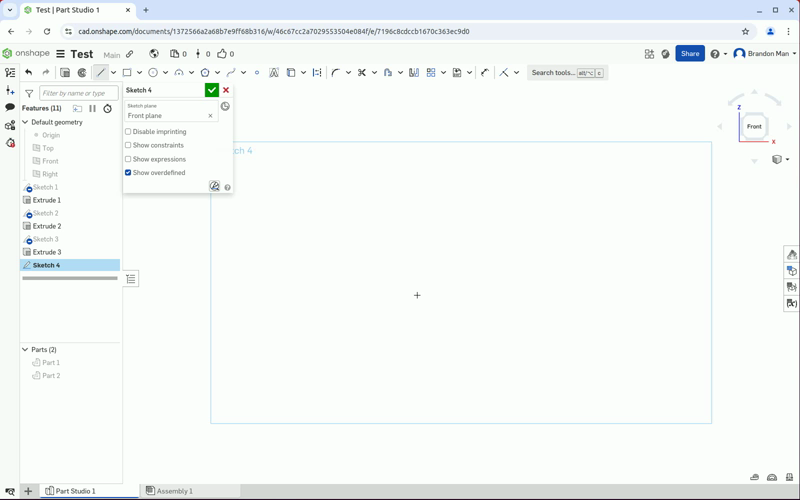
click(417, 294)
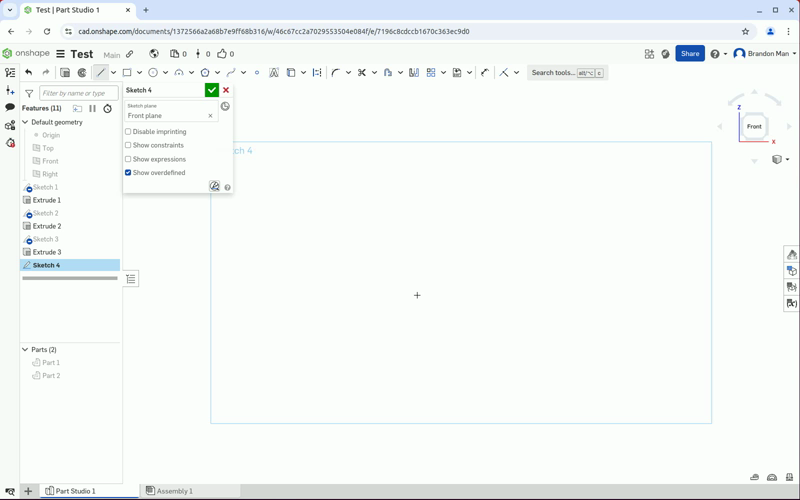
key_up(shift)
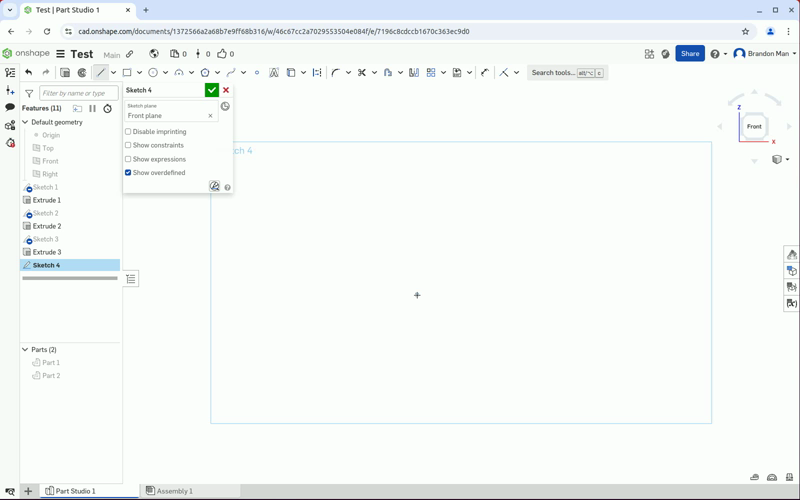
key_down(shift)
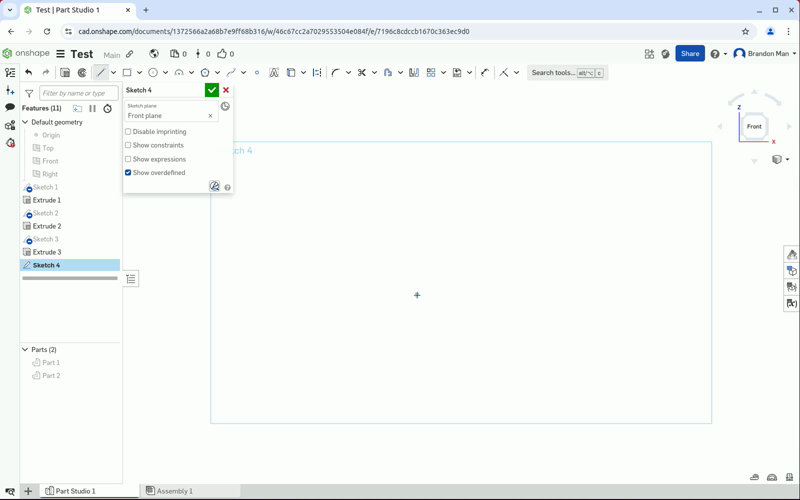
mouse_move(517, 294)
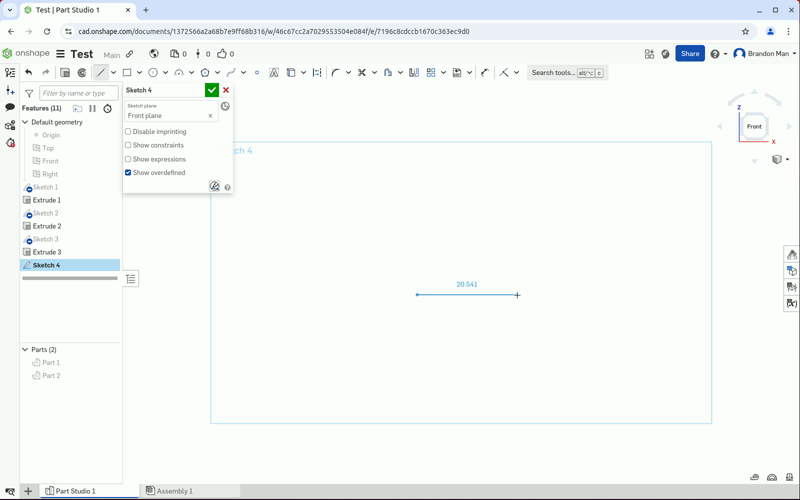
click(517, 294)
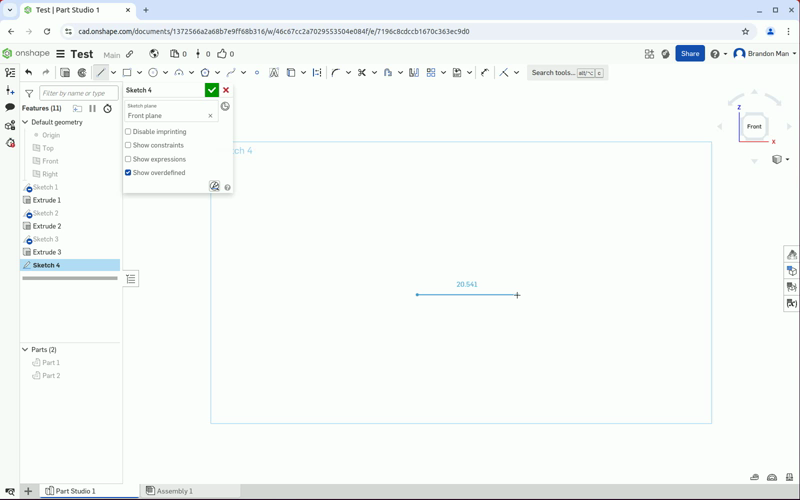
key_up(shift)
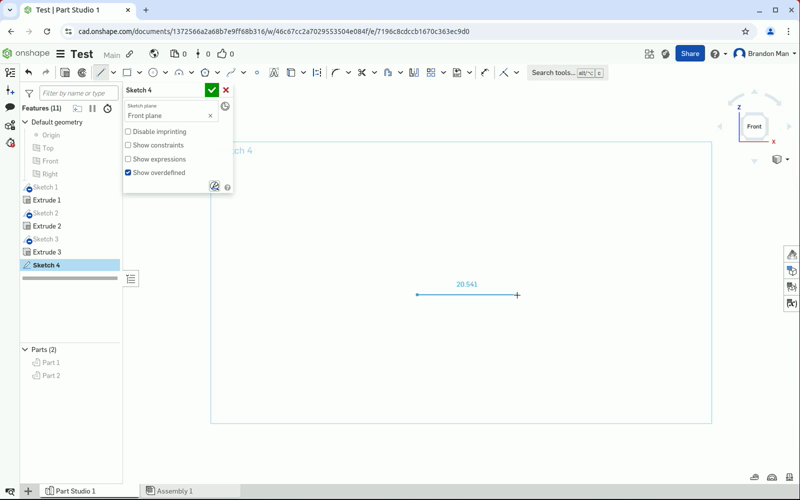
key(esc)
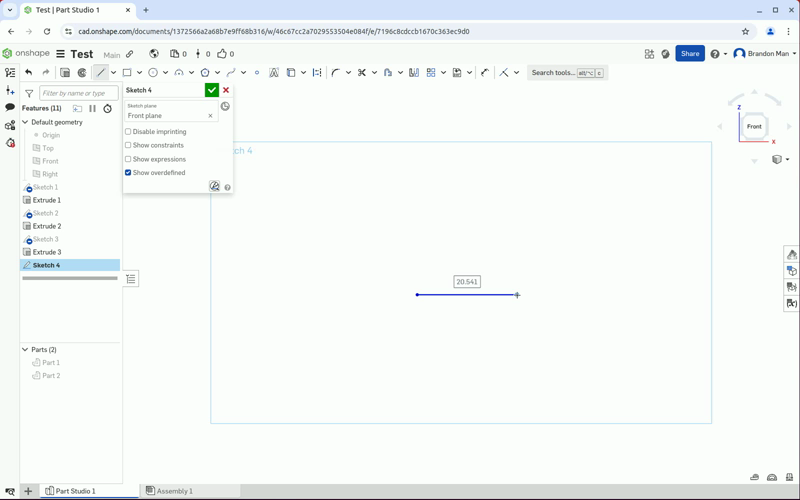
key(a)
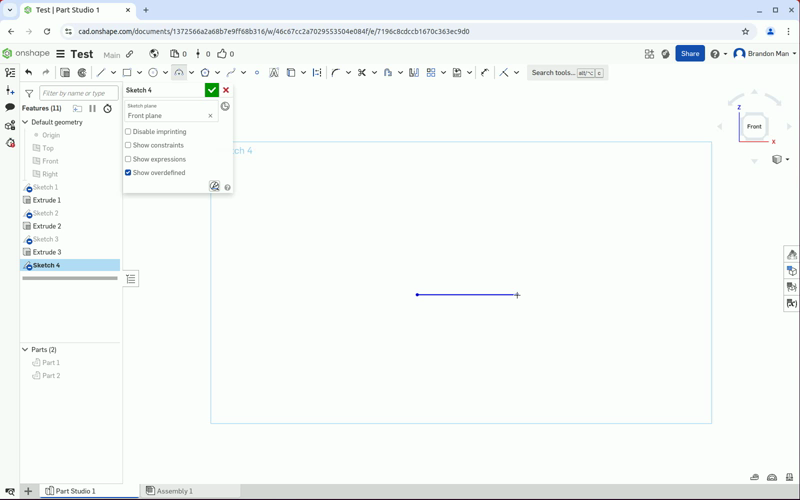
mouse_move(517, 294)
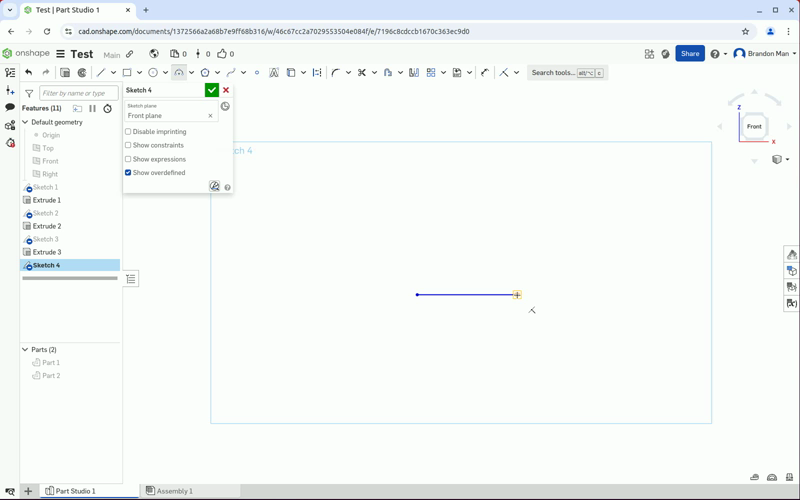
click(517, 294)
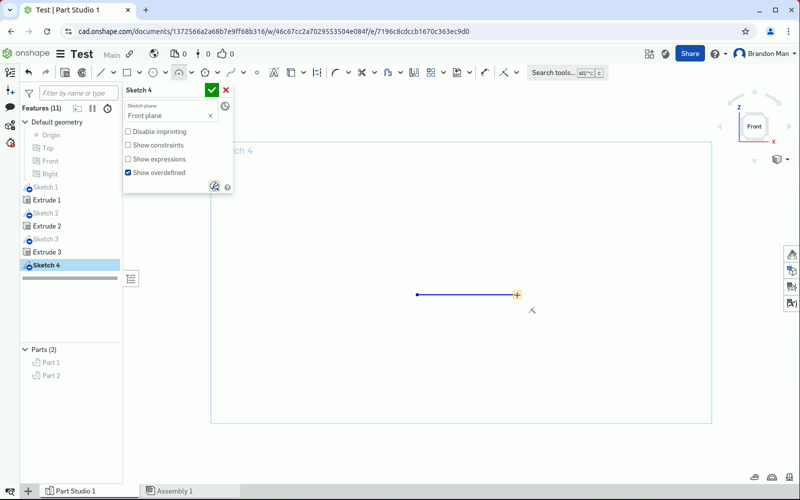
key_down(shift)
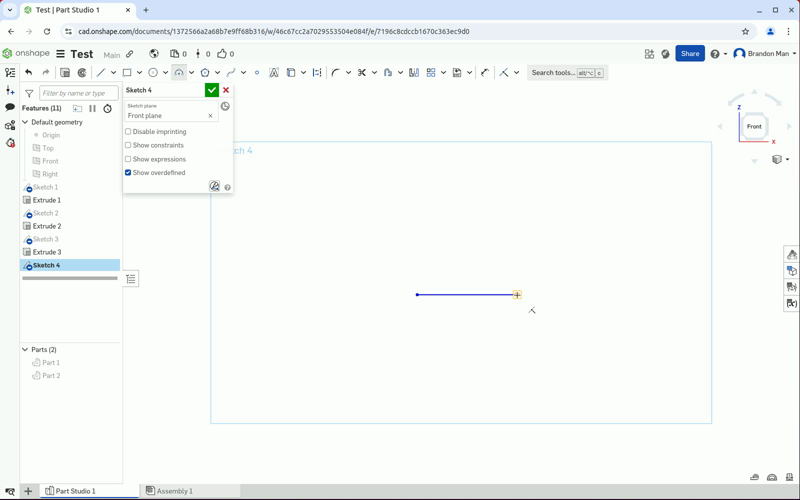
mouse_move(517, 270)
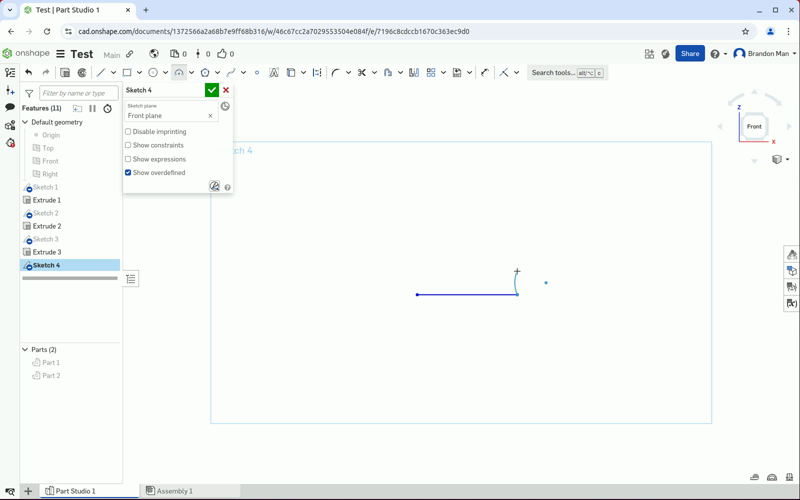
click(517, 270)
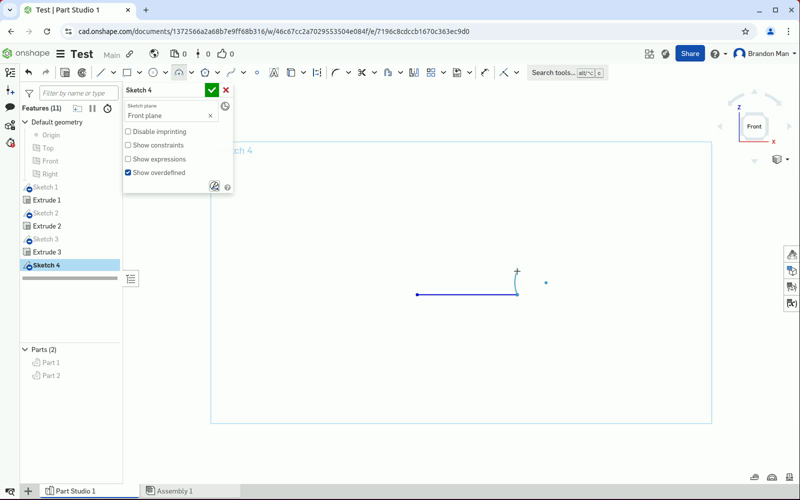
mouse_move(513, 282)
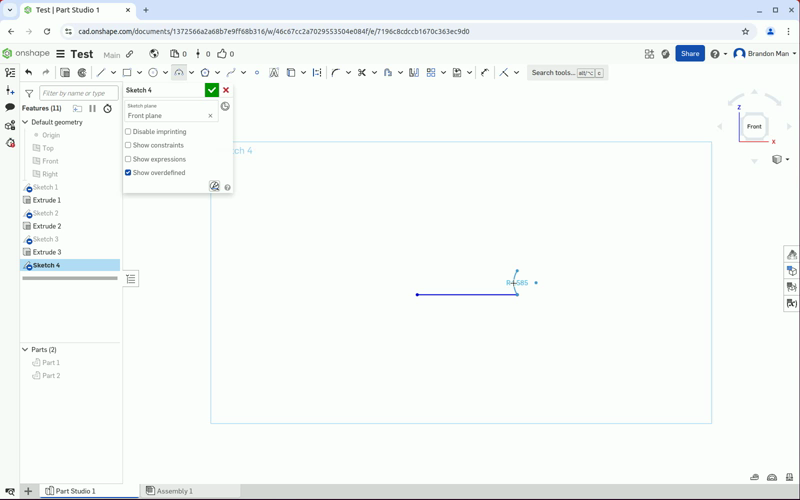
click(513, 282)
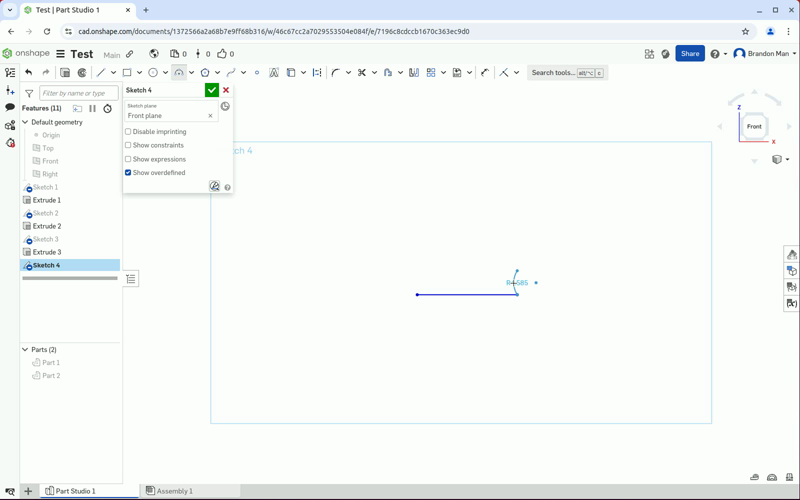
key_up(shift)
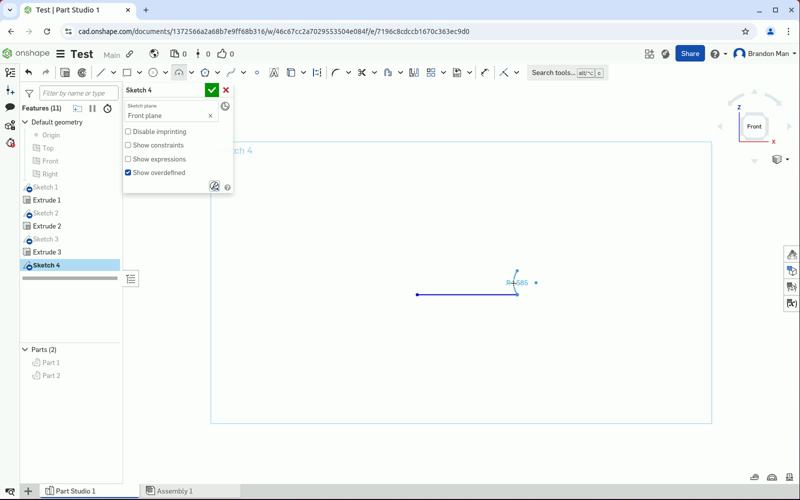
key(esc)
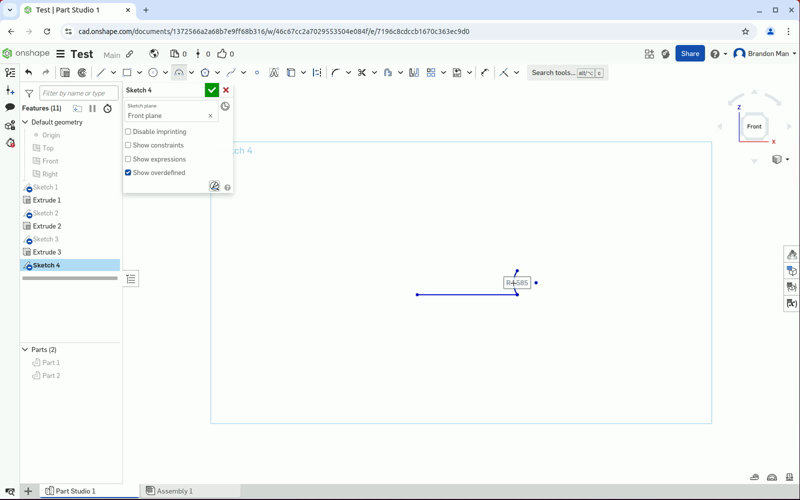
key(l)
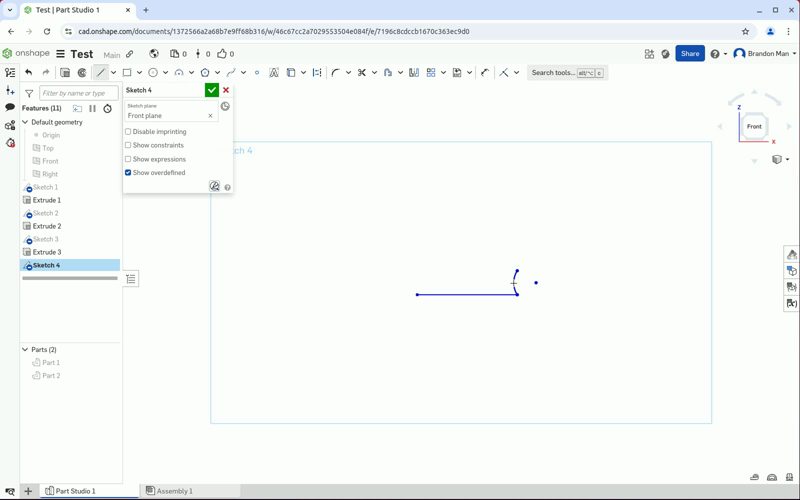
mouse_move(517, 270)
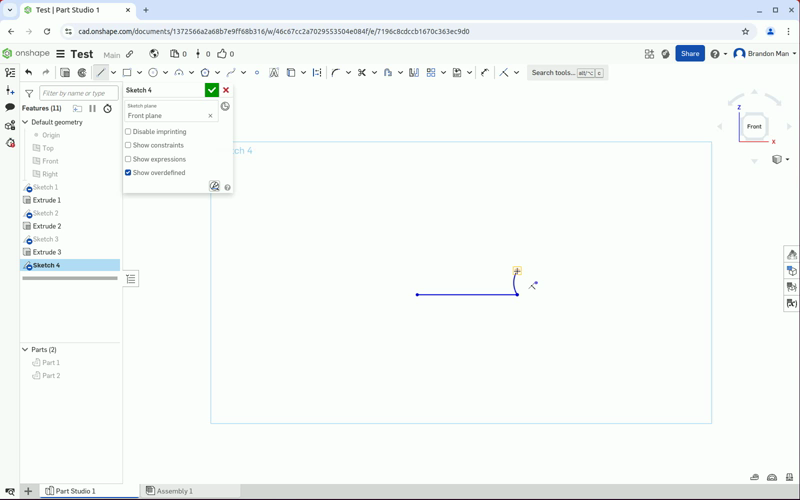
click(517, 270)
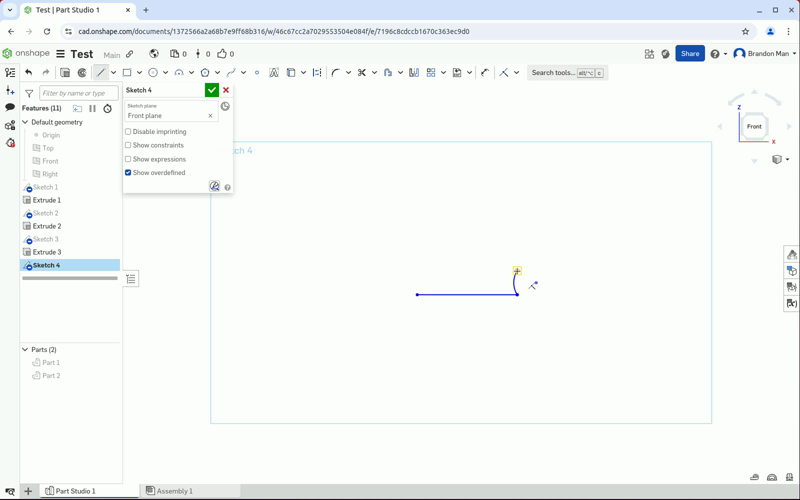
key_down(shift)
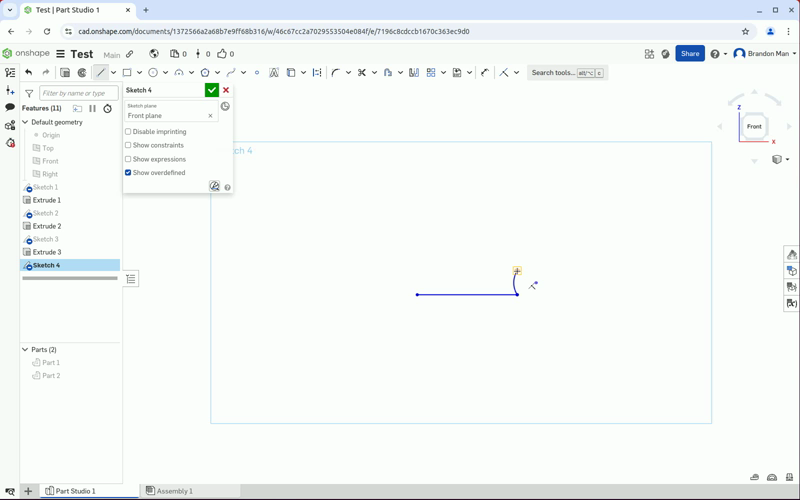
mouse_move(417, 270)
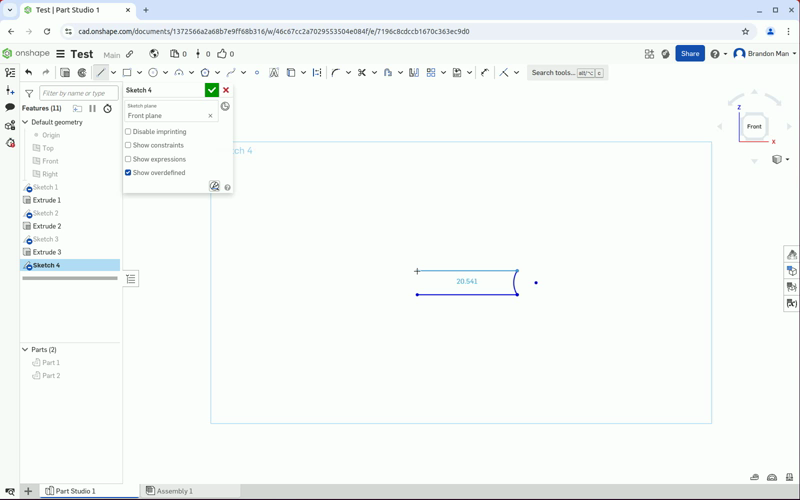
click(417, 270)
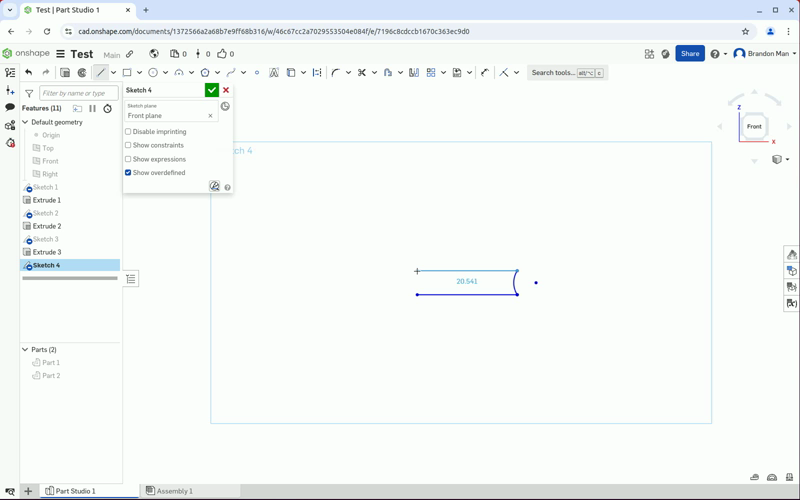
key_up(shift)
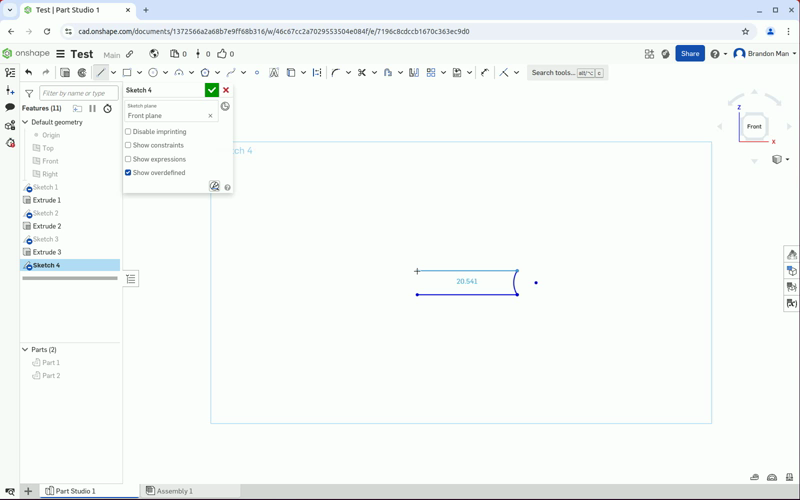
key(esc)
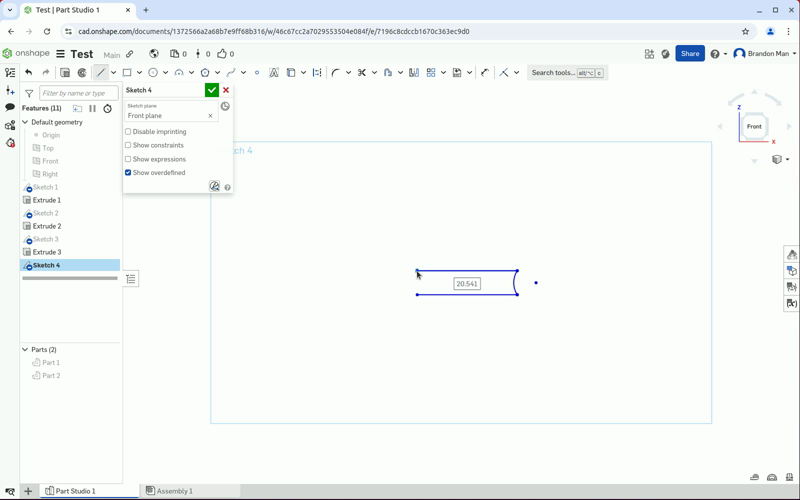
key(a)
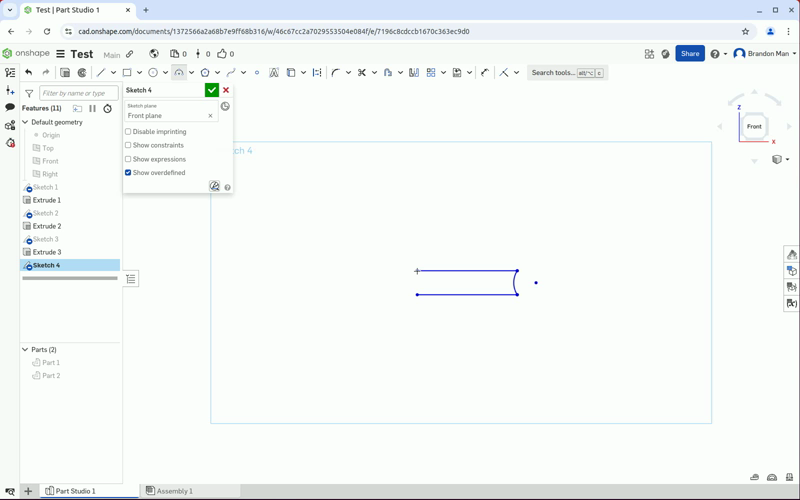
mouse_move(417, 270)
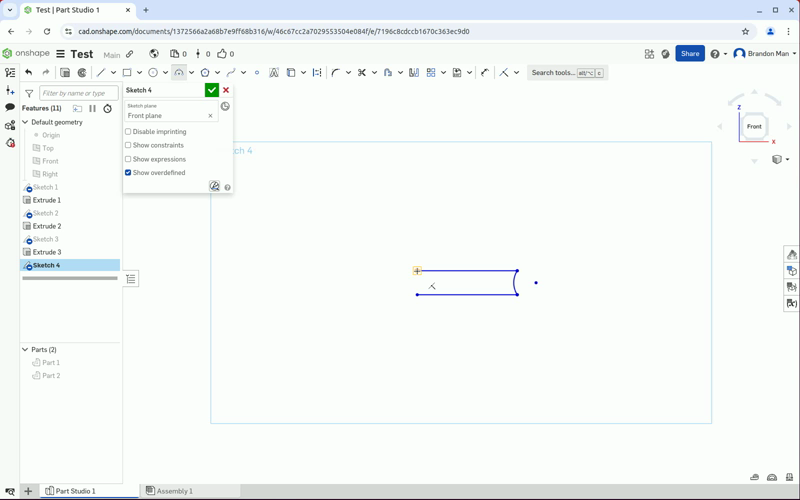
click(417, 270)
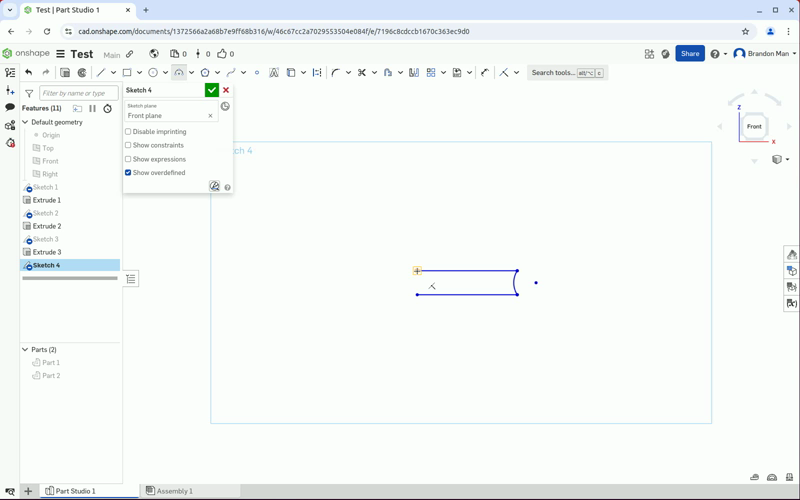
mouse_move(417, 294)
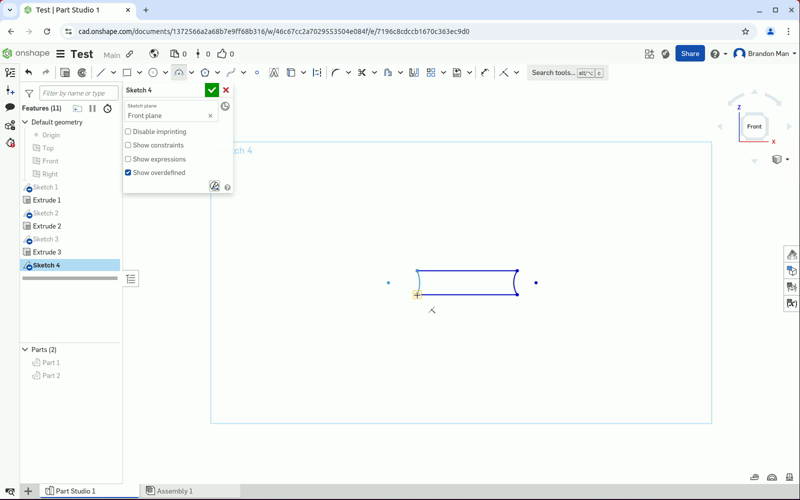
click(417, 294)
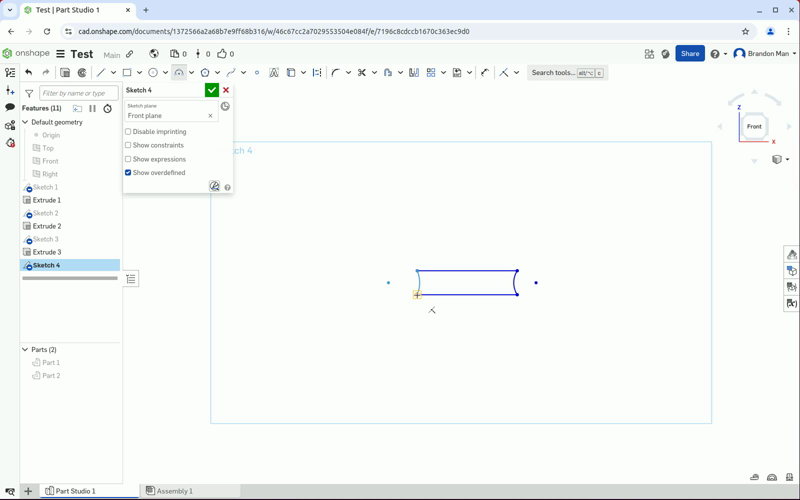
key_down(shift)
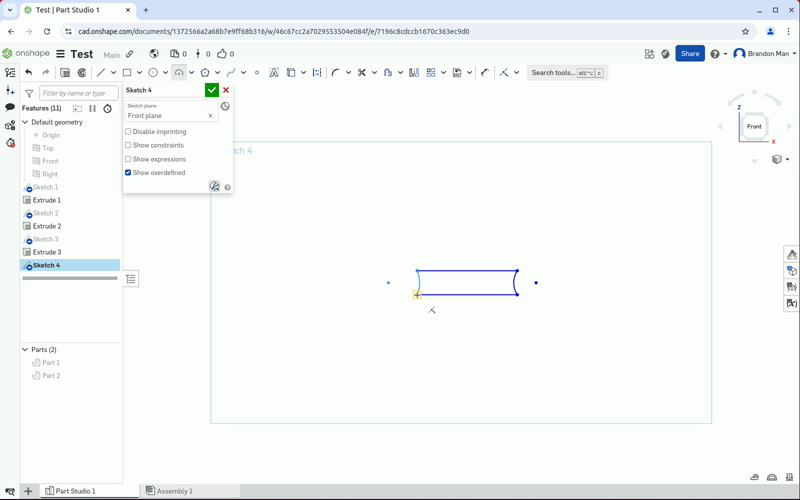
mouse_move(419, 282)
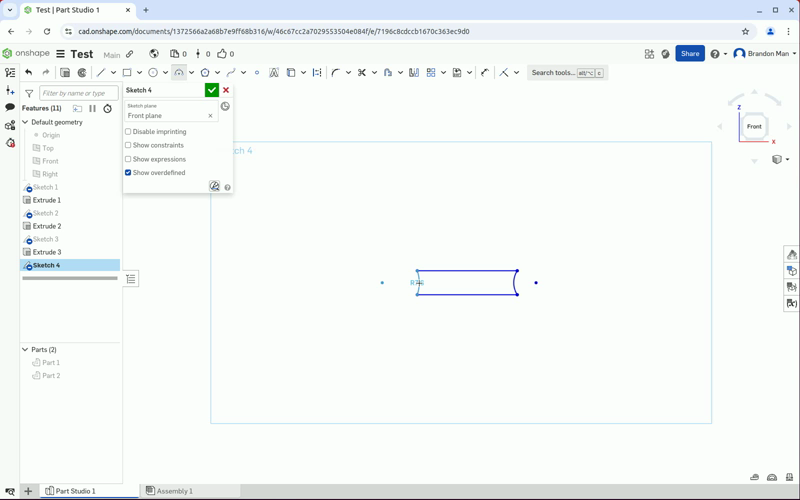
click(419, 282)
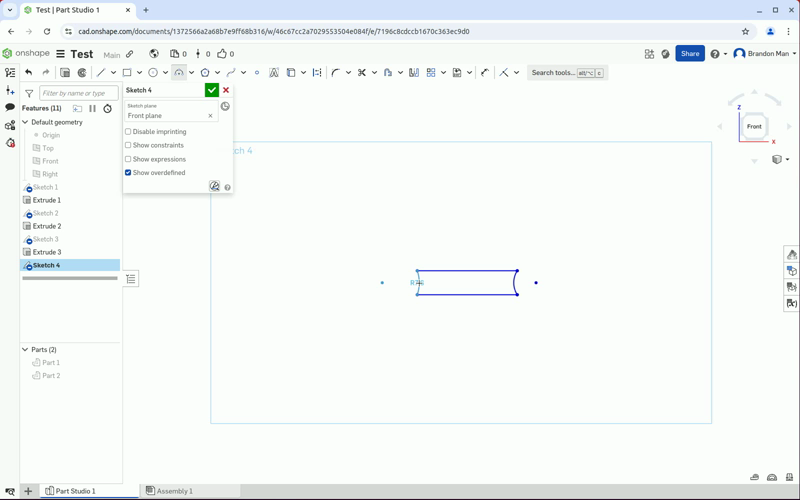
key_up(shift)
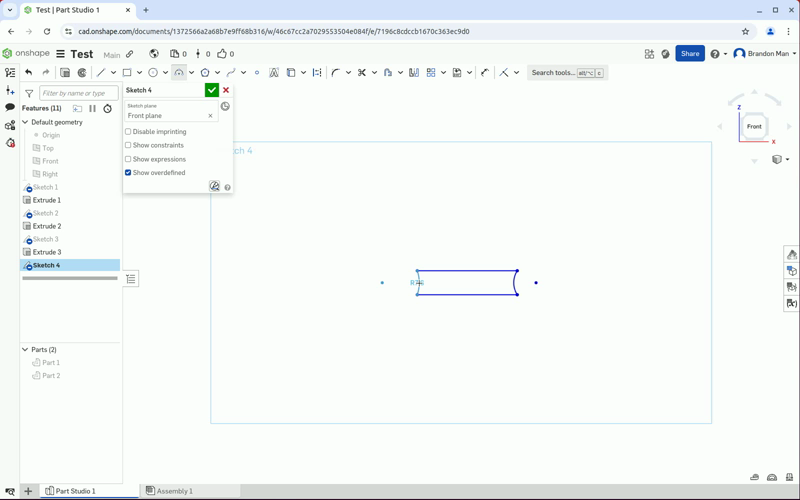
key(esc)
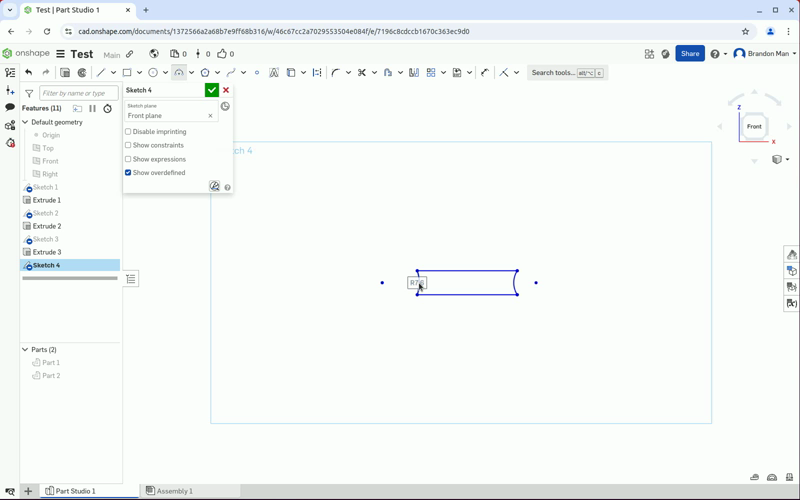
mouse_move(504, 272)
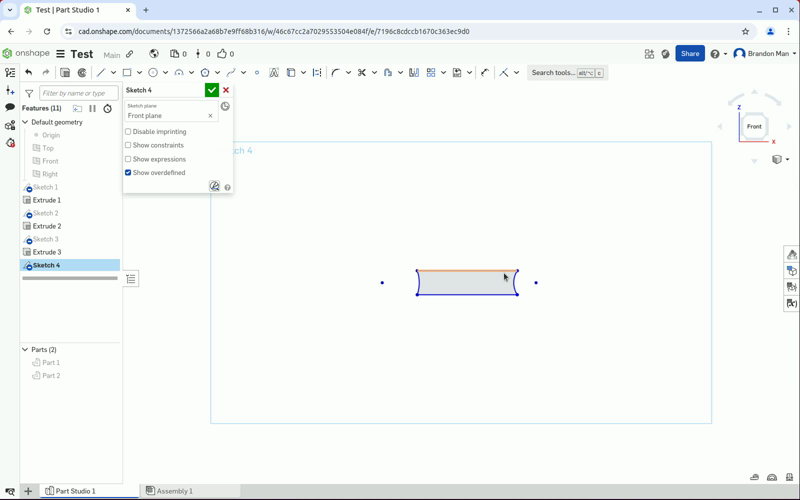
click(504, 272)
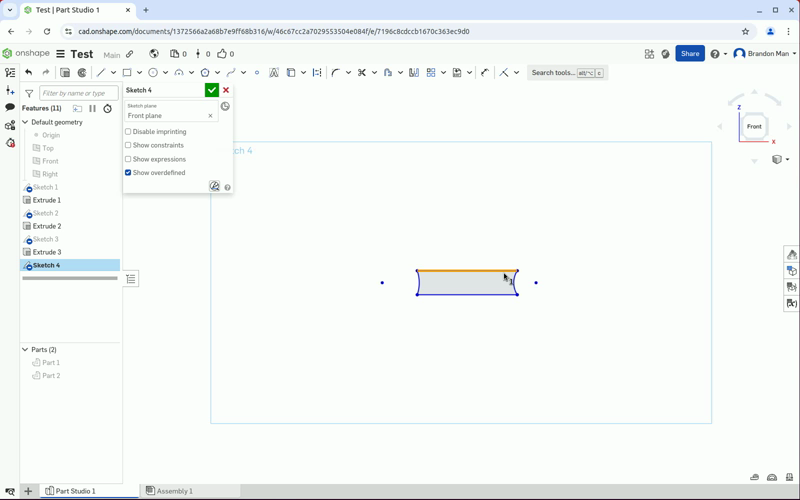
mouse_move(73, 352)
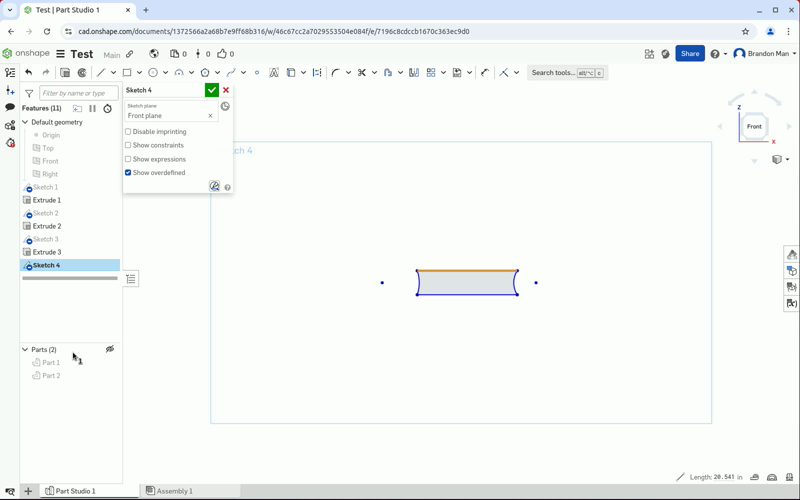
key(shift+y)
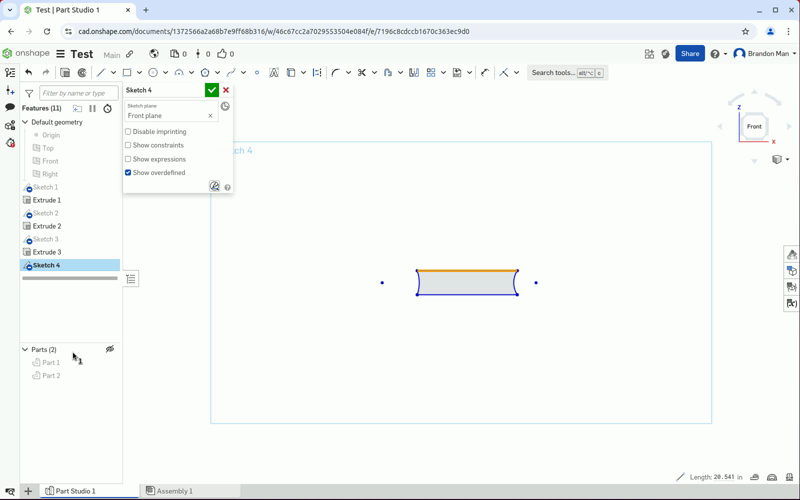
key(shift+e)
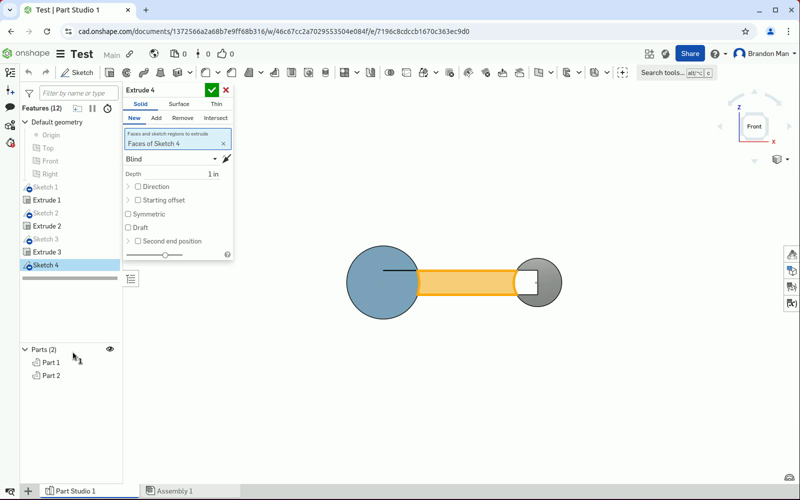
mouse_move(143, 106)
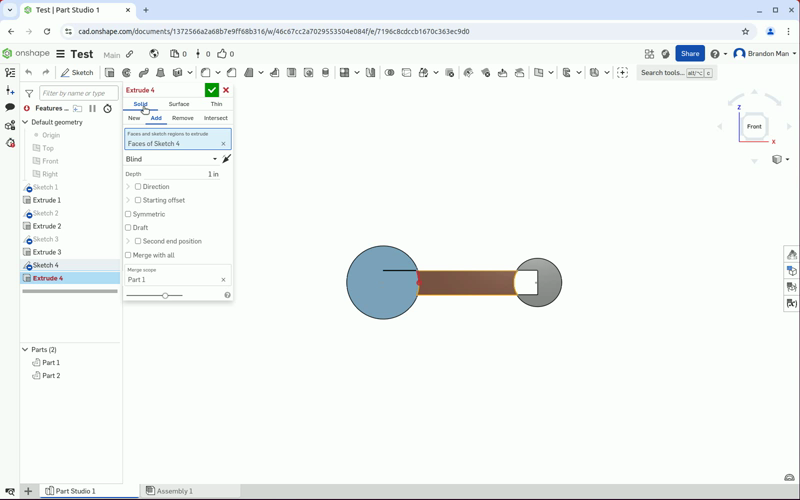
click(143, 106)
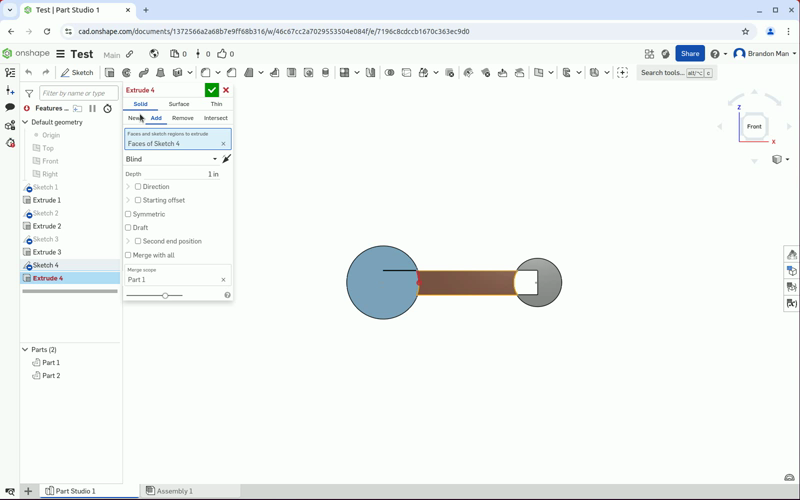
mouse_move(137, 120)
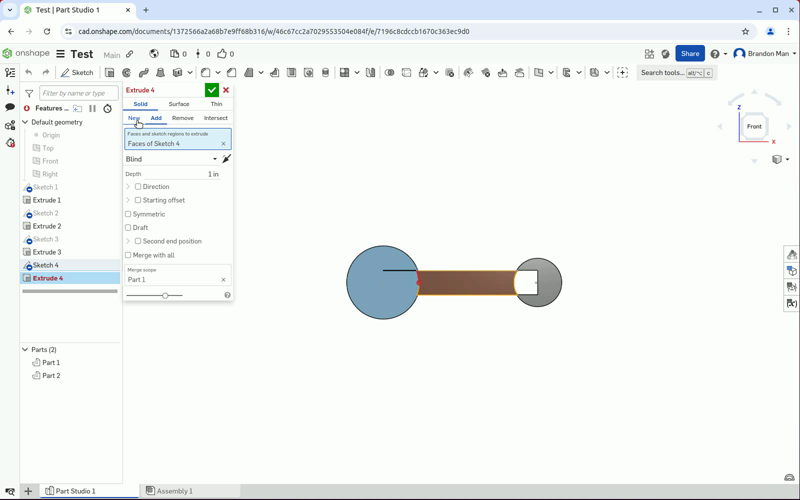
click(137, 120)
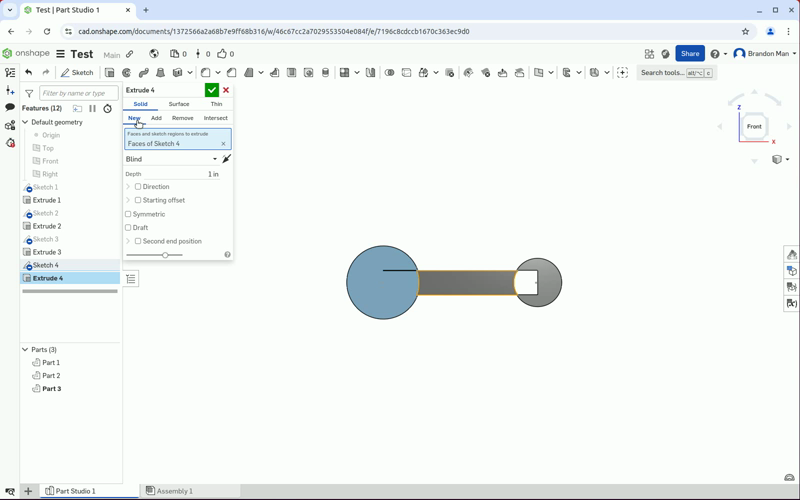
key(tab, 4)
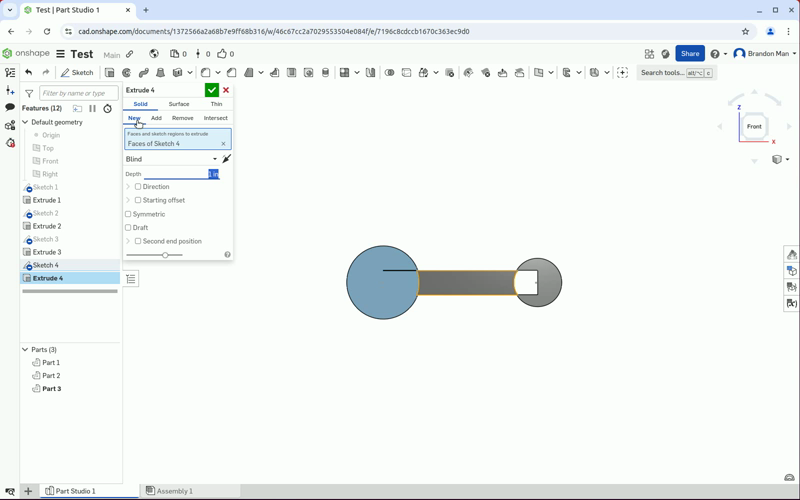
text(-2.889)
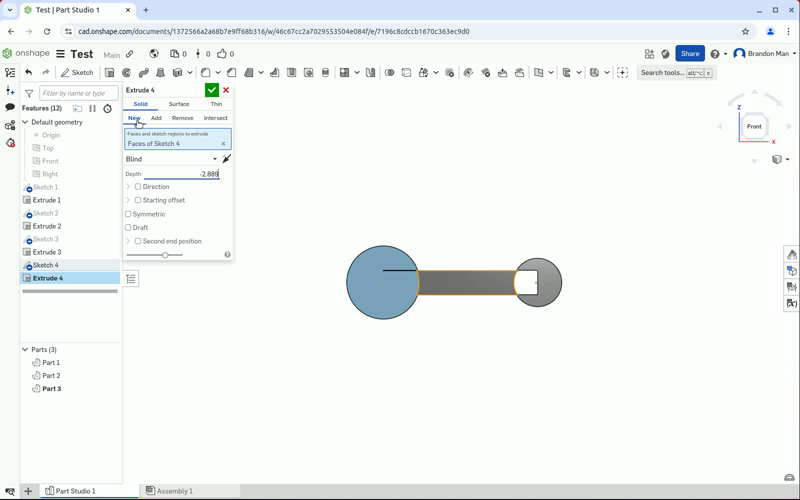
key(enter)
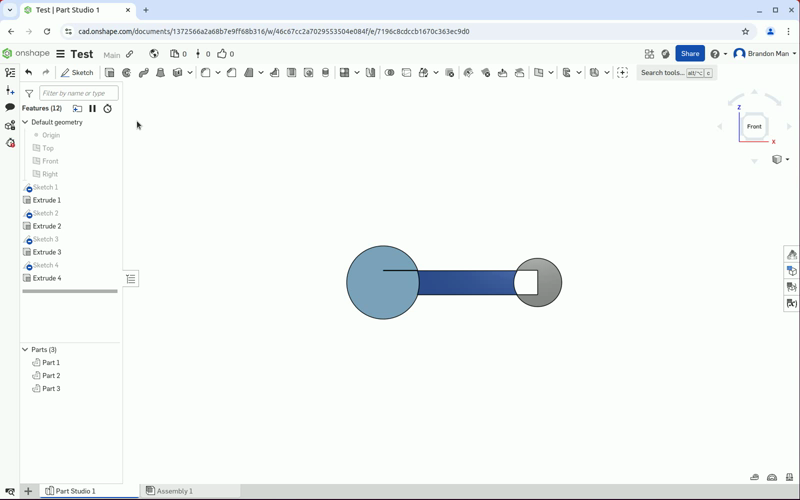
key(shift+h)
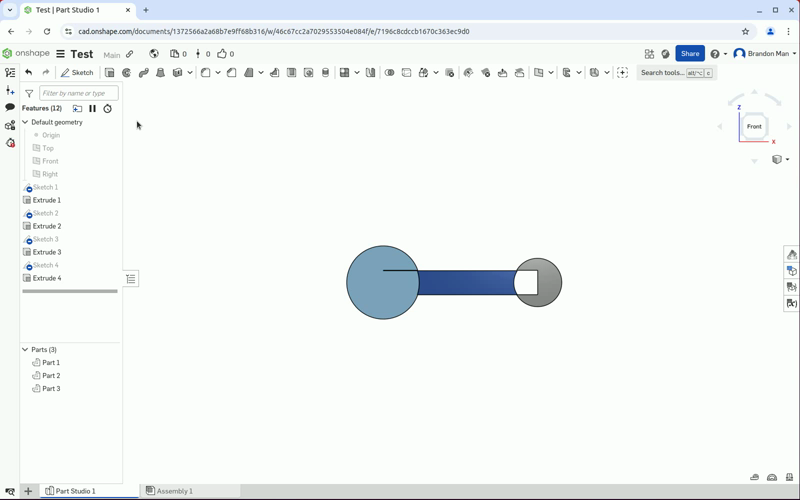
key(shift+h)
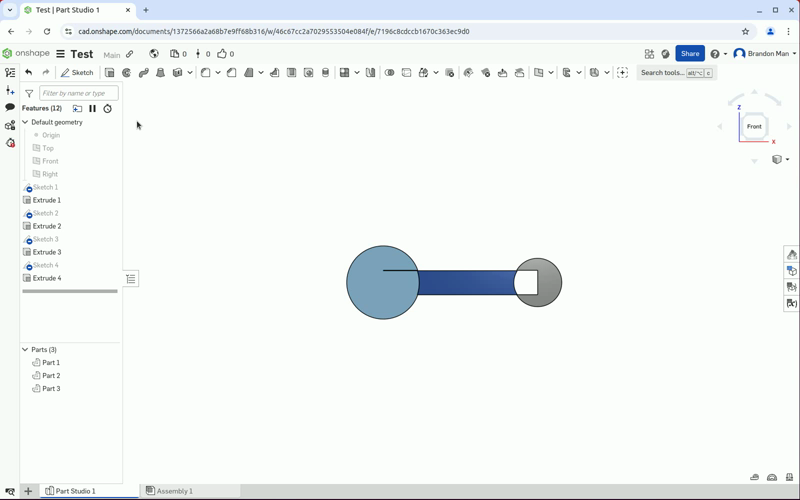
mouse_move(73, 189)
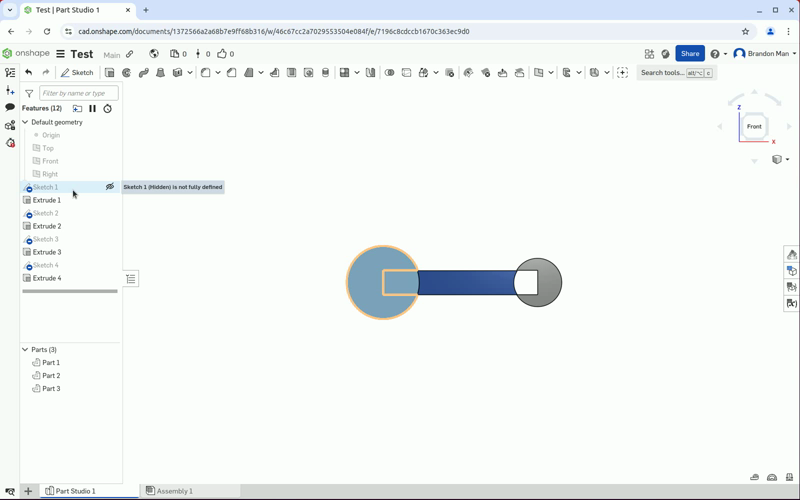
click(73, 189)
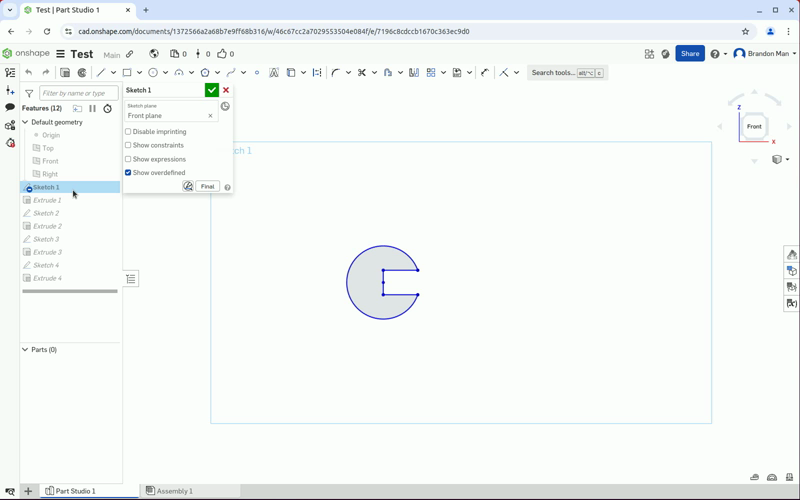
mouse_move(229, 92)
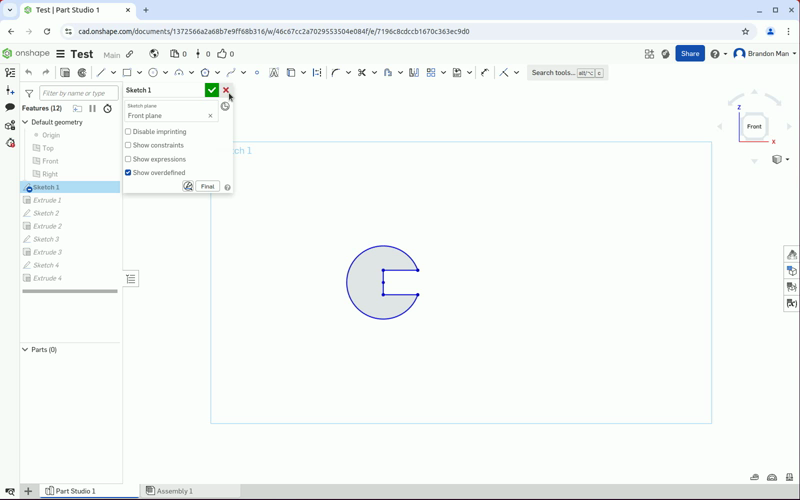
click(229, 92)
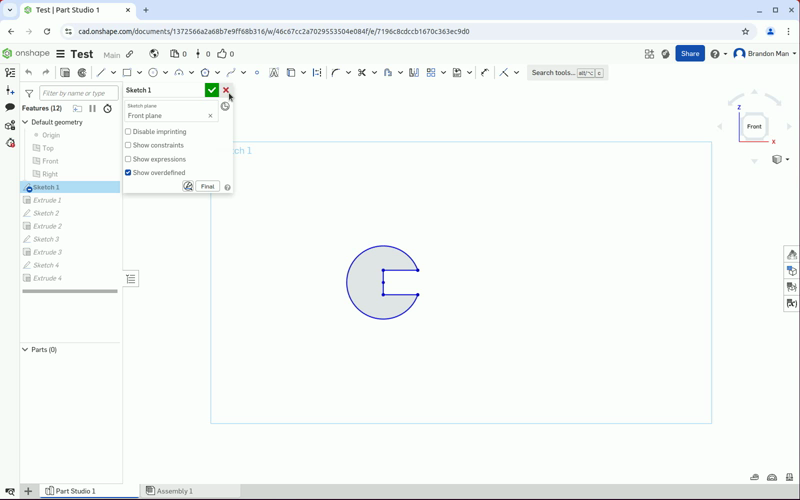
key(shift+s)
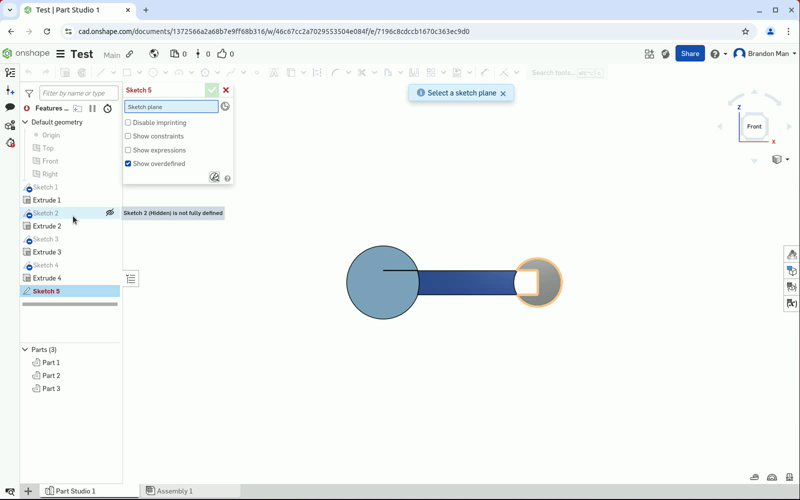
scroll(3)
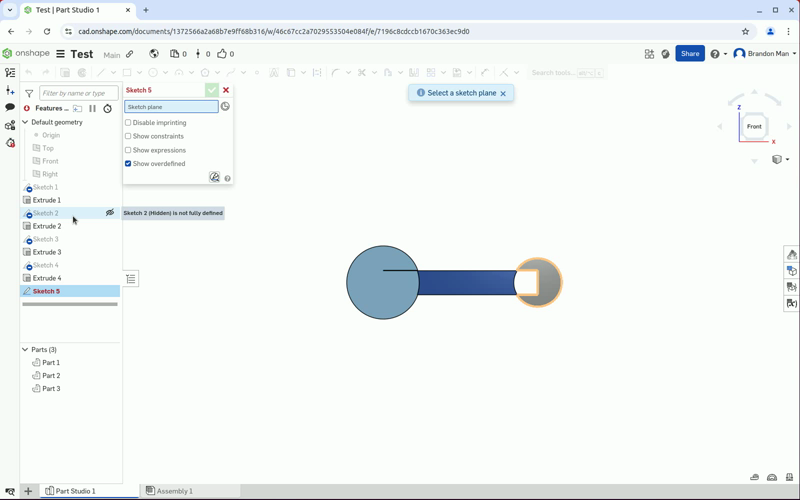
mouse_move(73, 163)
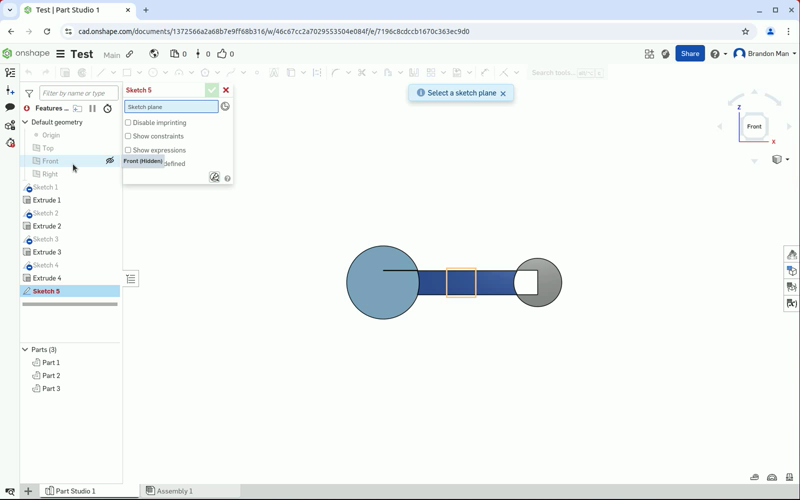
click(73, 163)
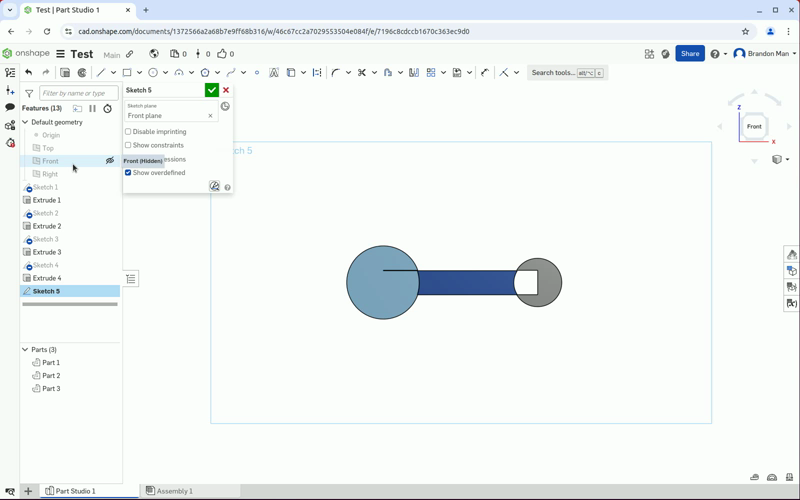
mouse_move(73, 352)
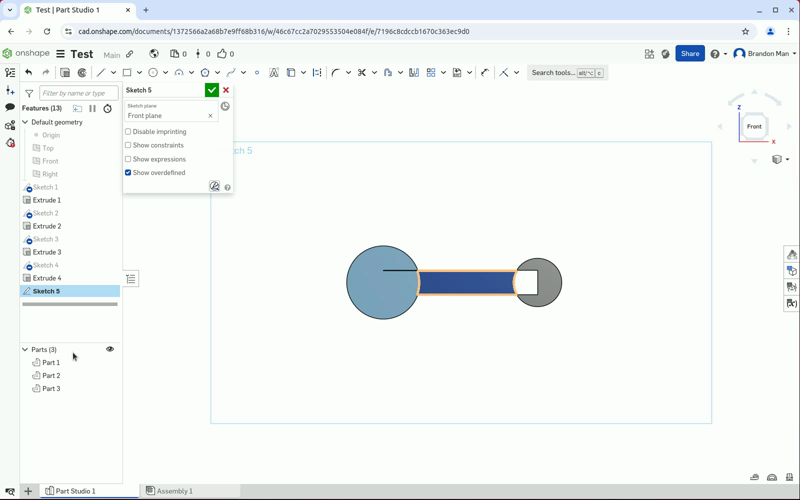
key(y)
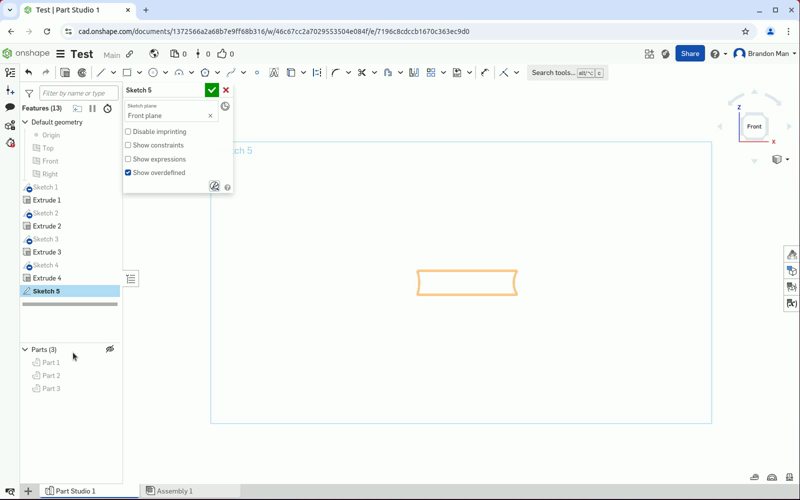
key(l)
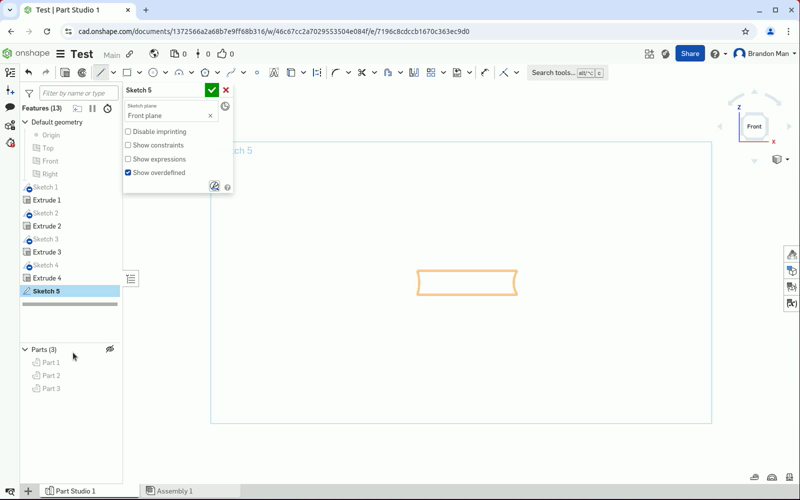
key_down(shift)
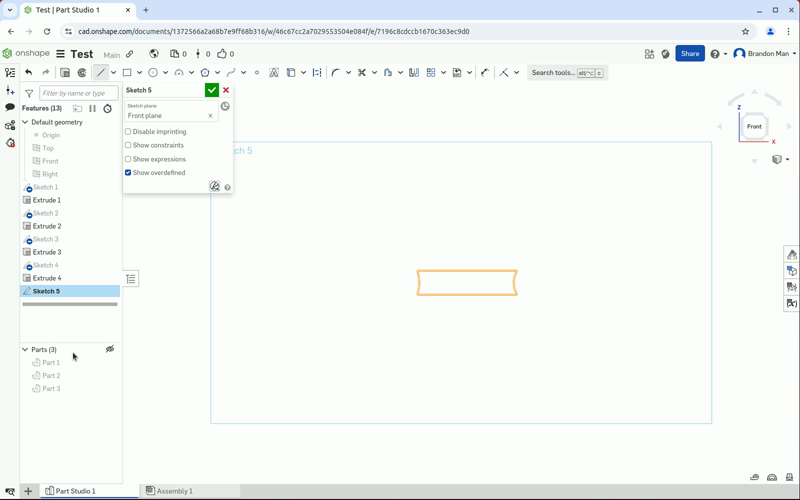
mouse_move(516, 294)
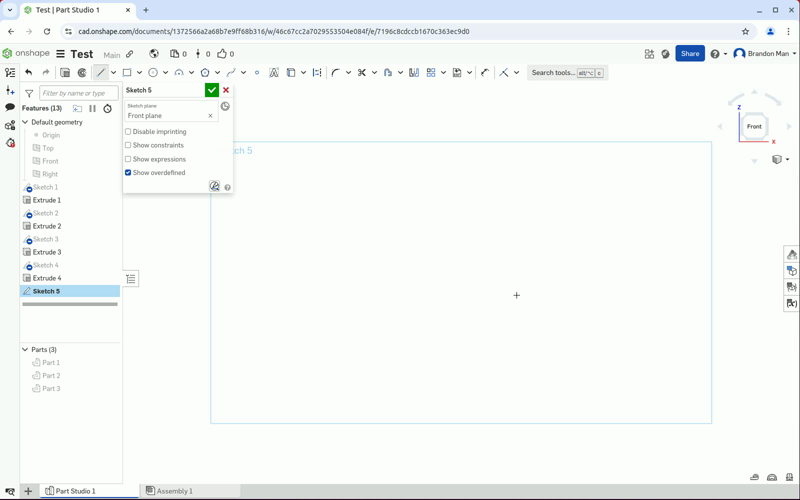
click(516, 294)
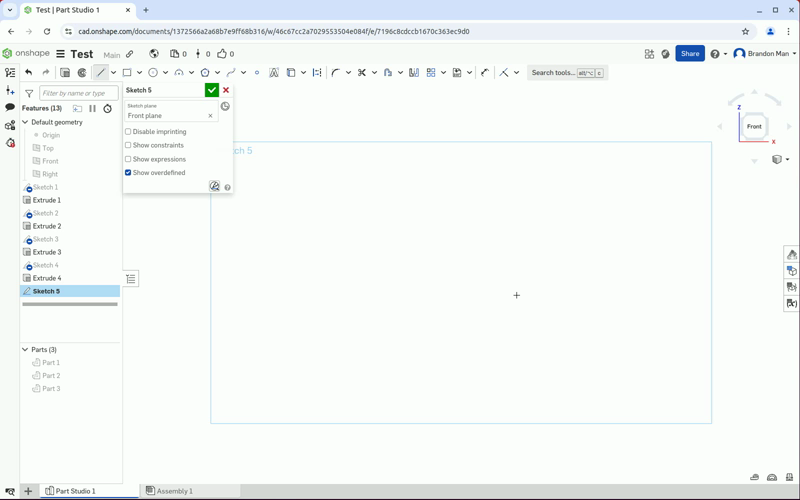
key_up(shift)
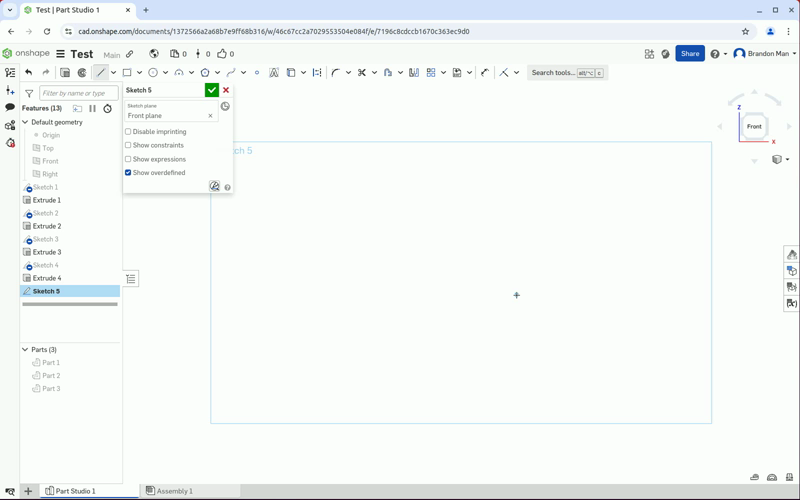
key_down(shift)
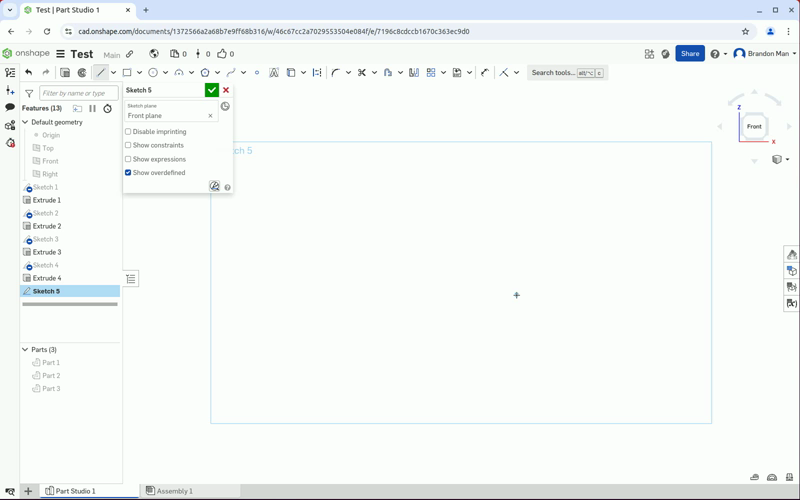
mouse_move(546, 294)
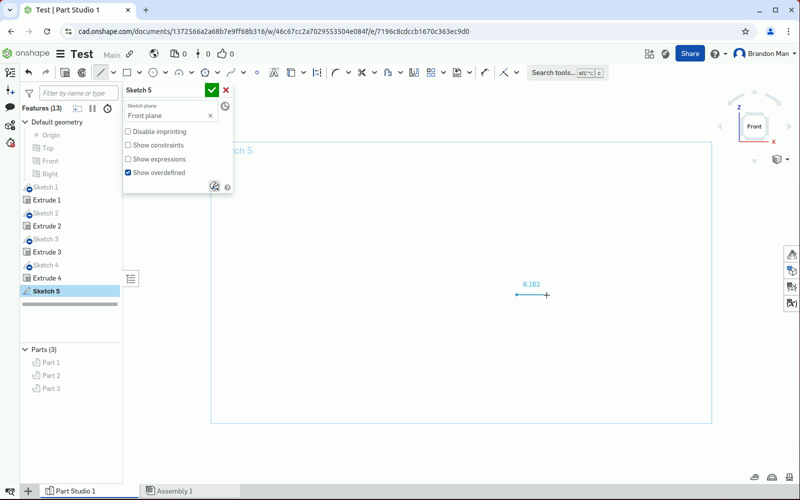
mouse_move(538, 294)
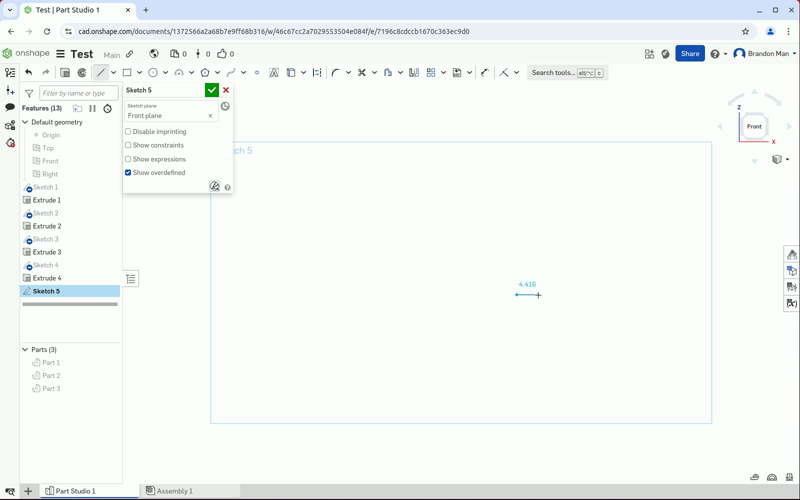
click(538, 294)
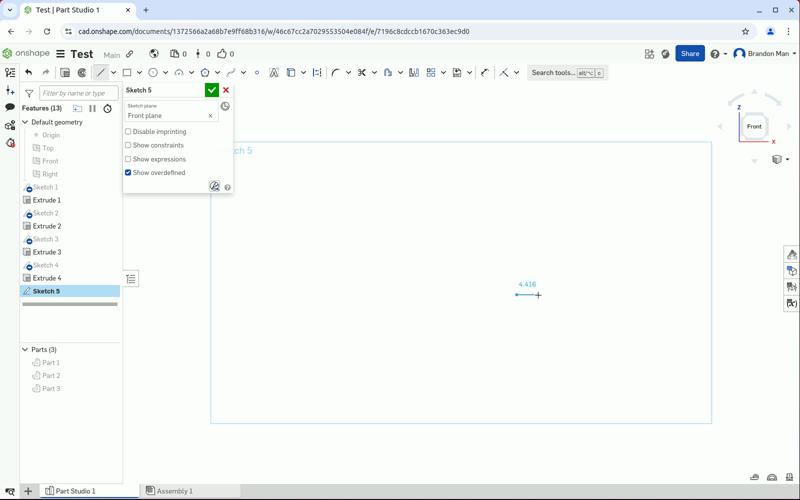
key_up(shift)
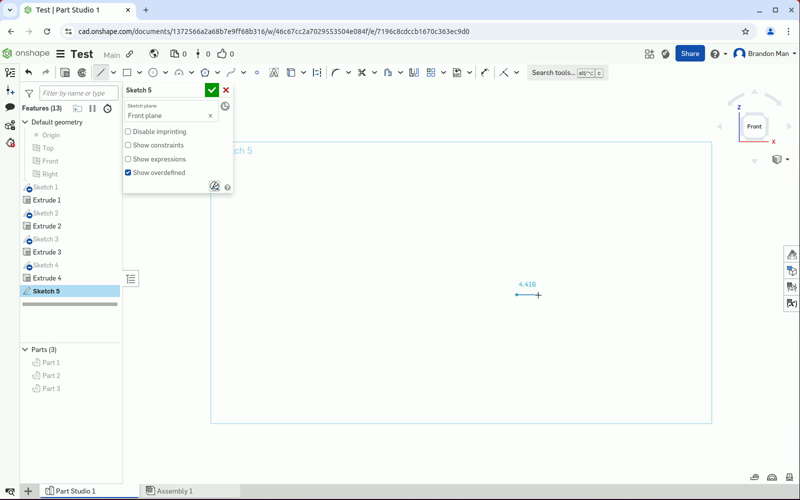
key_down(shift)
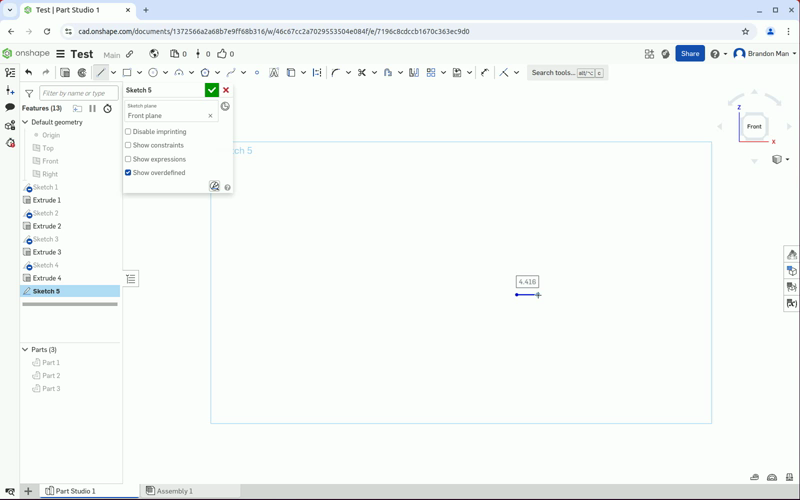
mouse_move(568, 294)
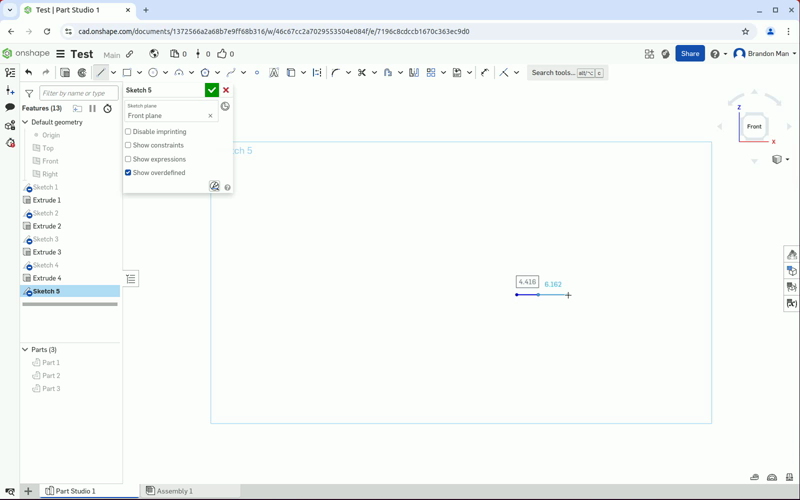
mouse_move(538, 270)
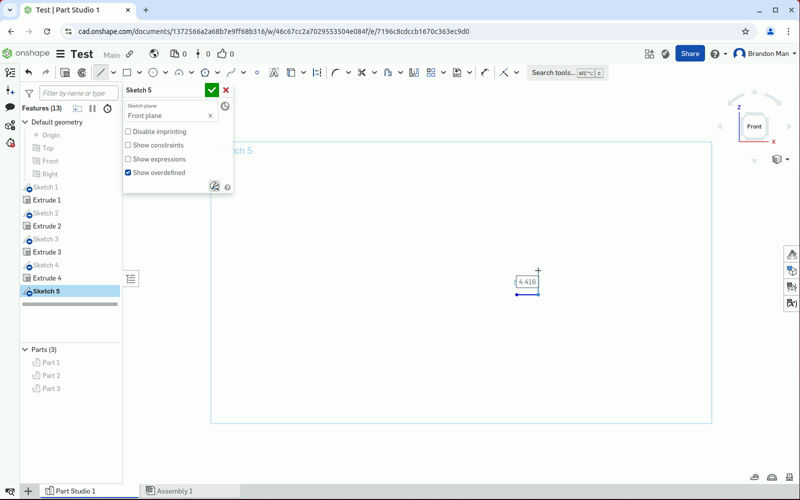
click(538, 270)
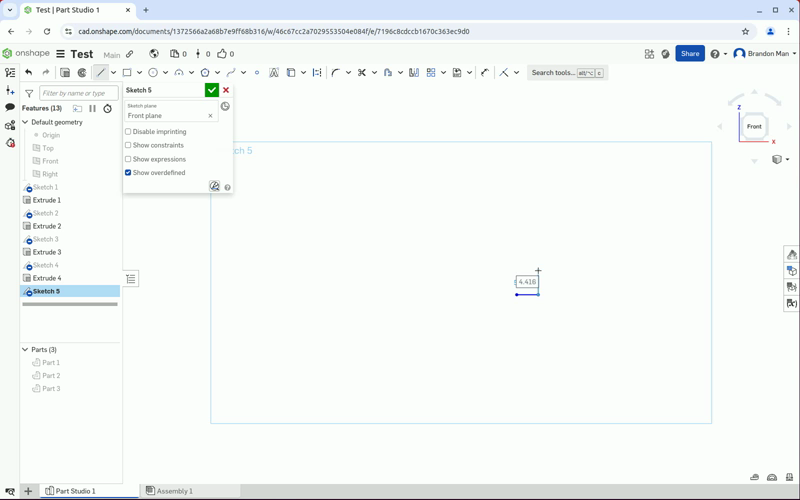
key_up(shift)
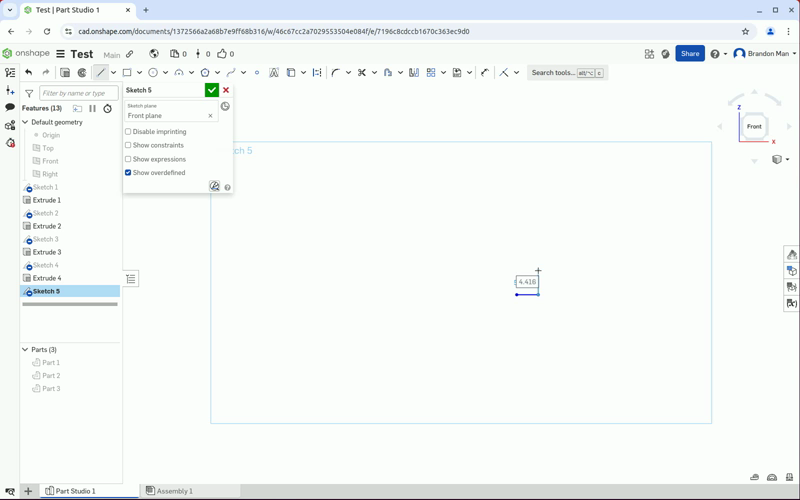
key_down(shift)
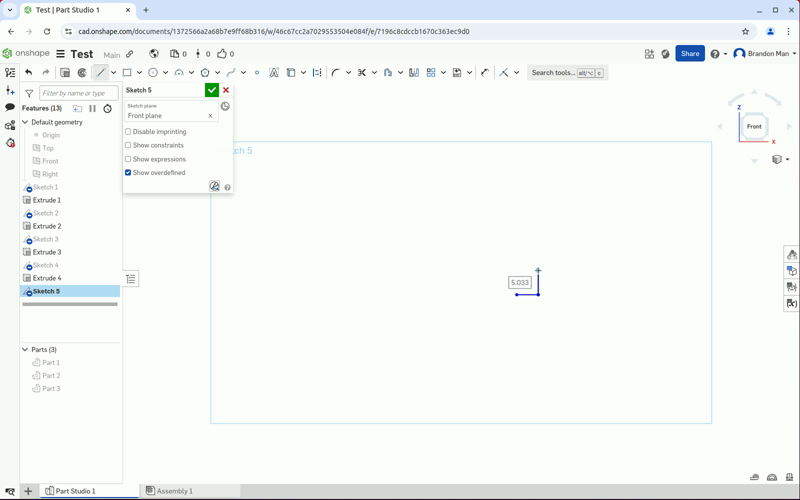
mouse_move(568, 270)
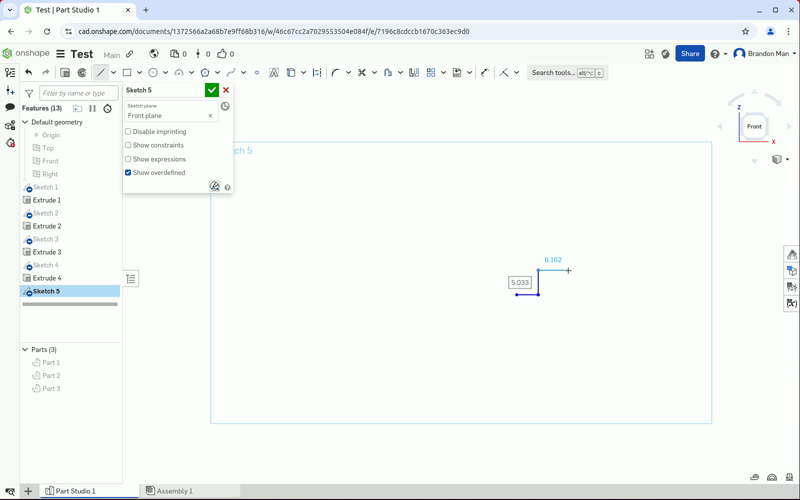
mouse_move(516, 270)
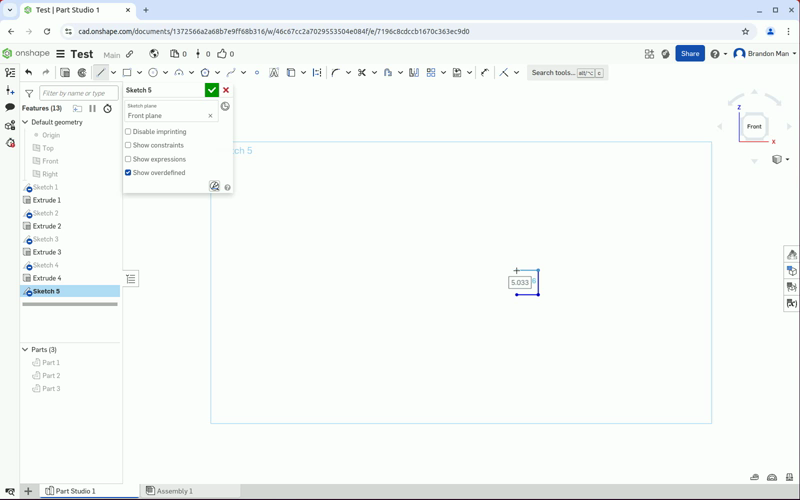
click(516, 270)
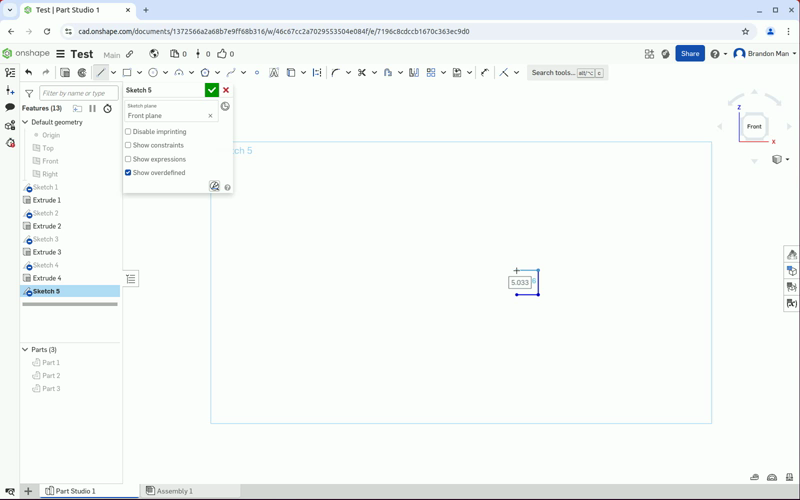
key_up(shift)
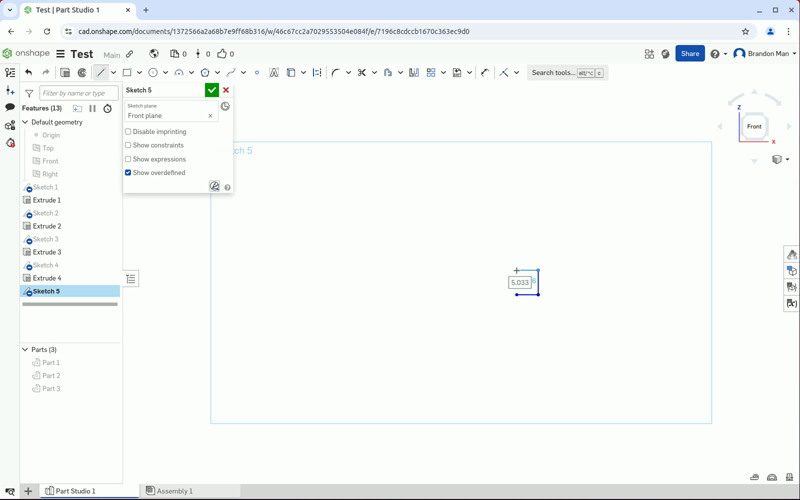
key(esc)
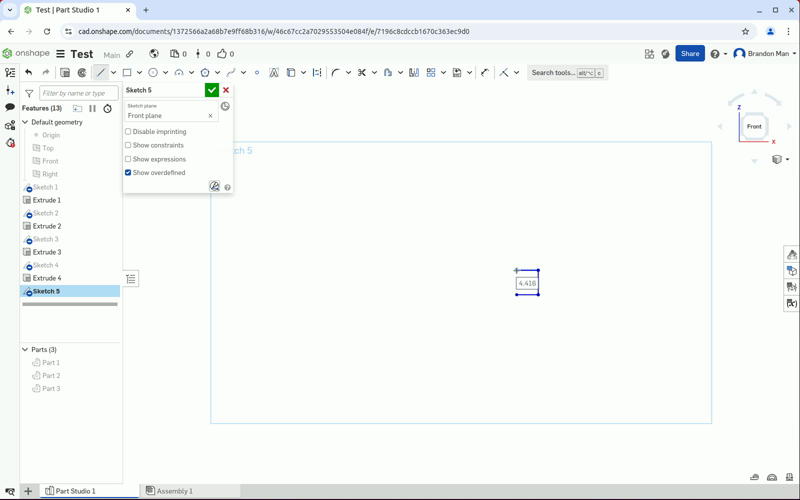
key(a)
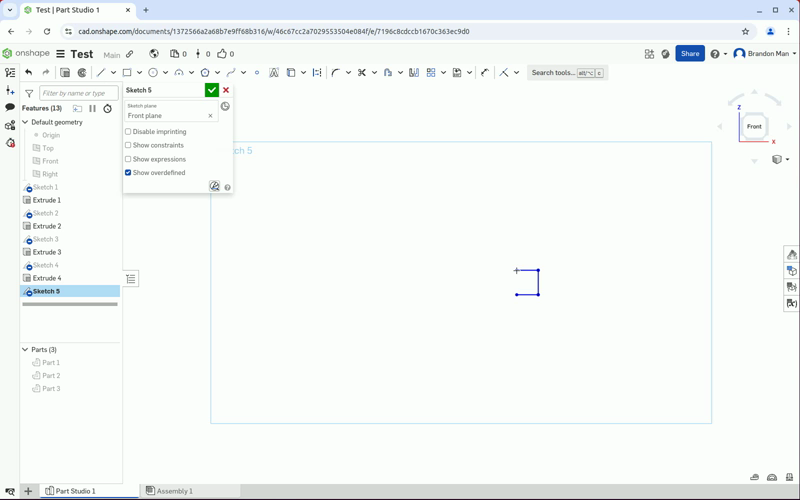
mouse_move(516, 270)
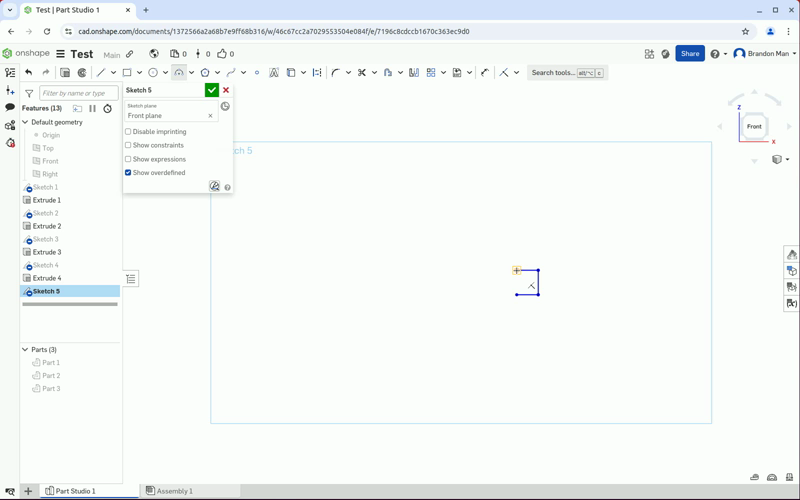
click(516, 270)
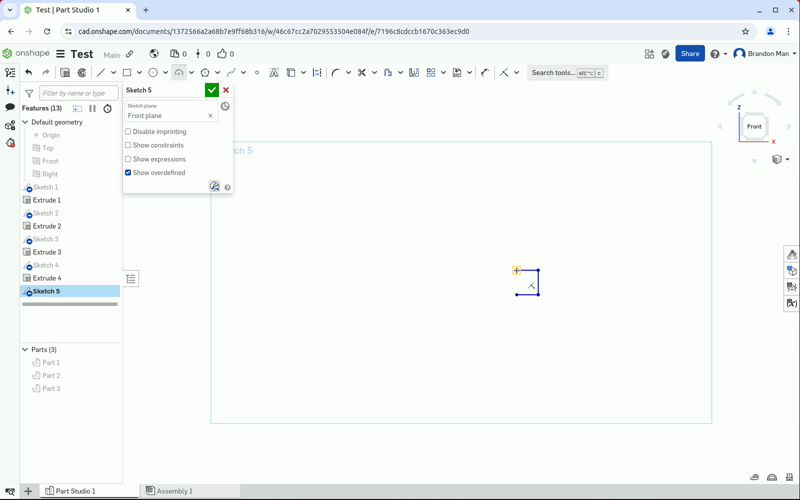
mouse_move(516, 294)
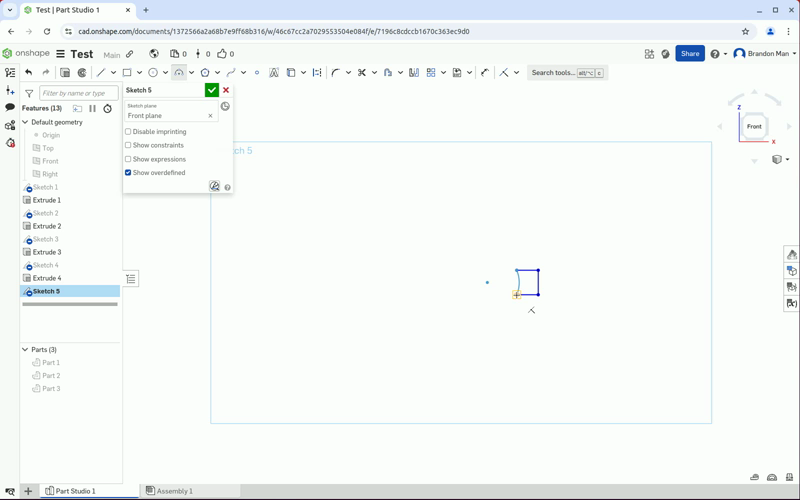
click(516, 294)
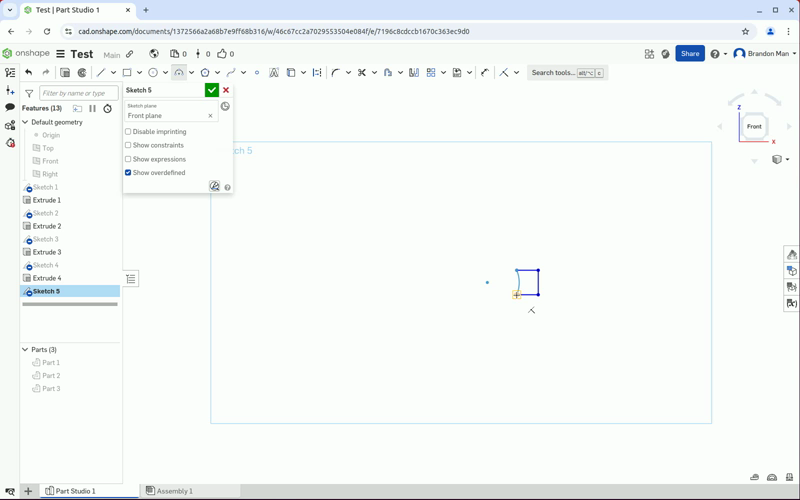
key_down(shift)
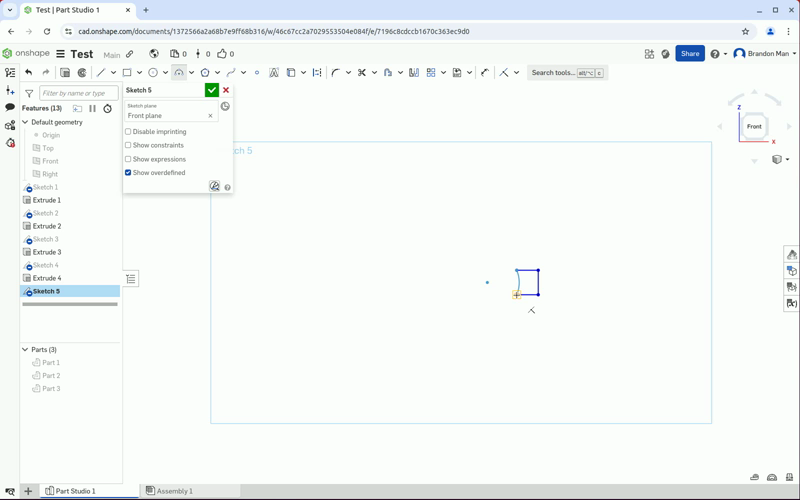
mouse_move(513, 282)
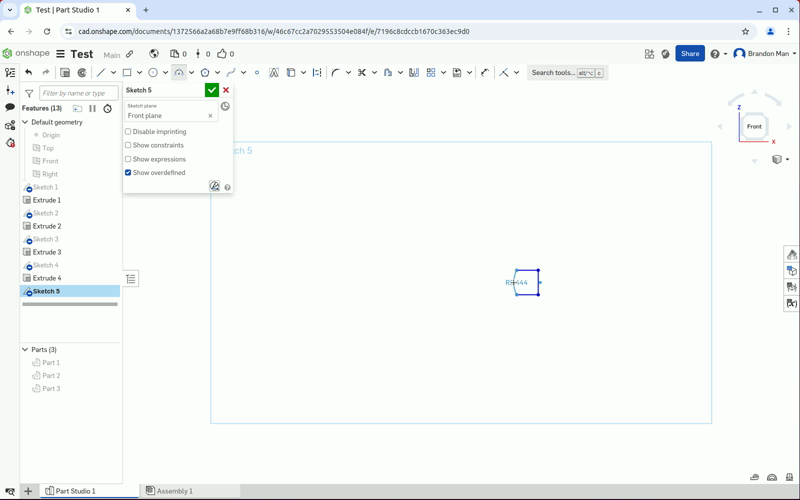
click(513, 282)
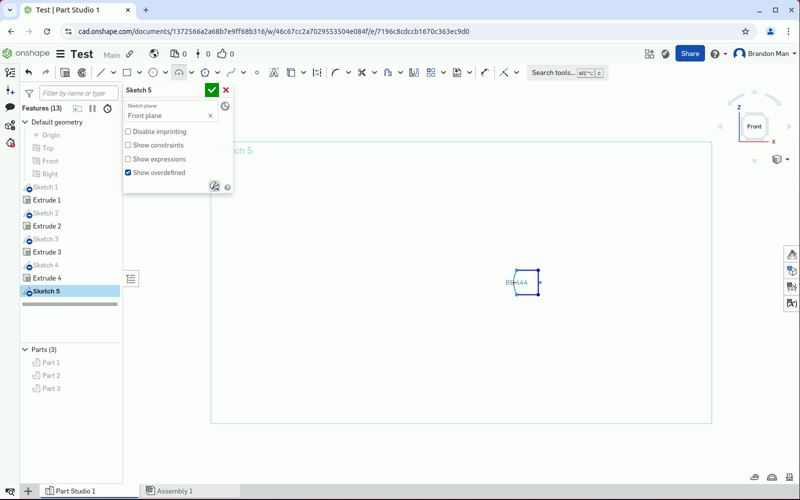
key_up(shift)
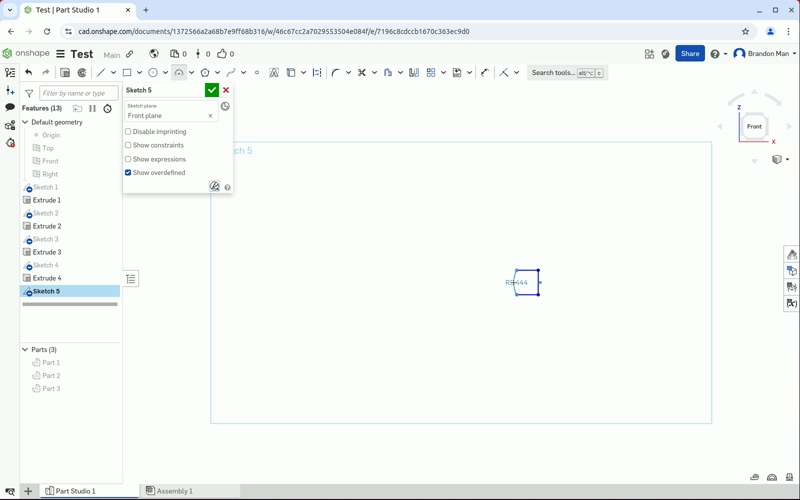
key(esc)
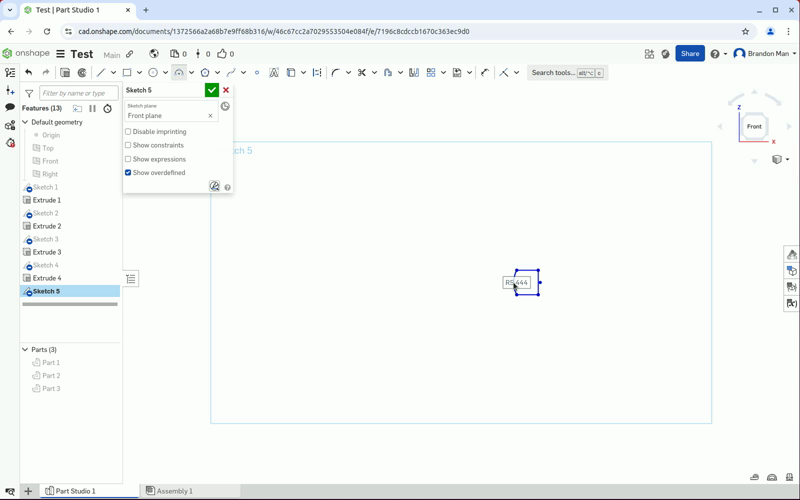
mouse_move(524, 284)
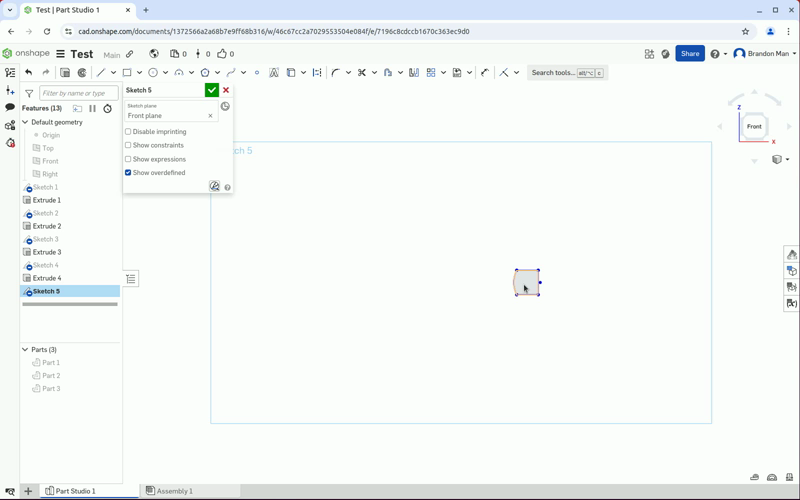
scroll(6)
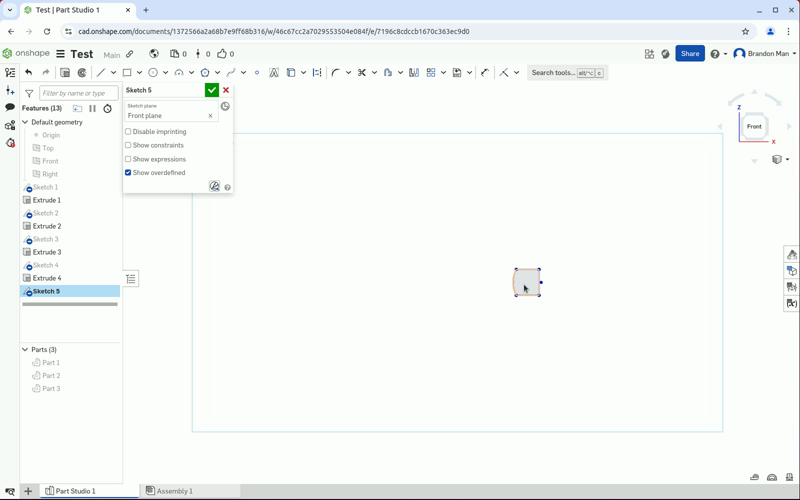
scroll(6)
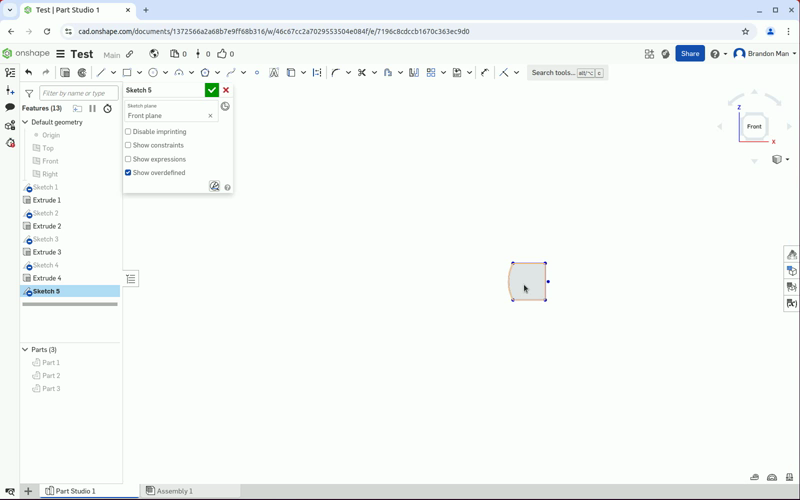
scroll(6)
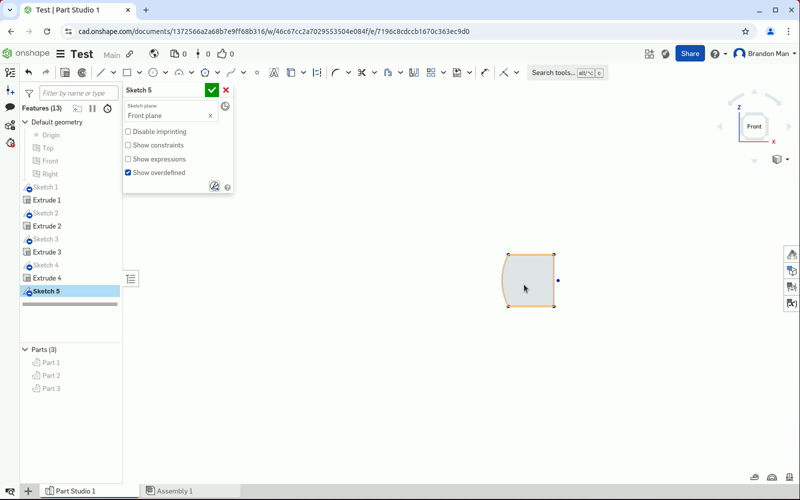
scroll(6)
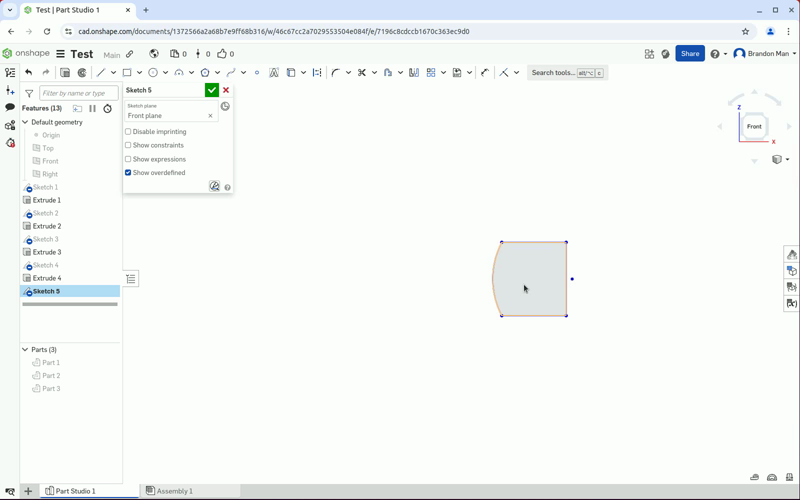
scroll(6)
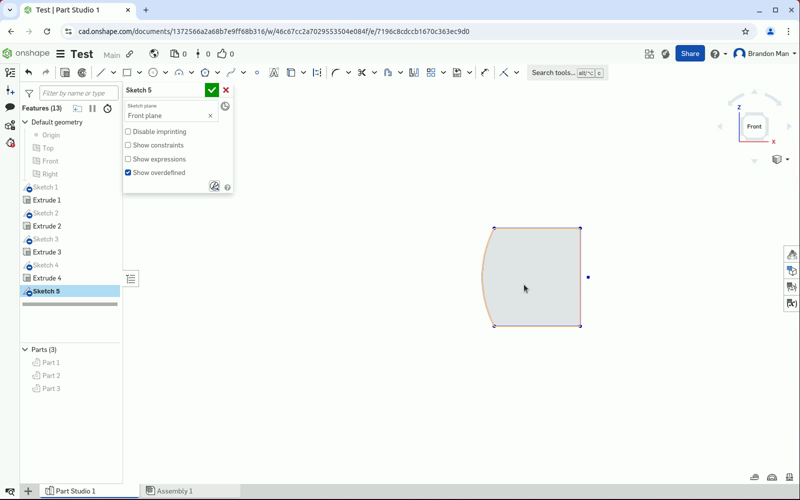
scroll(6)
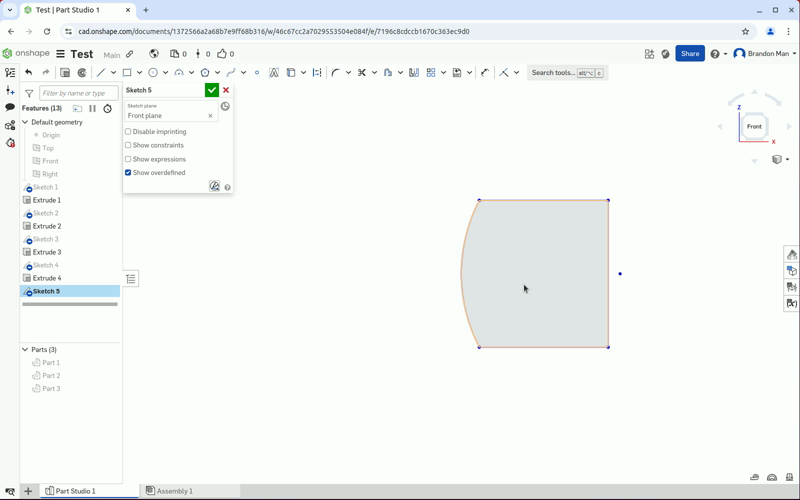
scroll(6)
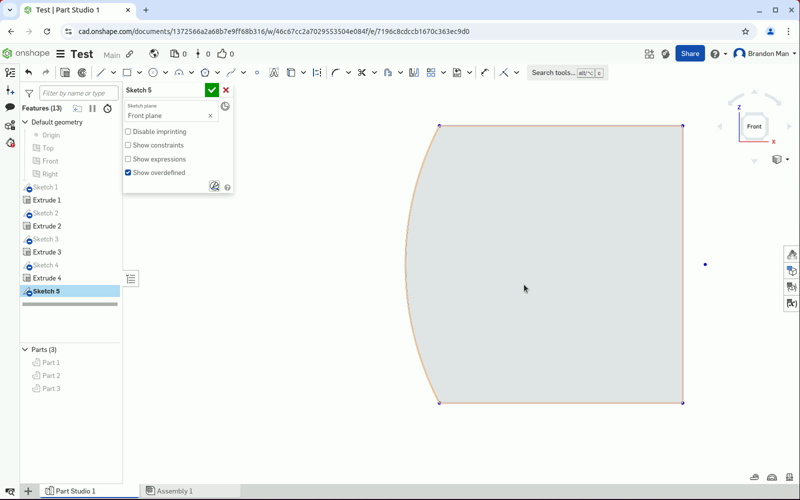
click(524, 284)
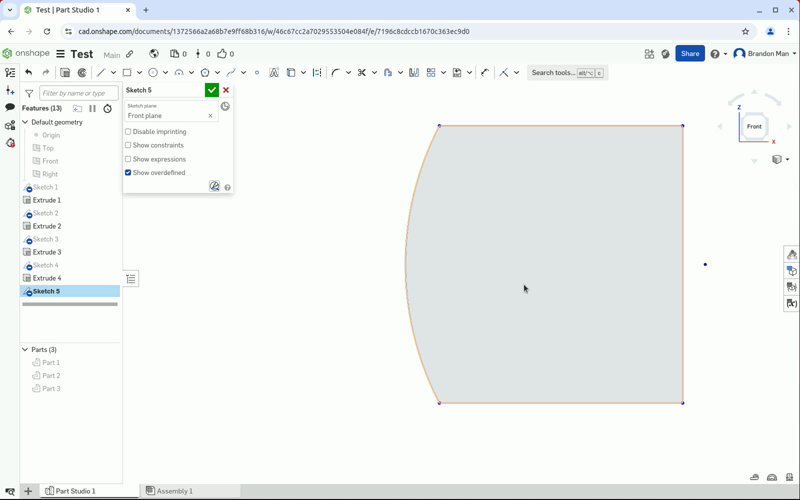
scroll(-6)
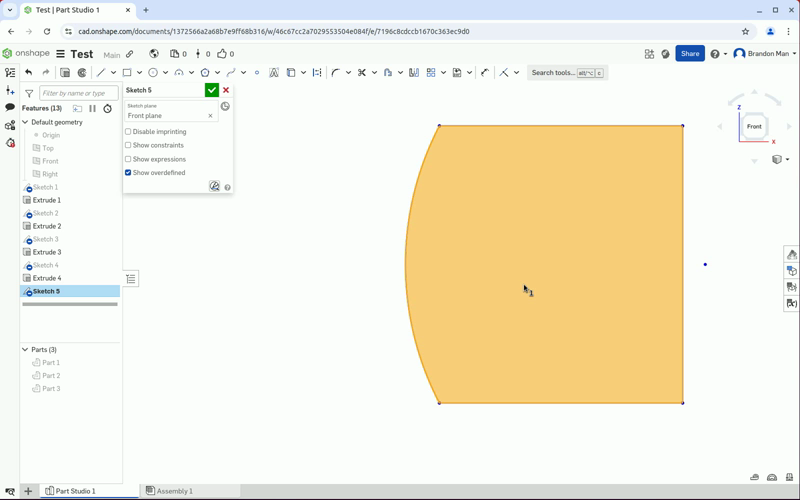
scroll(-6)
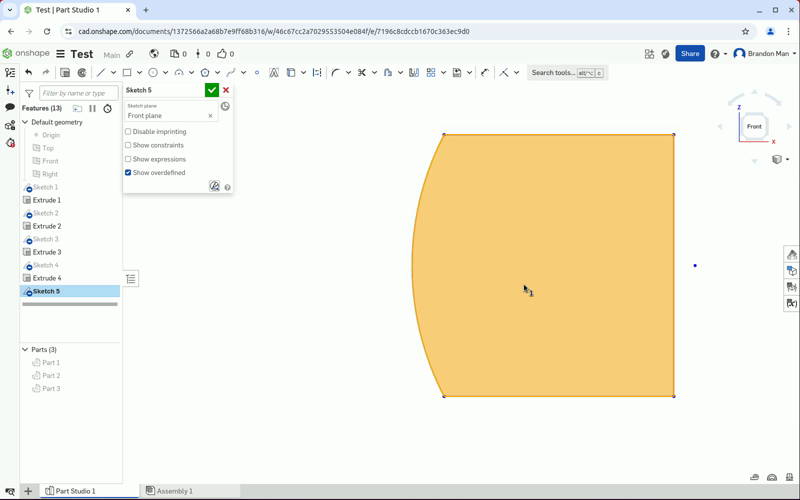
scroll(-6)
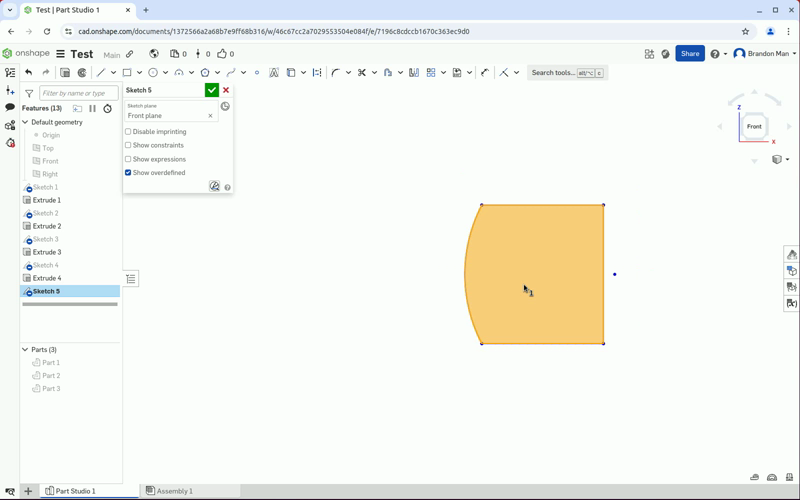
scroll(-6)
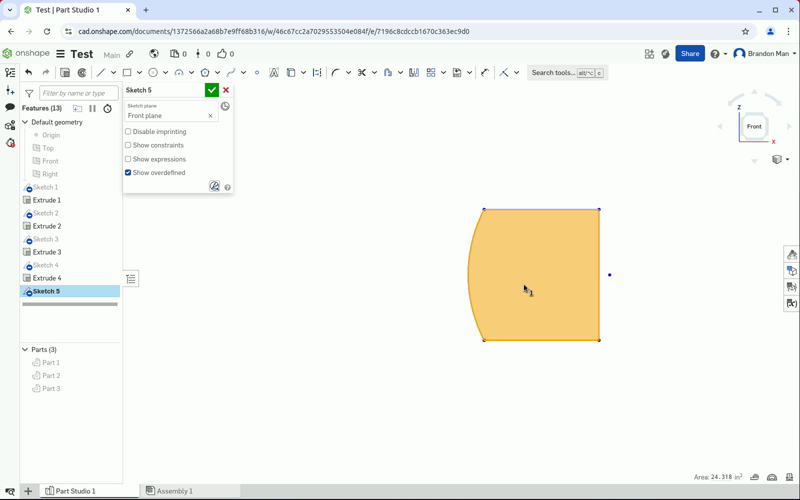
scroll(-6)
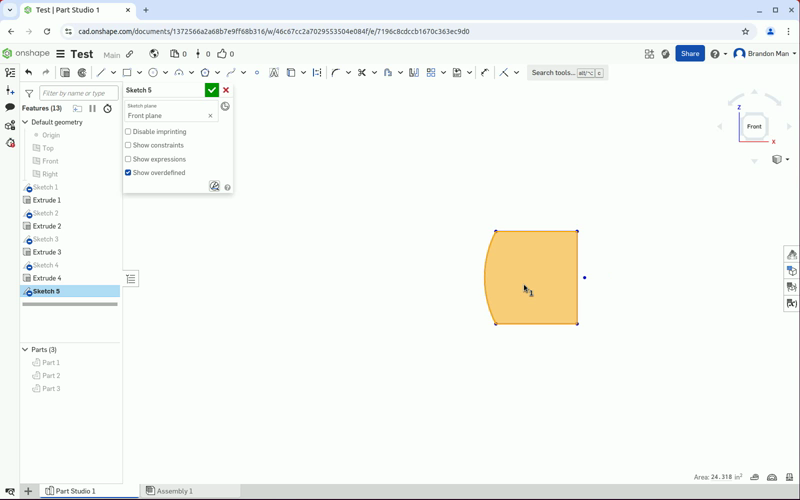
scroll(-6)
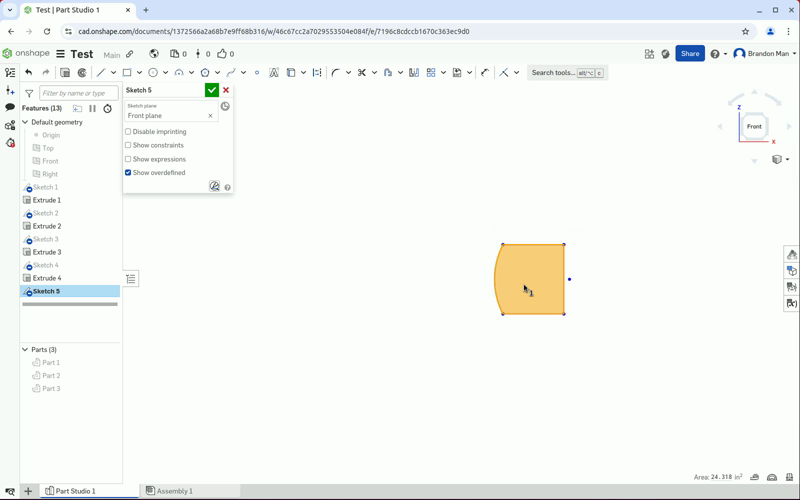
scroll(-6)
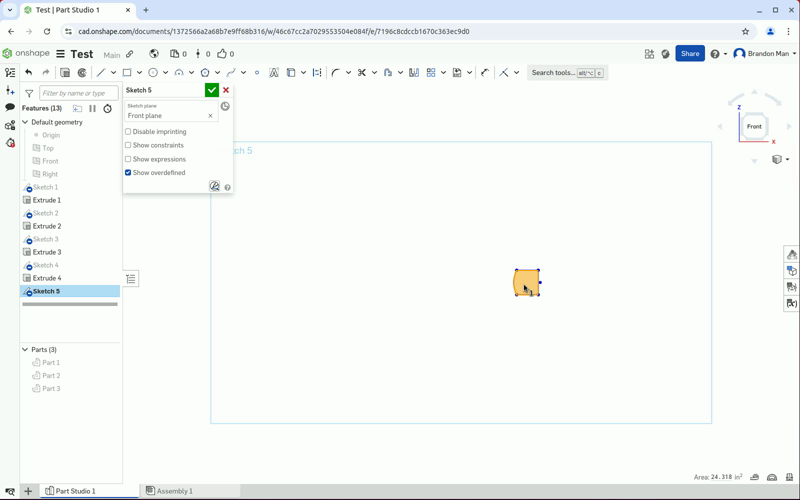
mouse_move(73, 352)
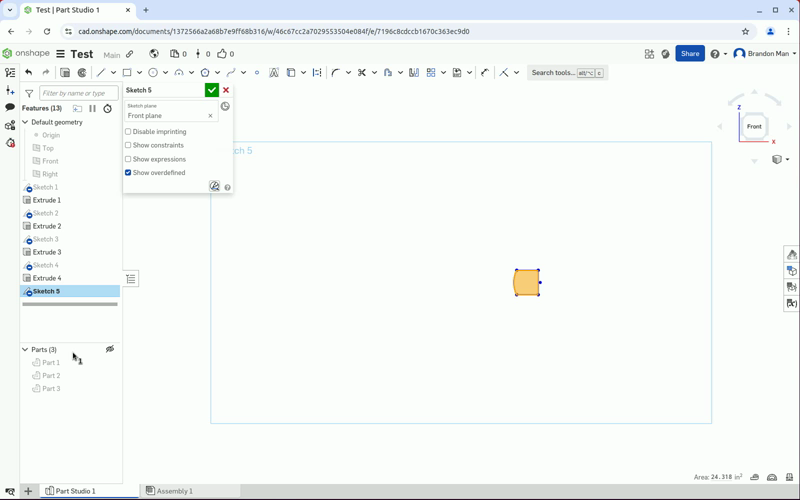
key(shift+y)
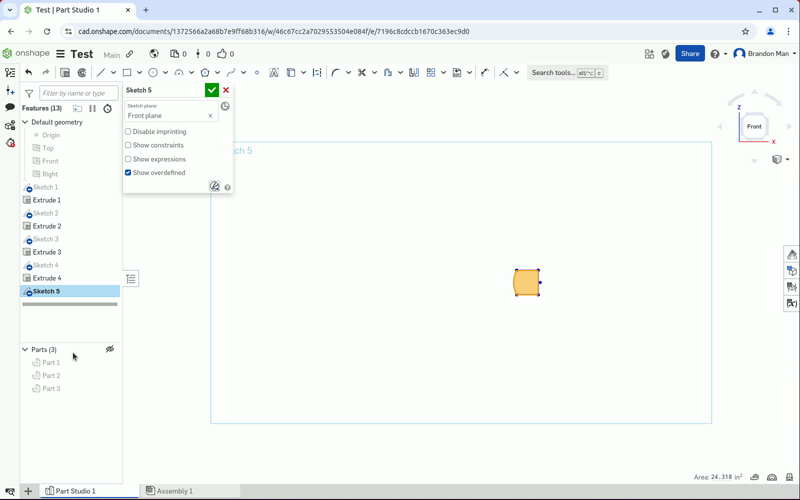
key(shift+e)
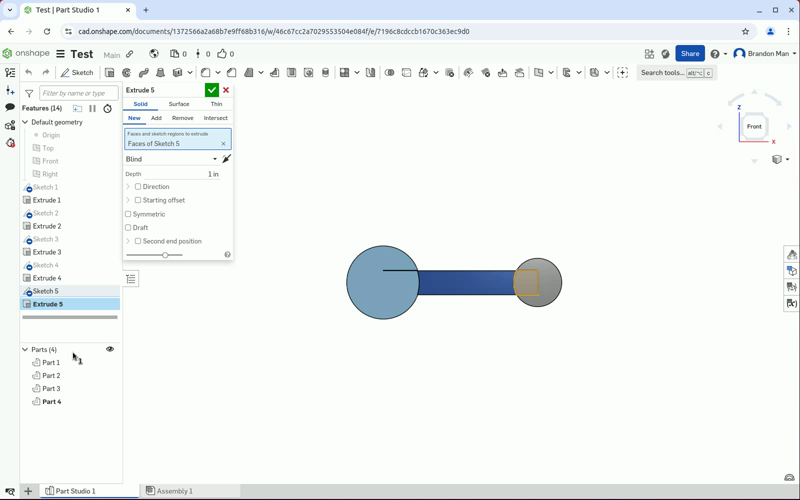
mouse_move(143, 106)
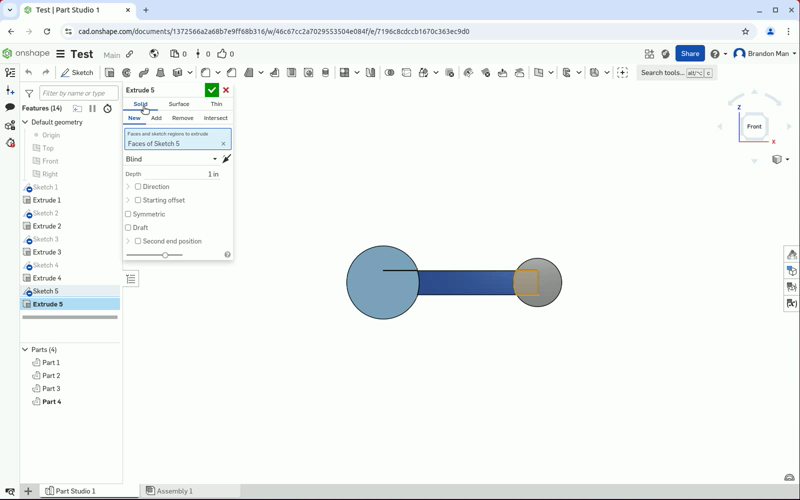
click(143, 106)
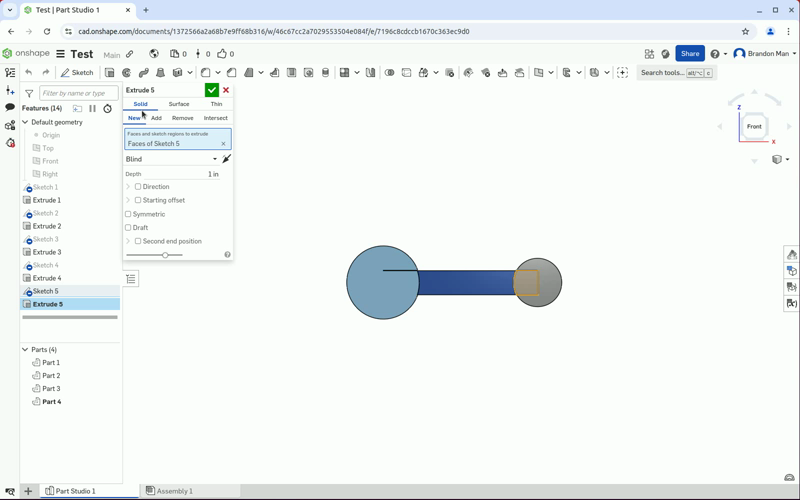
mouse_move(137, 120)
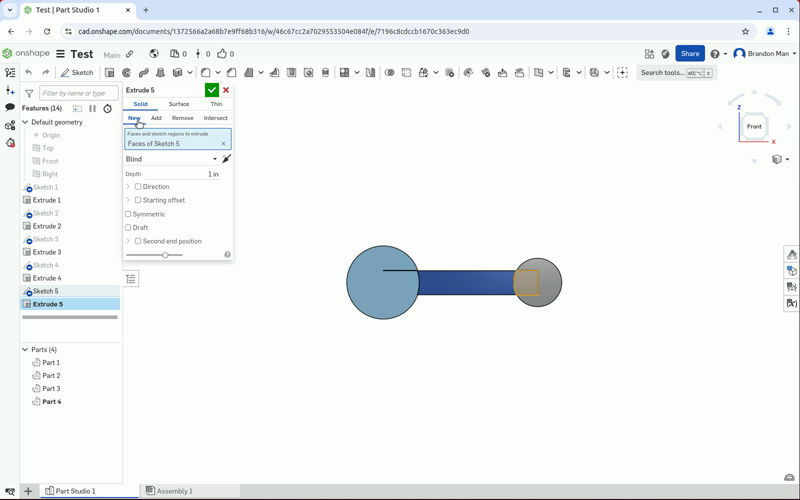
click(137, 120)
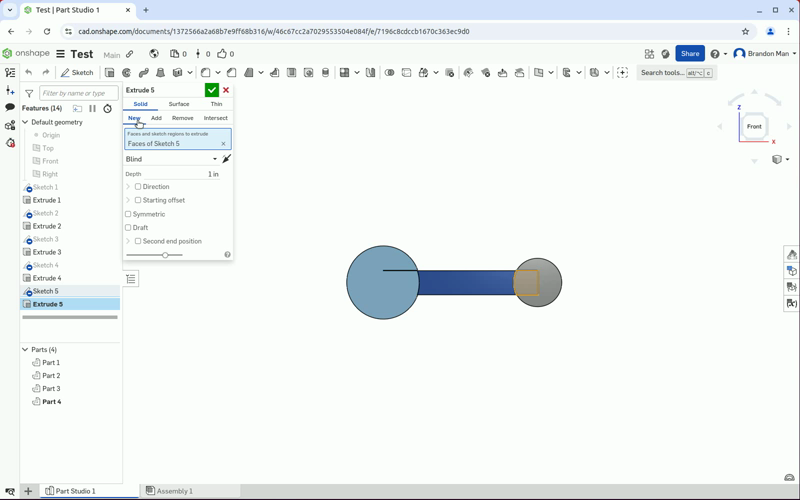
key(tab, 4)
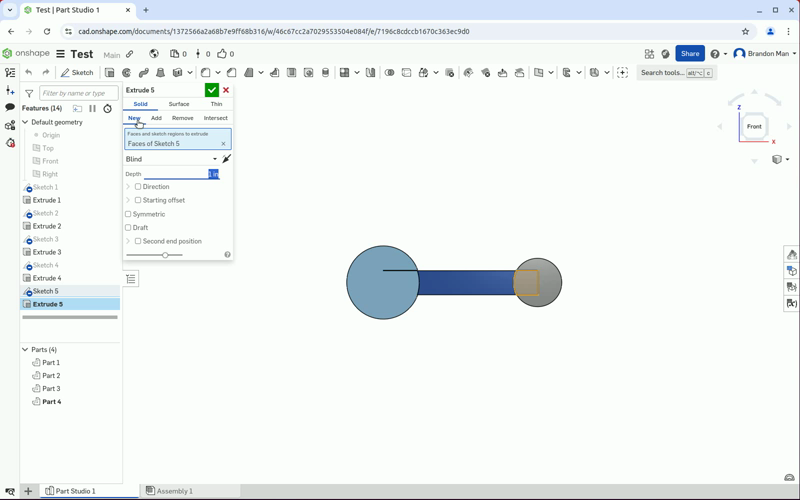
text(-2.889)
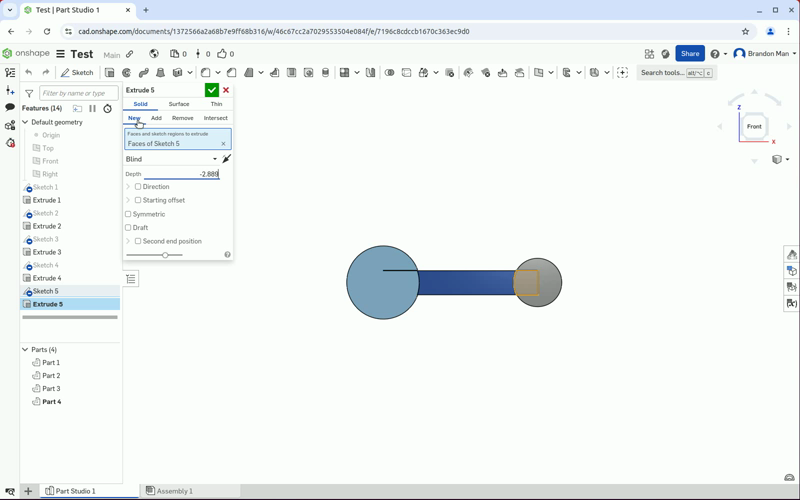
key(enter)
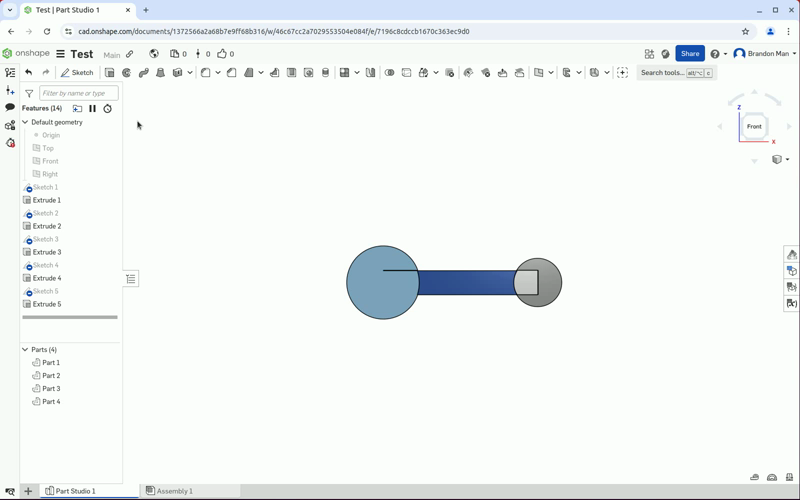
key(shift+h)
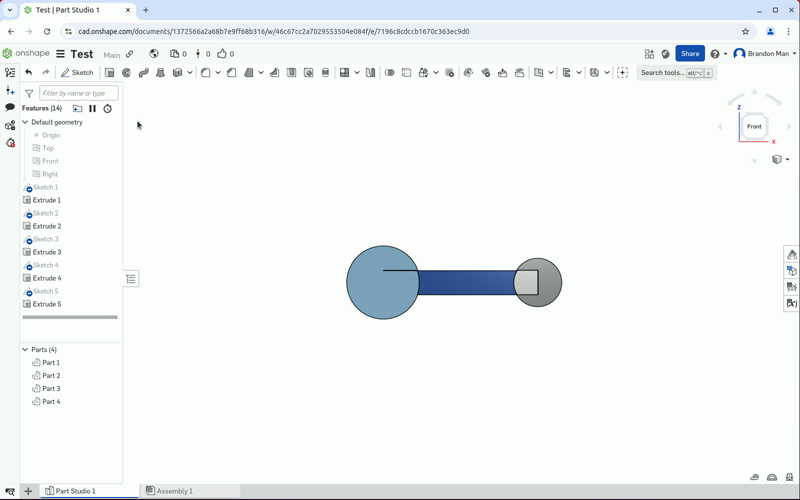
key(shift+h)
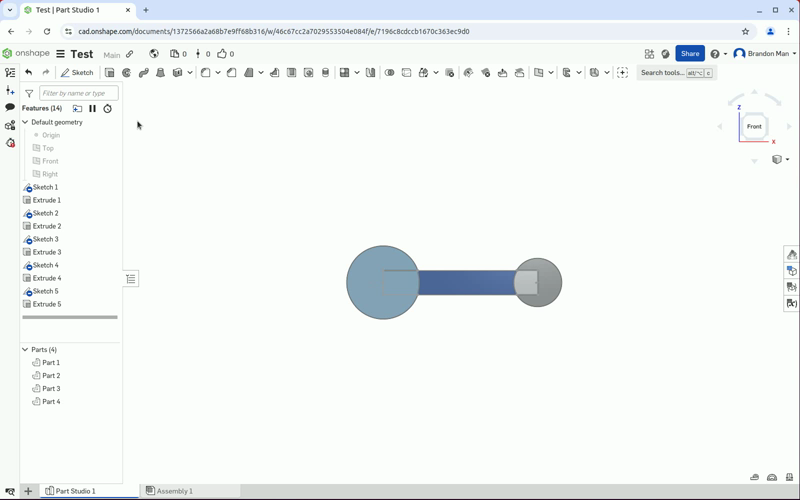
key(shift+7)
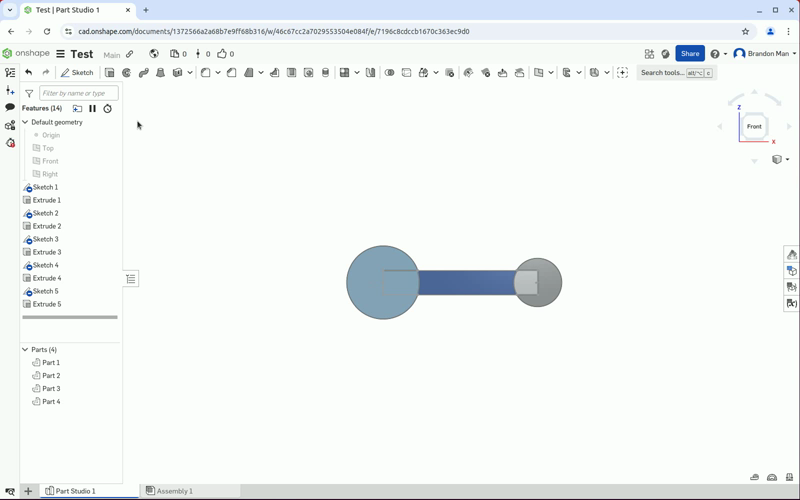
key(left, 2)
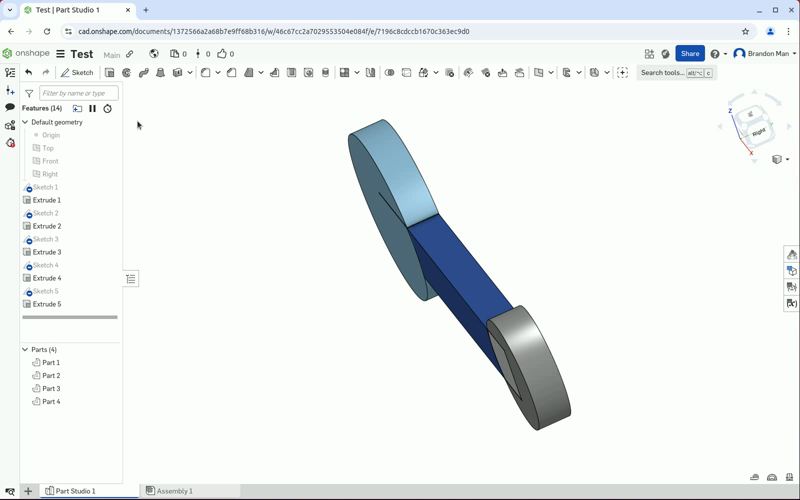
key(down, 2)
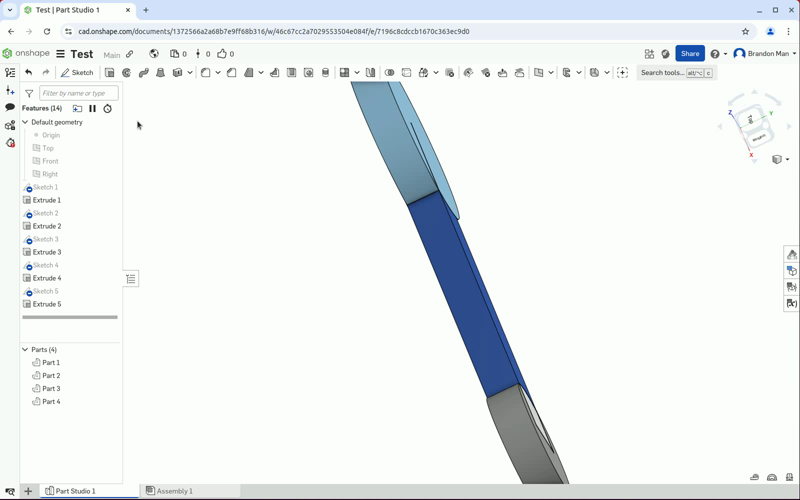
key(up, 2)
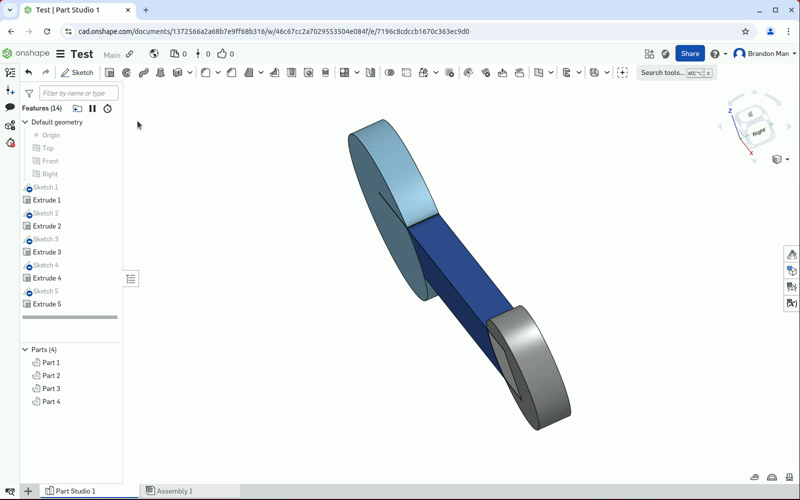
key(right, 2)
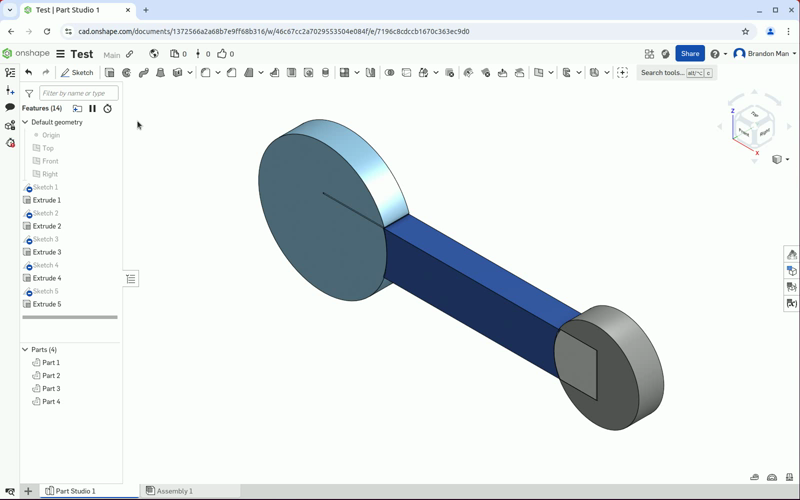
mouse_move(73, 189)
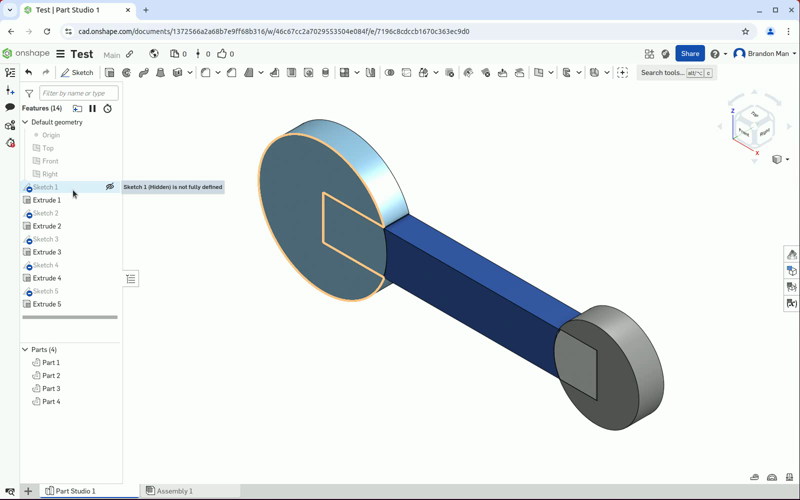
click(73, 189)